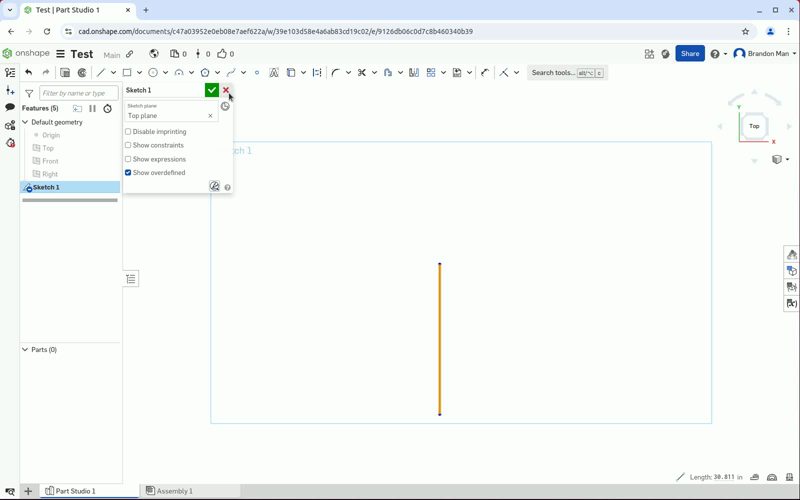
key(shift+h)
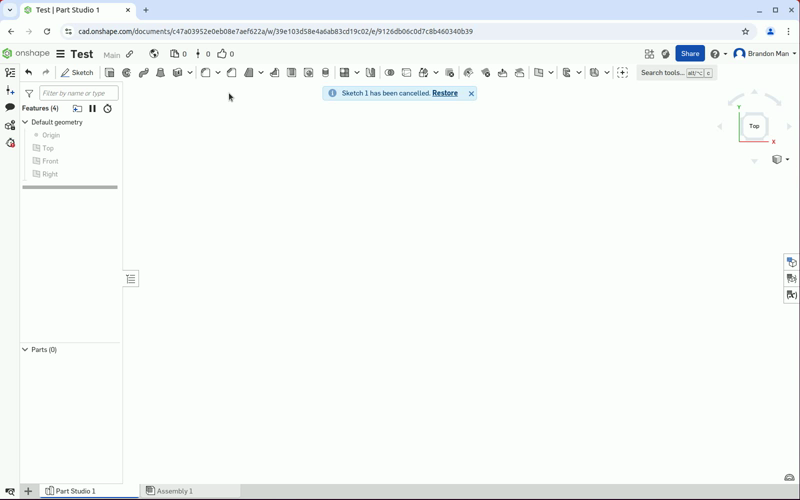
mouse_move(73, 352)
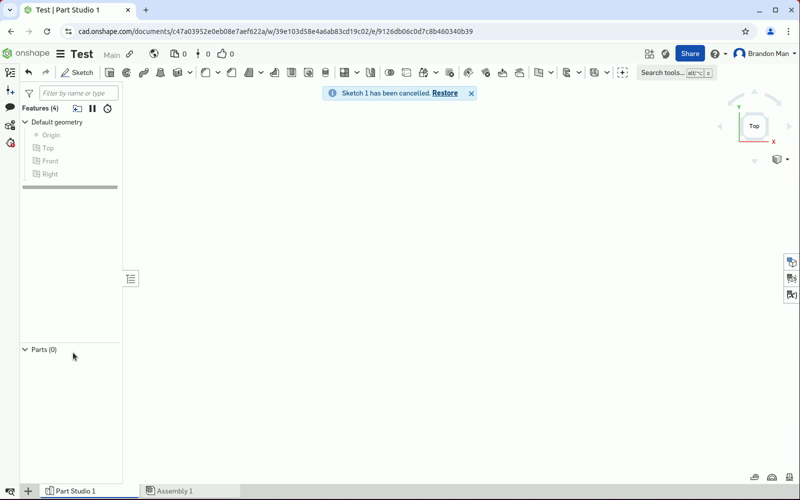
key(y)
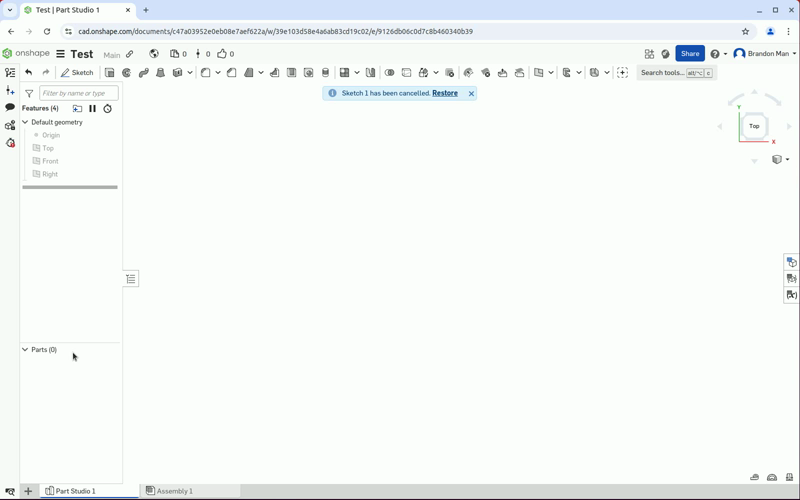
key(shift+p)
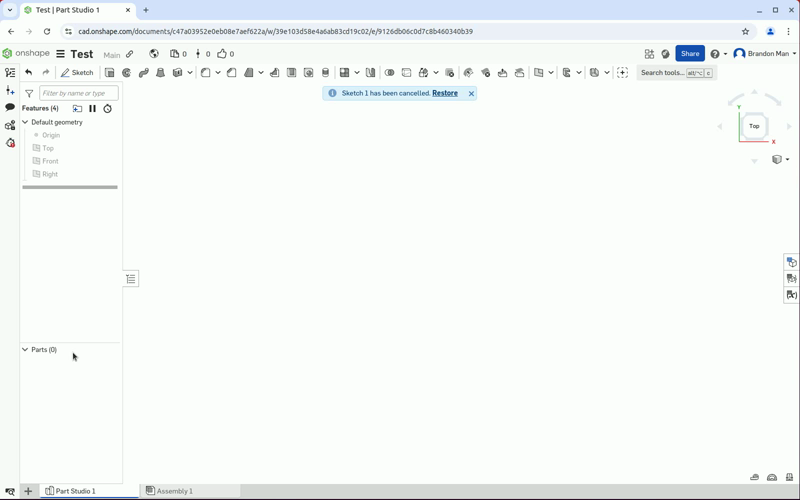
key(space)
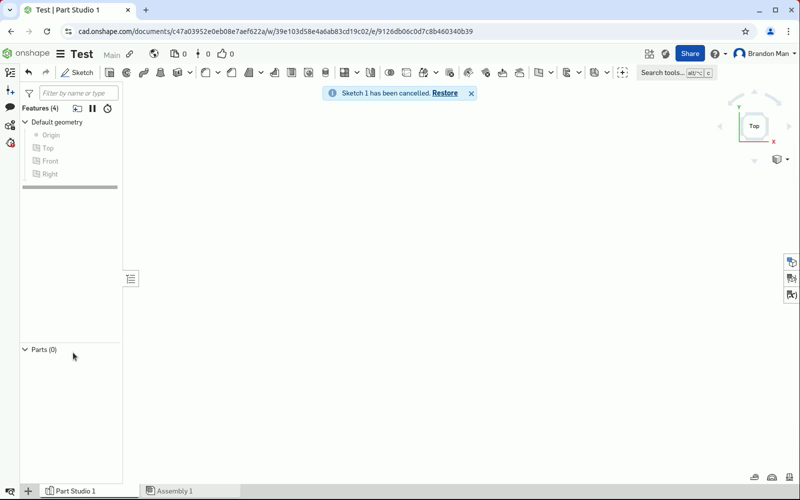
key_down(shift)
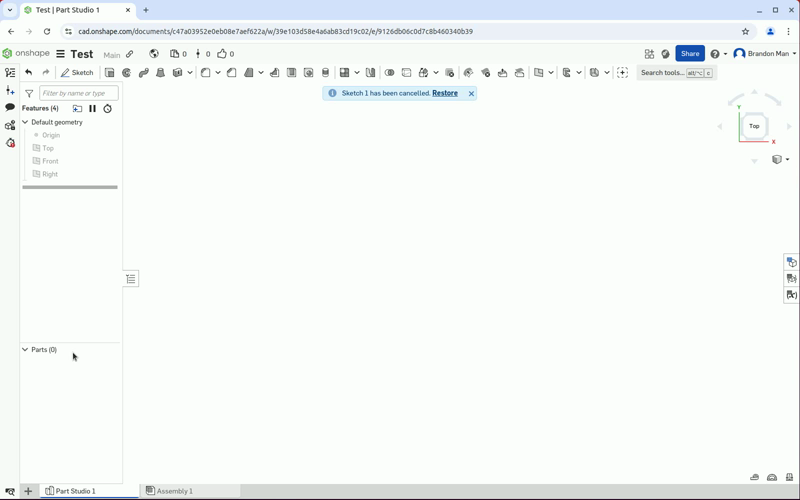
key(up)
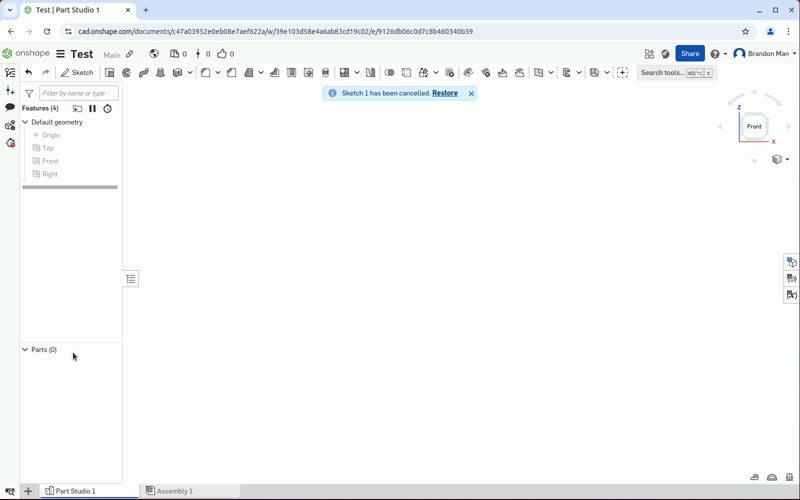
key_up(shift)
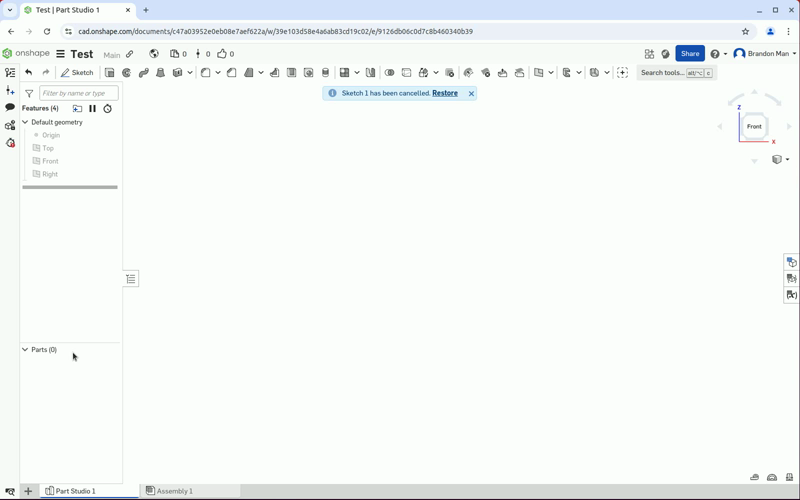
mouse_move(73, 352)
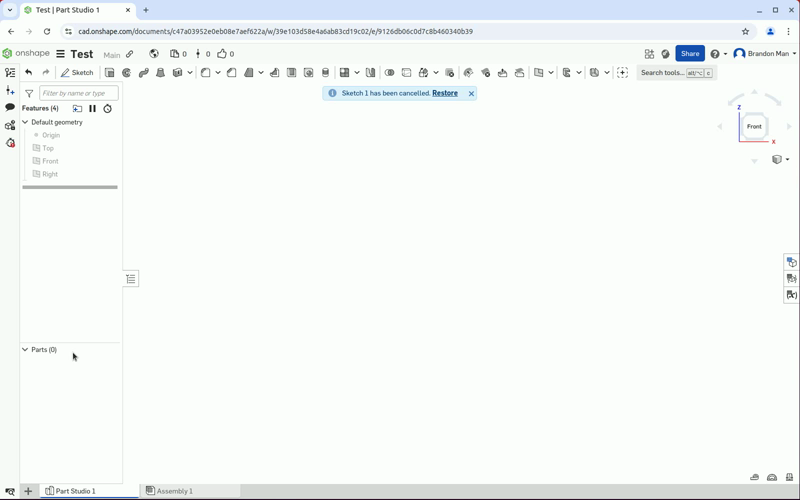
key(shift+y)
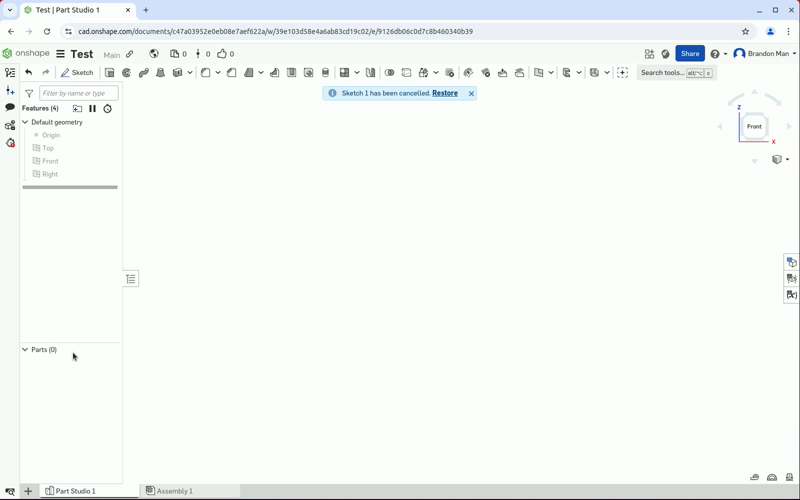
key(shift+s)
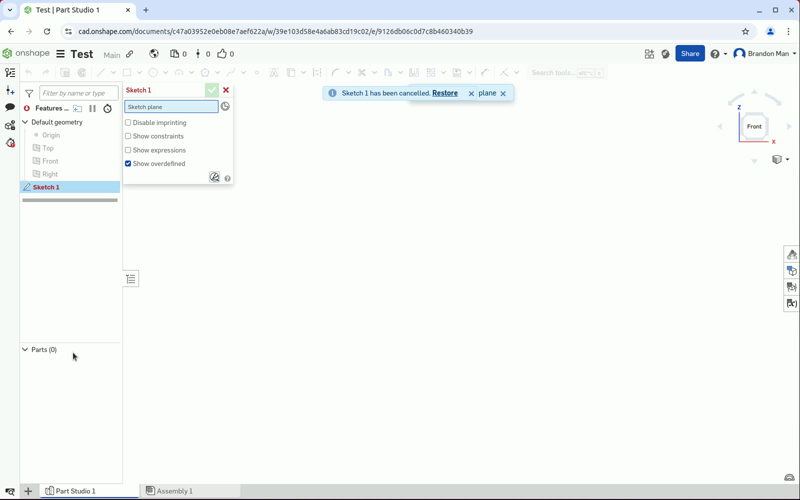
mouse_move(73, 163)
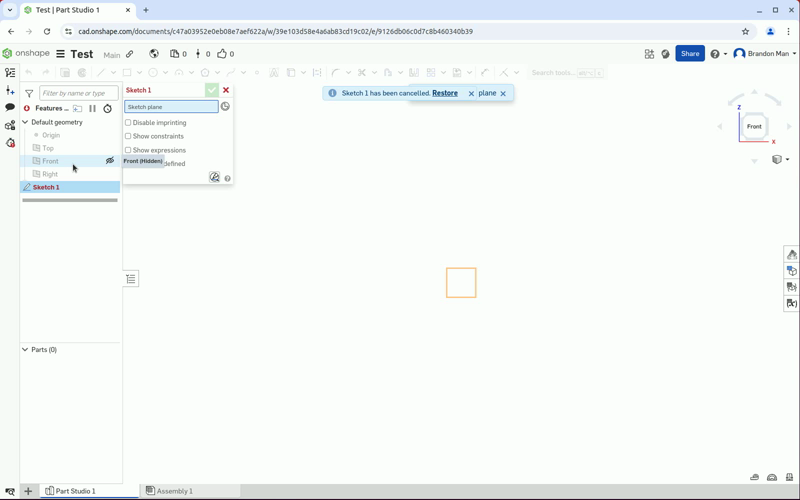
click(73, 163)
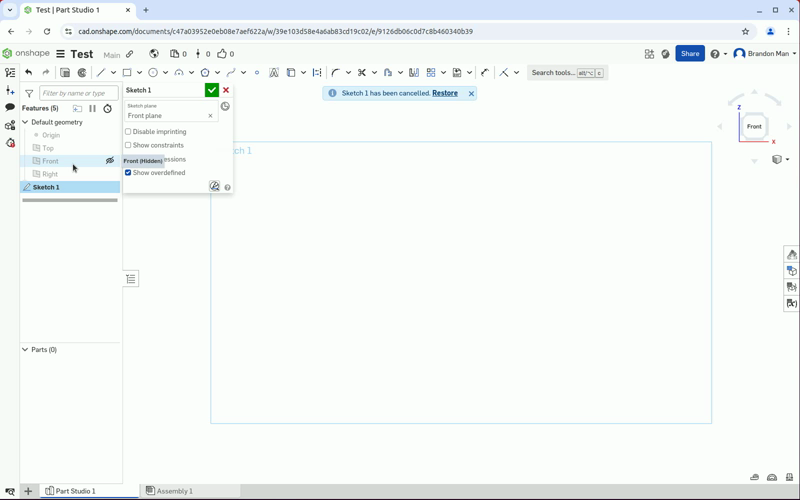
mouse_move(73, 352)
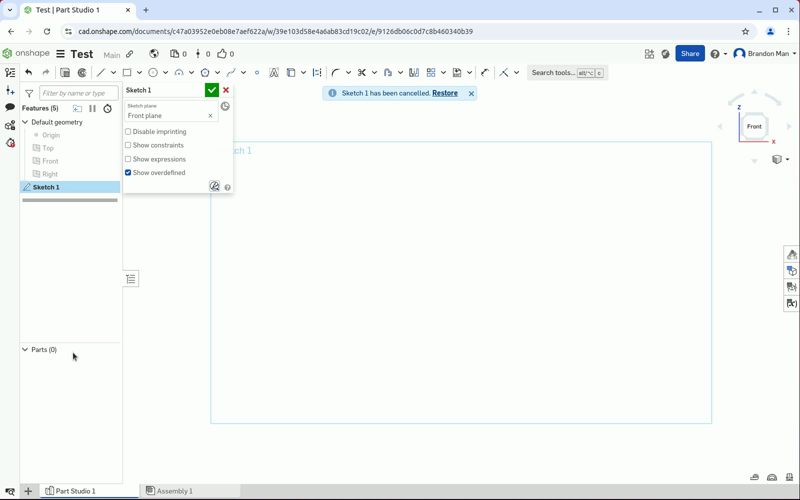
key(y)
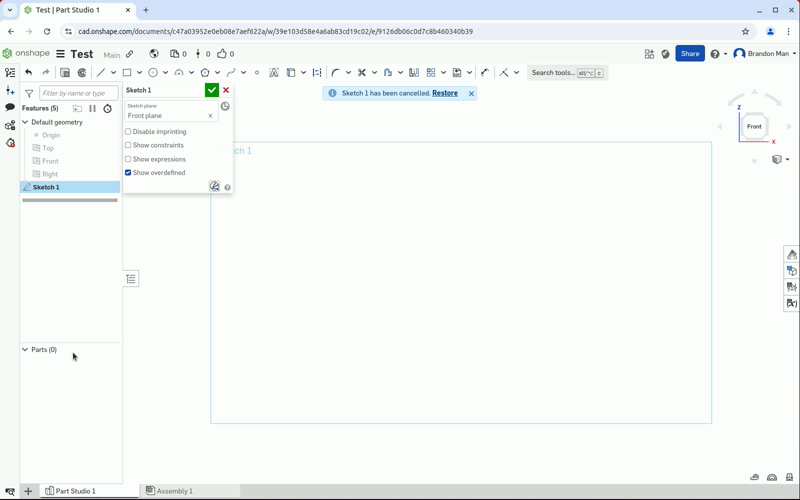
key(l)
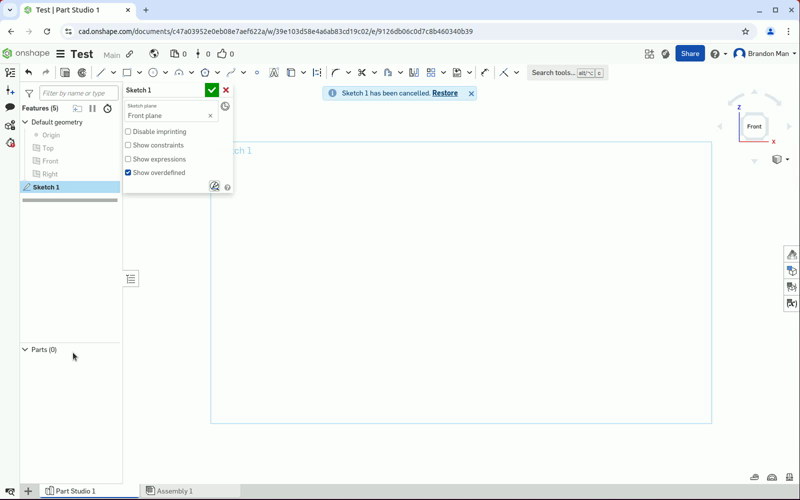
key_down(shift)
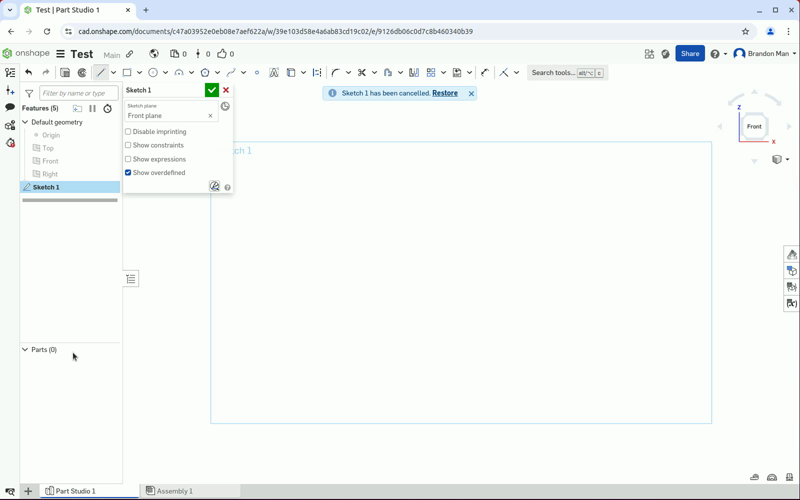
mouse_move(533, 282)
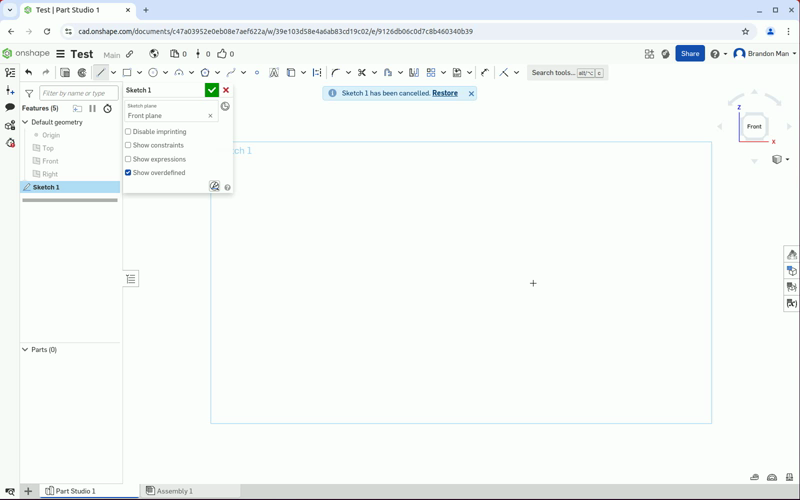
click(533, 282)
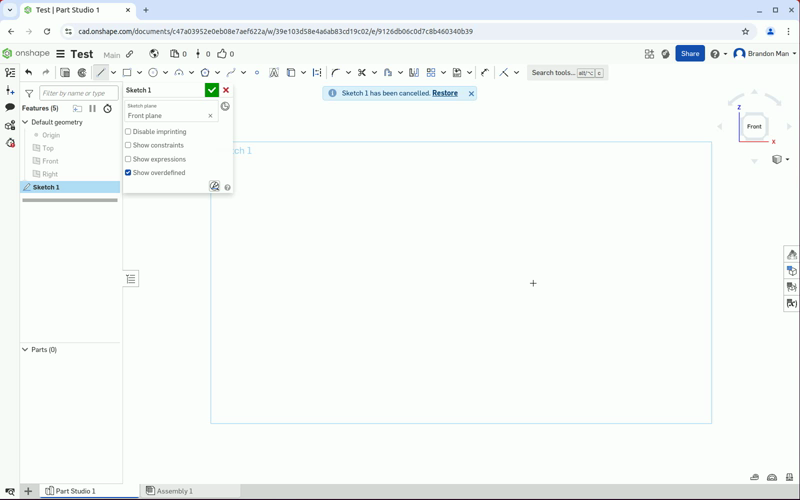
key_up(shift)
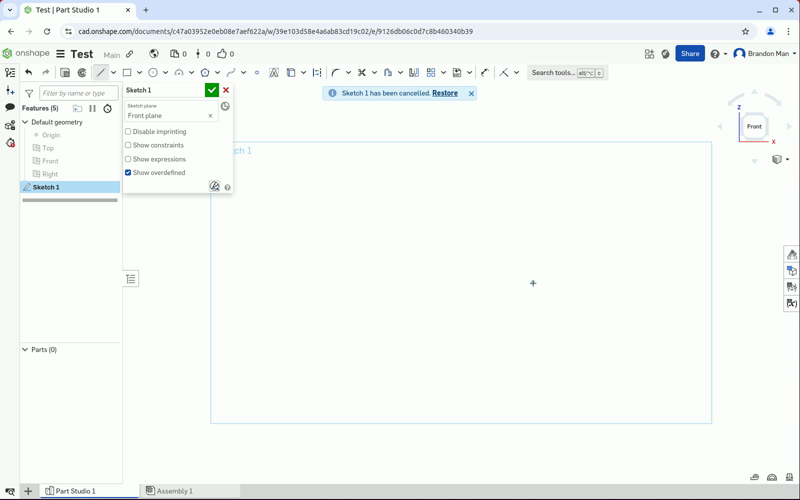
key_down(shift)
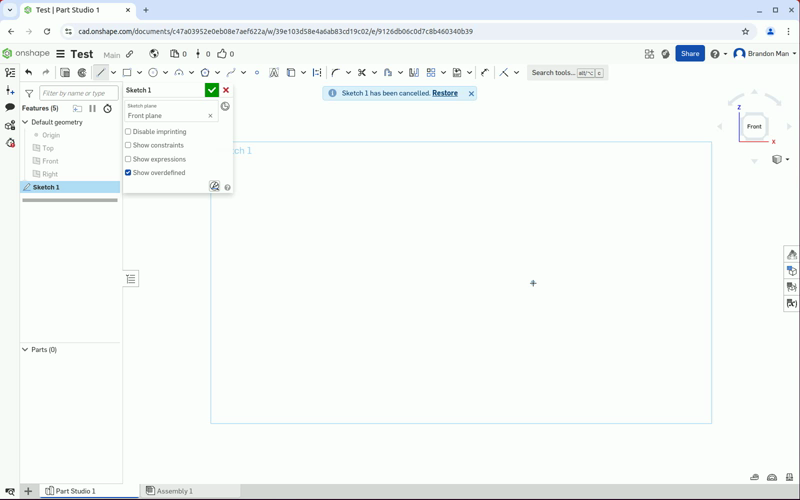
mouse_move(563, 282)
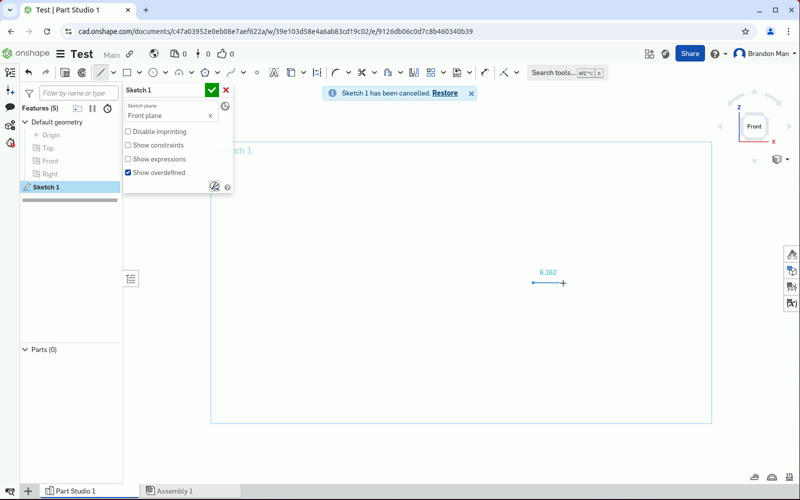
mouse_move(573, 282)
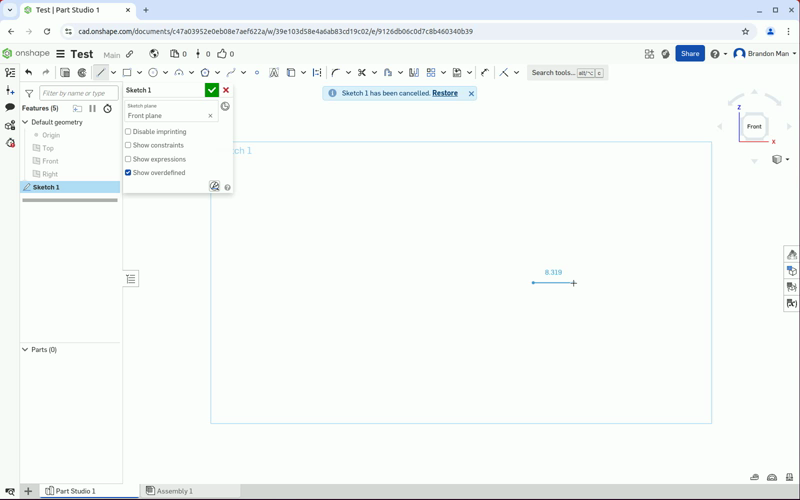
click(573, 282)
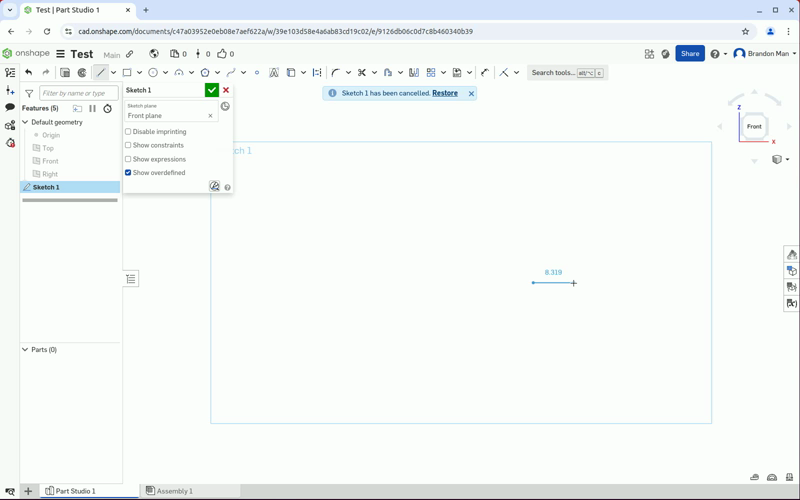
key_up(shift)
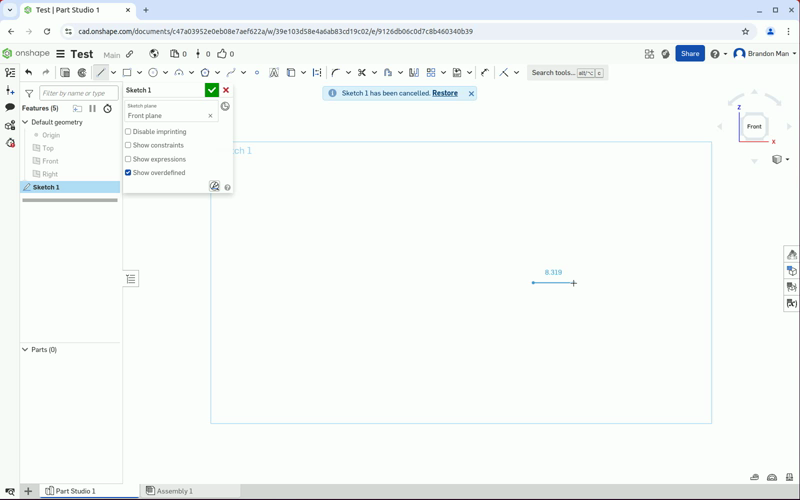
key_down(shift)
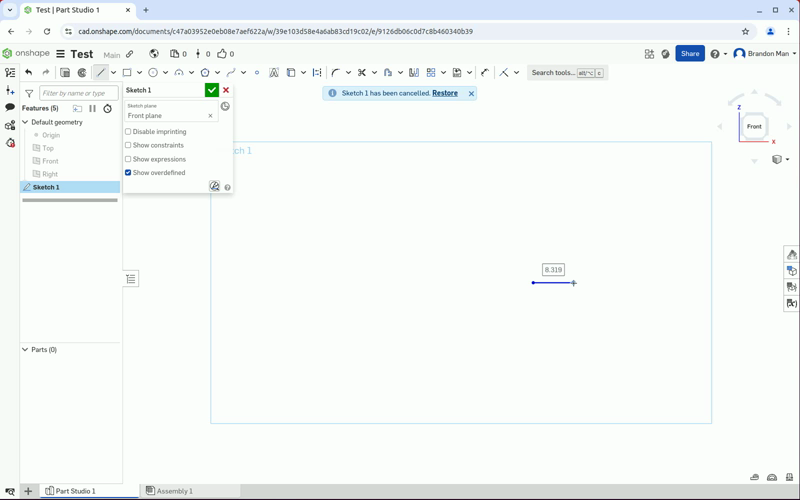
mouse_move(589, 282)
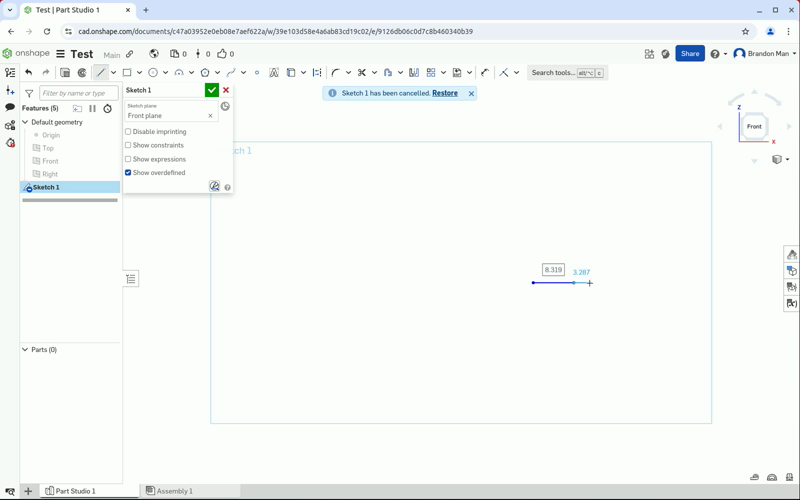
mouse_move(573, 242)
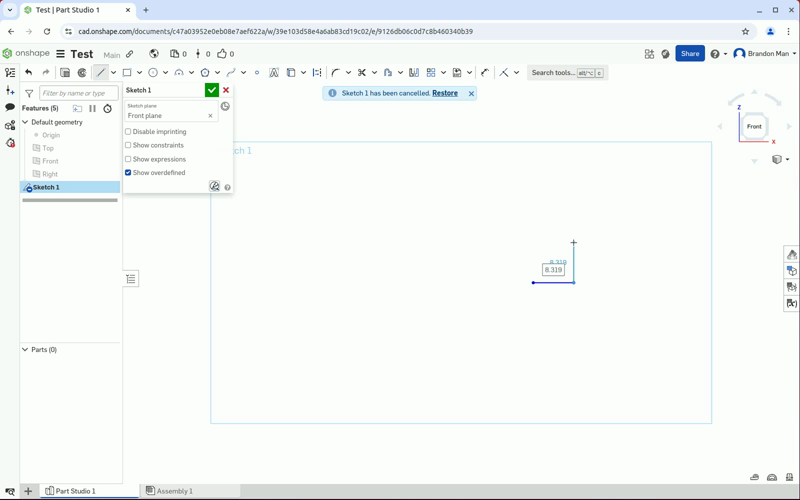
click(573, 242)
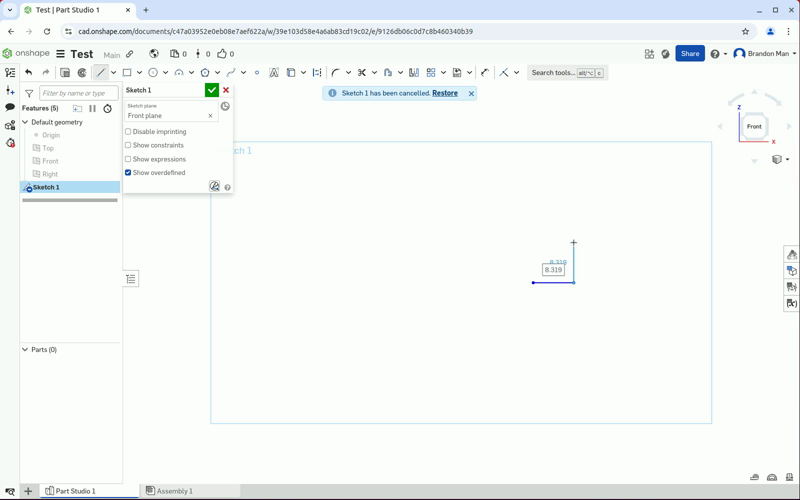
key_up(shift)
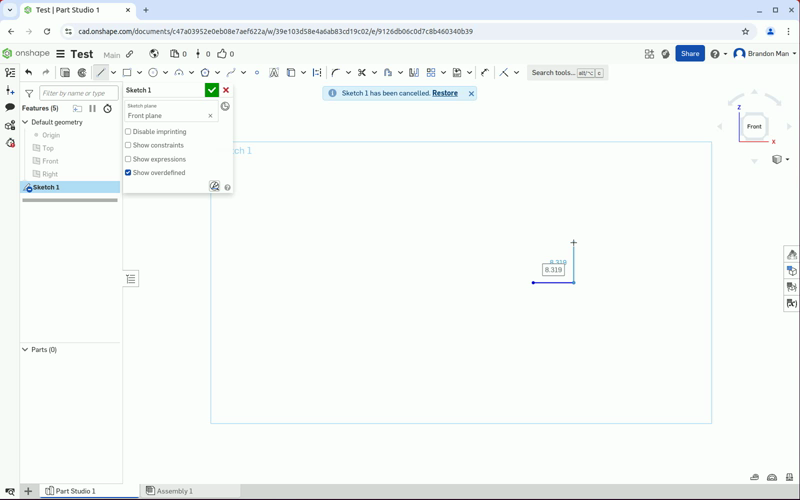
mouse_move(589, 242)
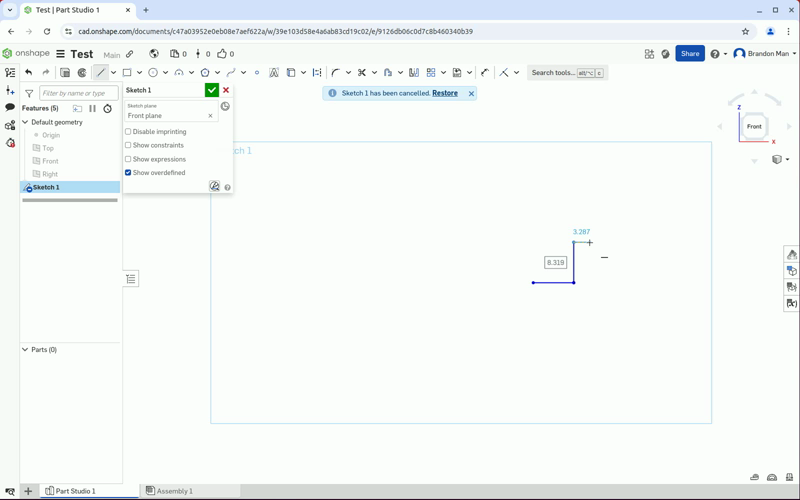
key_down(shift)
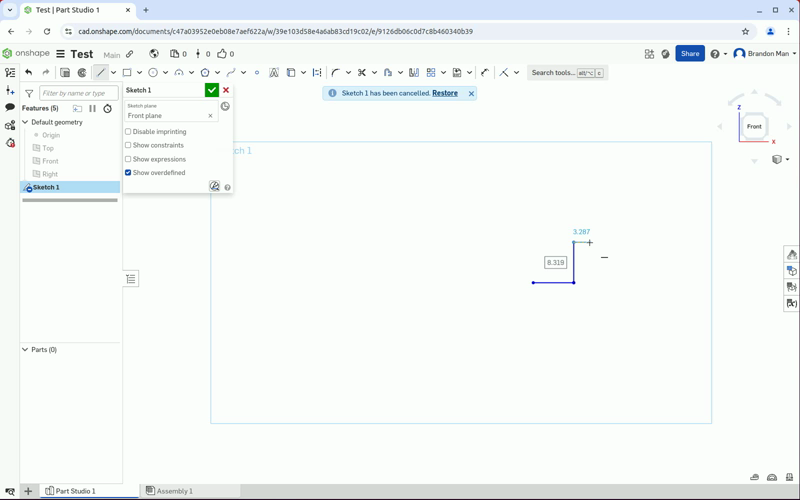
mouse_move(533, 282)
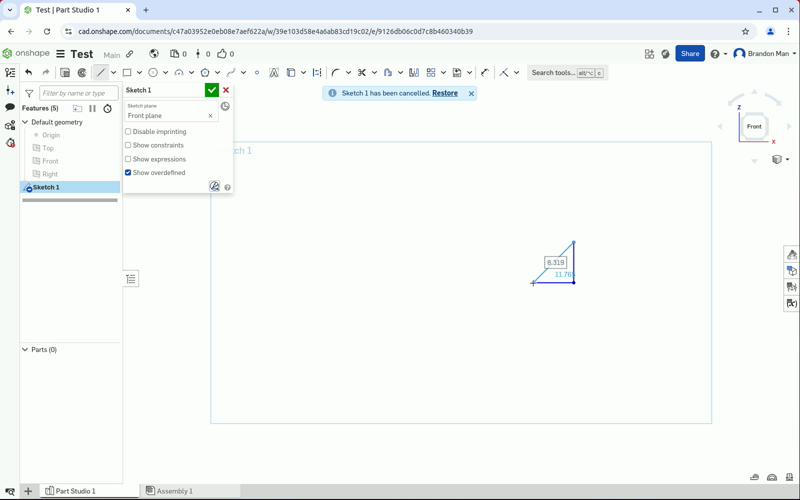
key_up(shift)
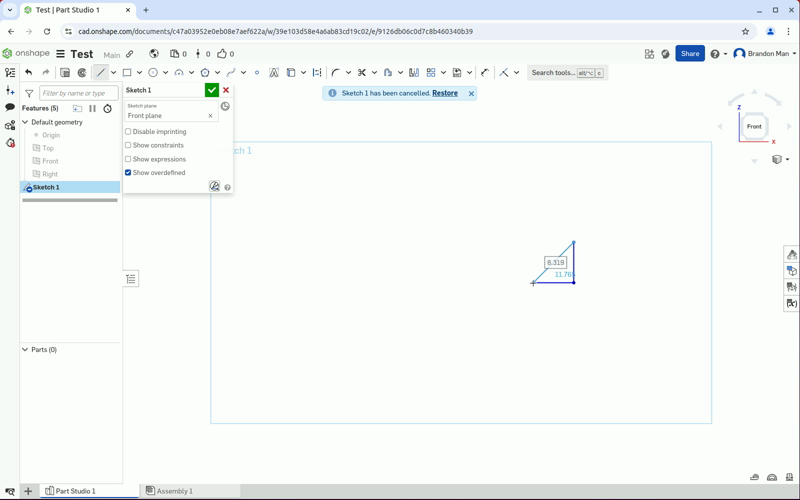
click(533, 282)
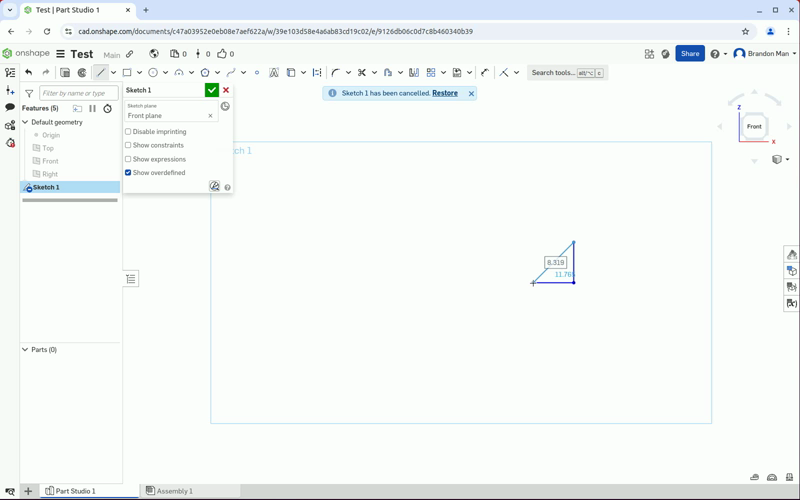
key(esc)
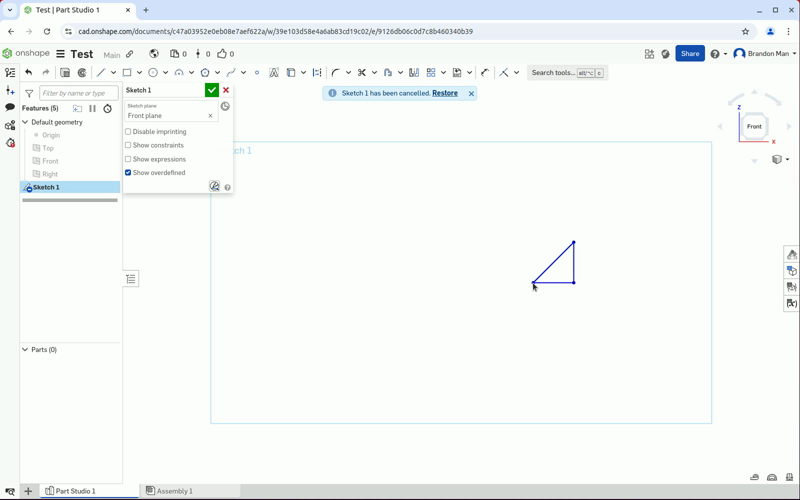
mouse_move(559, 268)
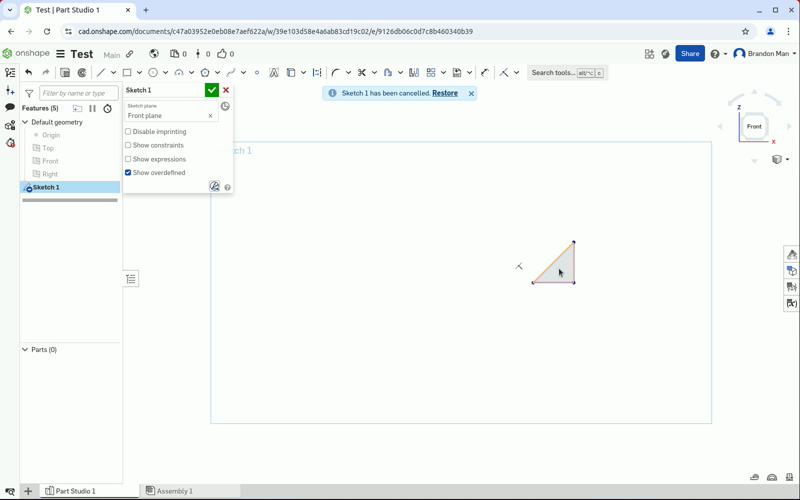
scroll(6)
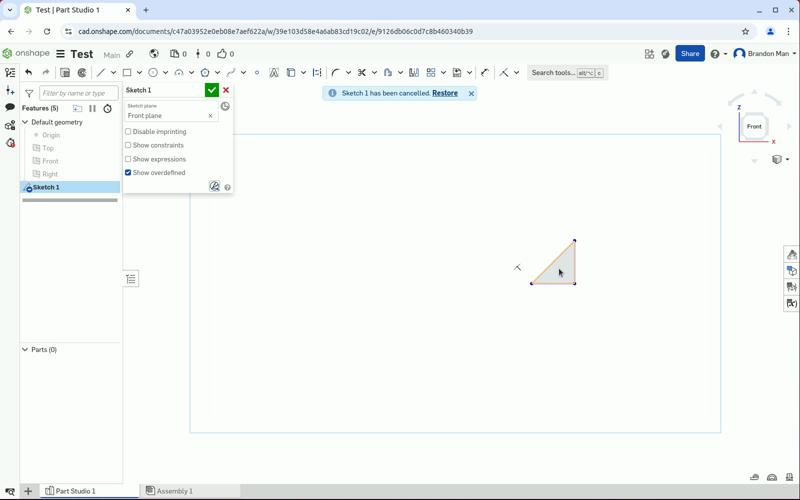
scroll(6)
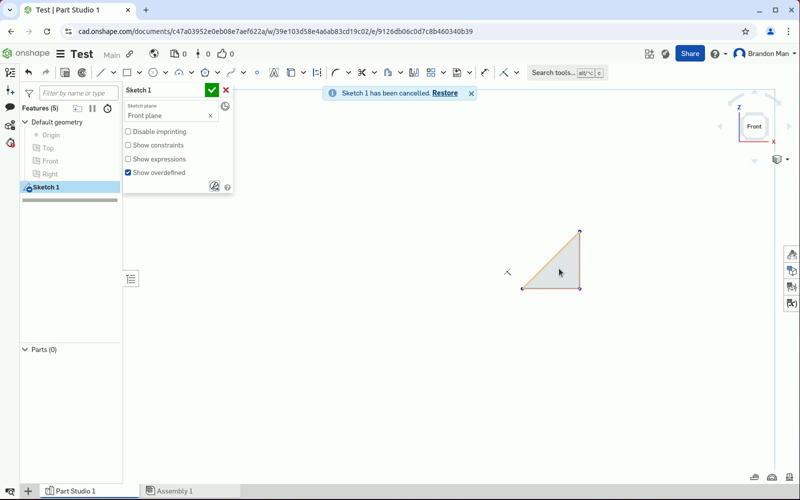
scroll(6)
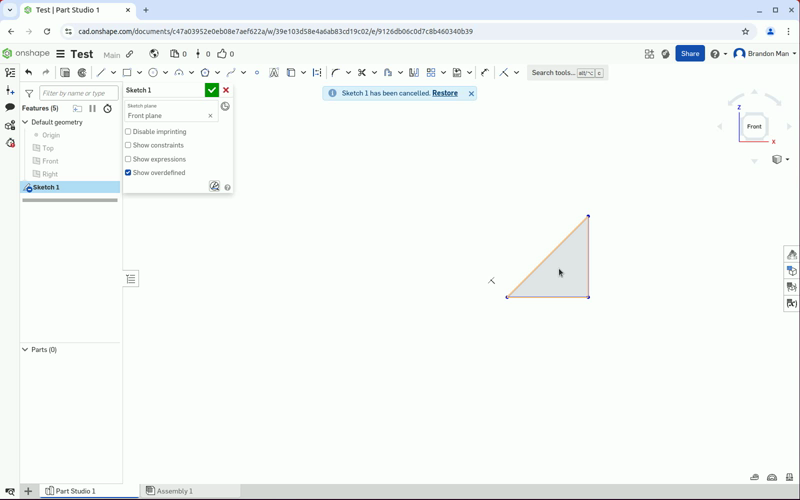
scroll(6)
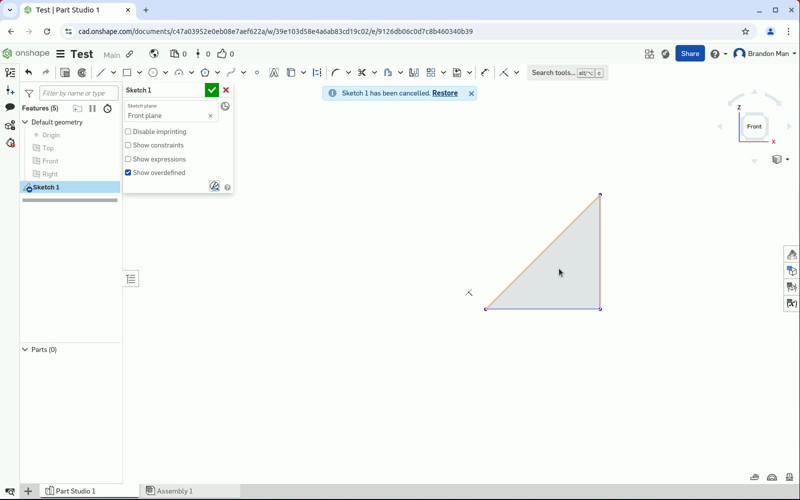
scroll(6)
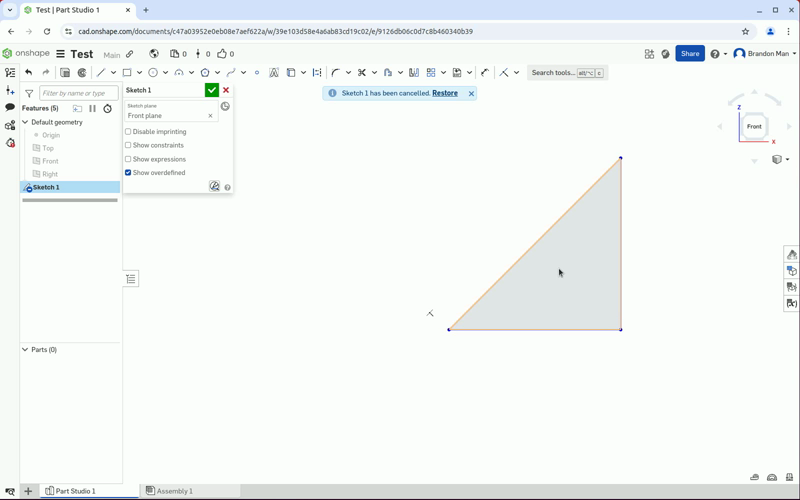
scroll(6)
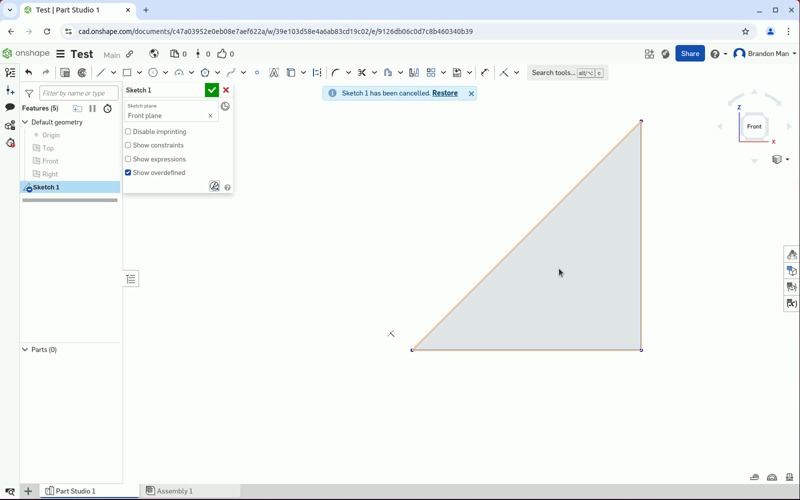
scroll(6)
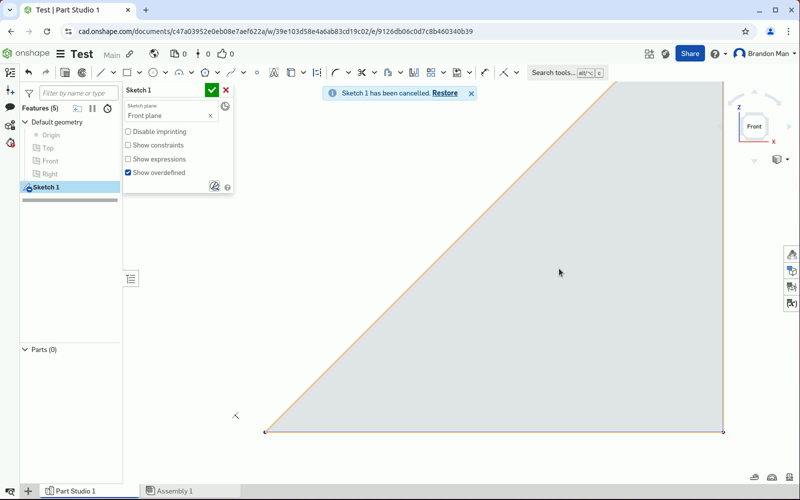
click(559, 268)
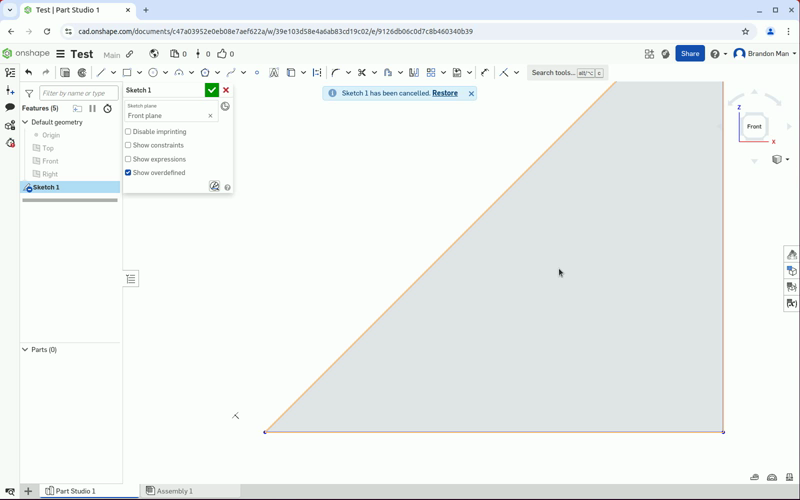
scroll(-6)
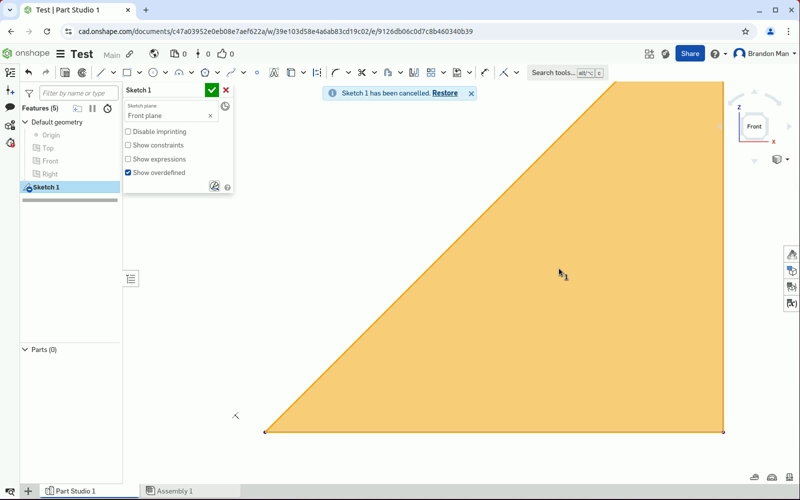
scroll(-6)
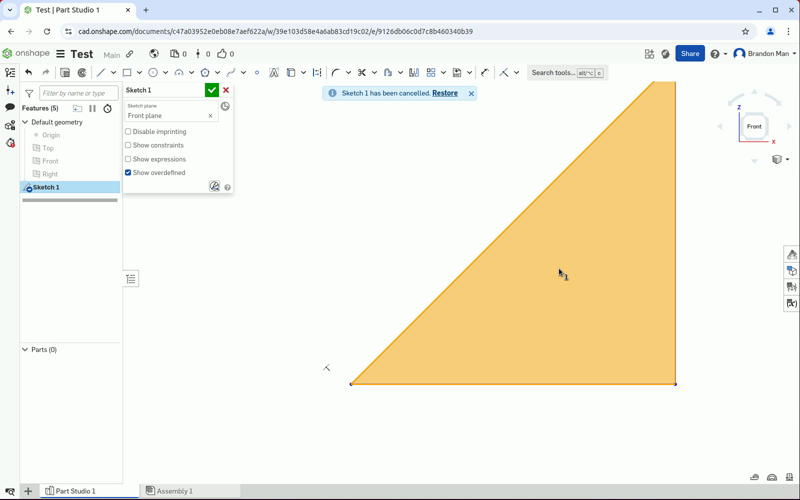
scroll(-6)
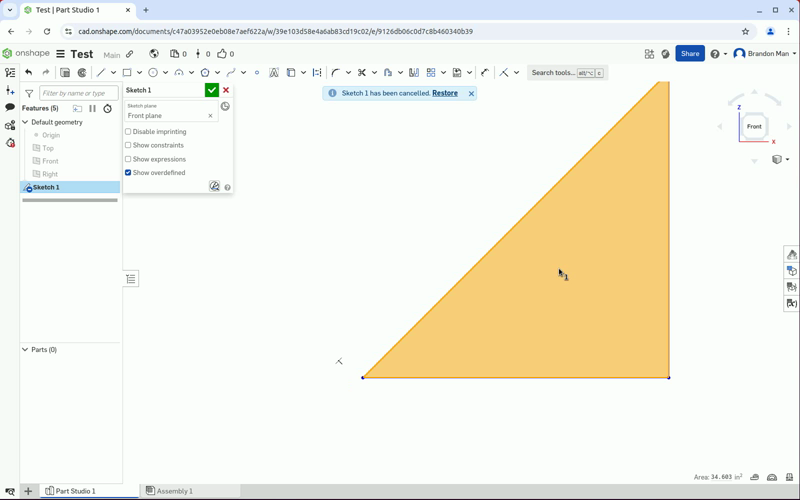
scroll(-6)
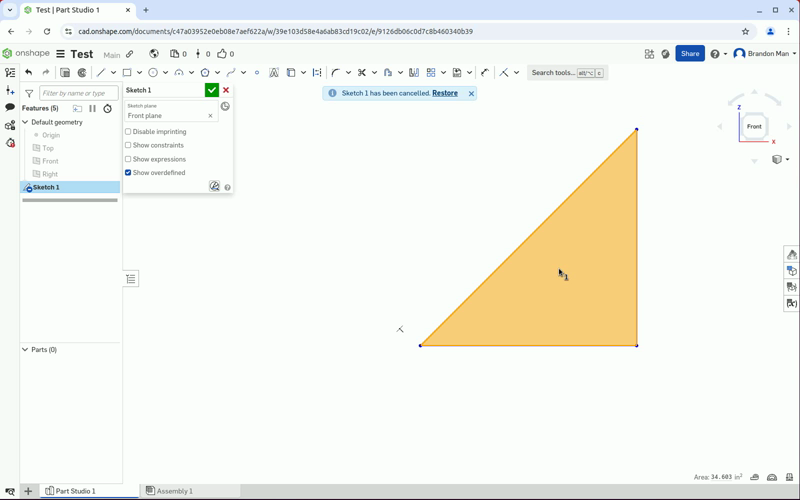
scroll(-6)
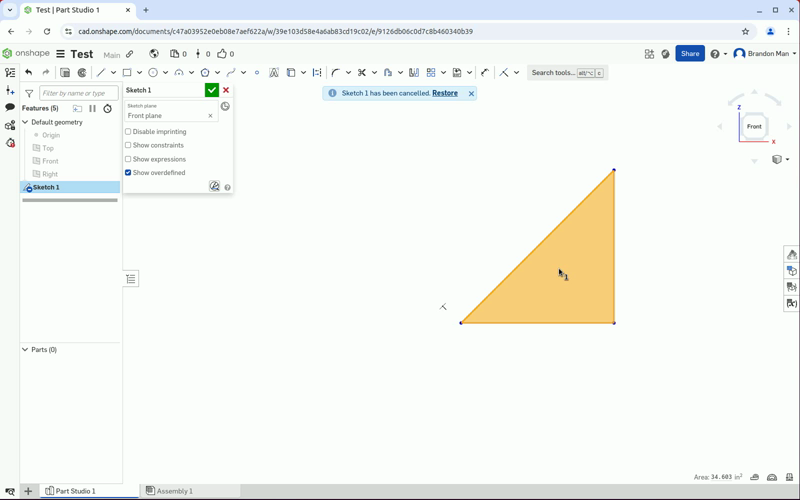
scroll(-6)
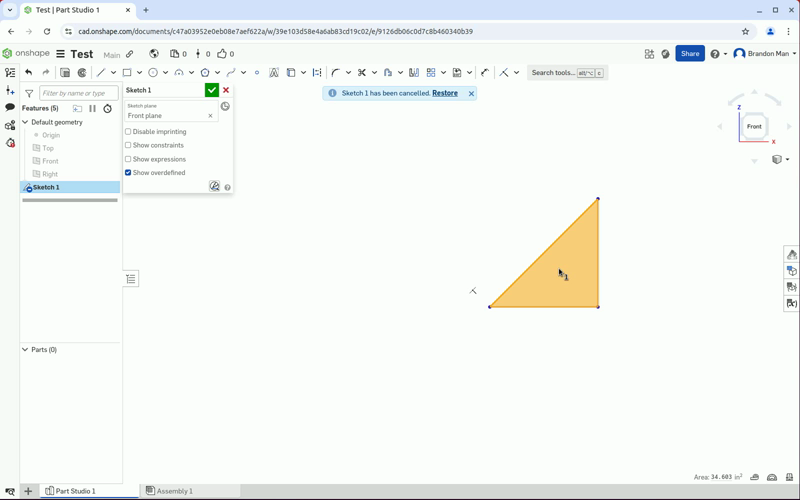
scroll(-6)
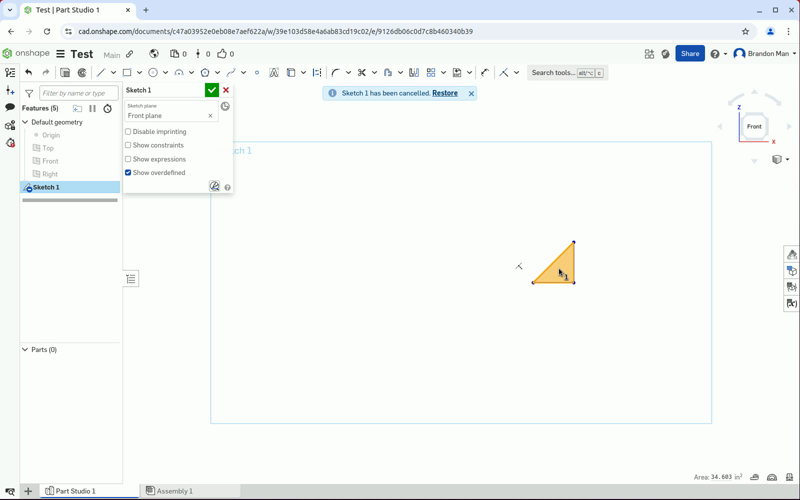
mouse_move(73, 352)
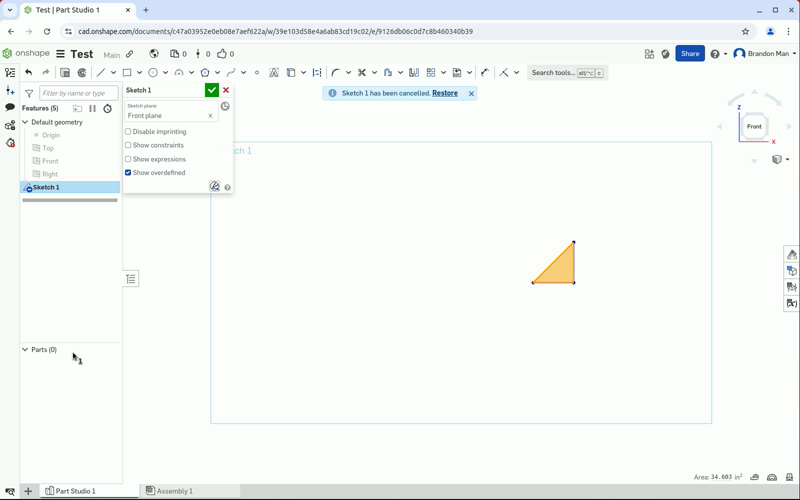
key(shift+y)
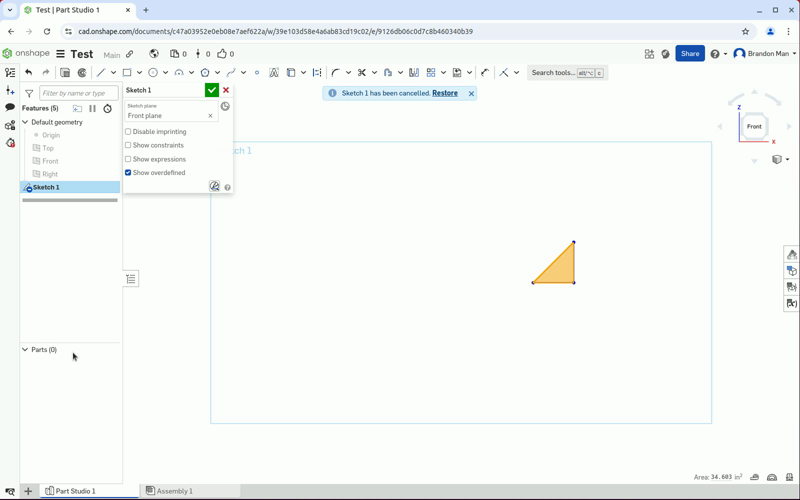
key(shift+e)
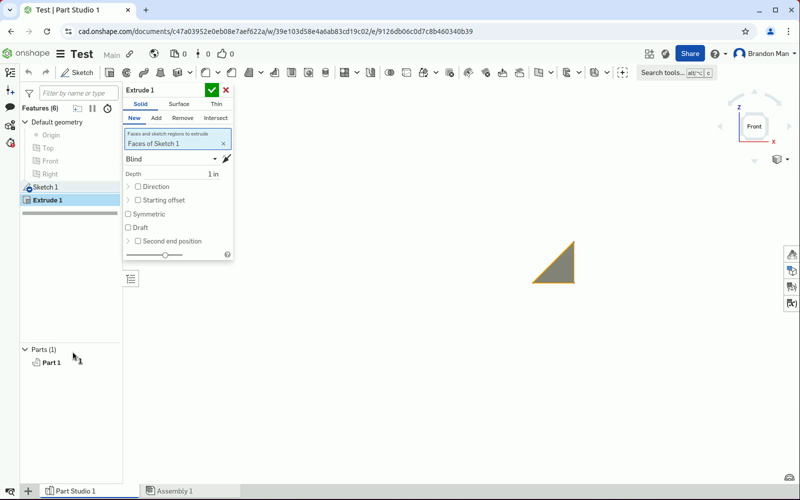
mouse_move(143, 106)
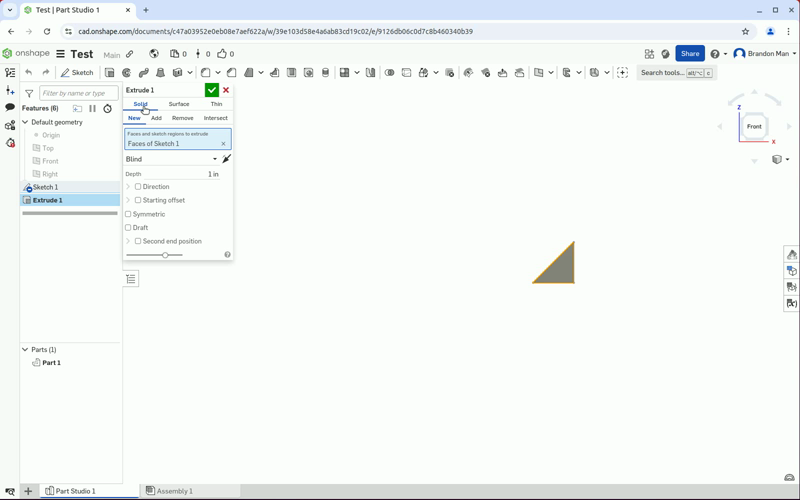
click(143, 106)
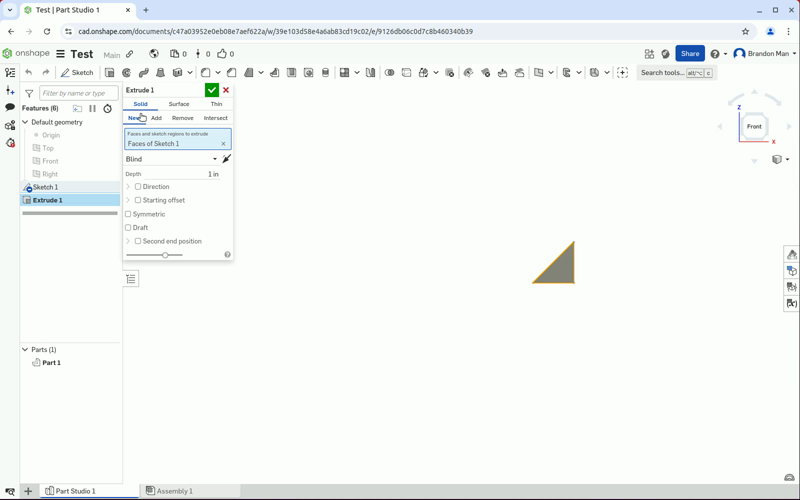
mouse_move(137, 120)
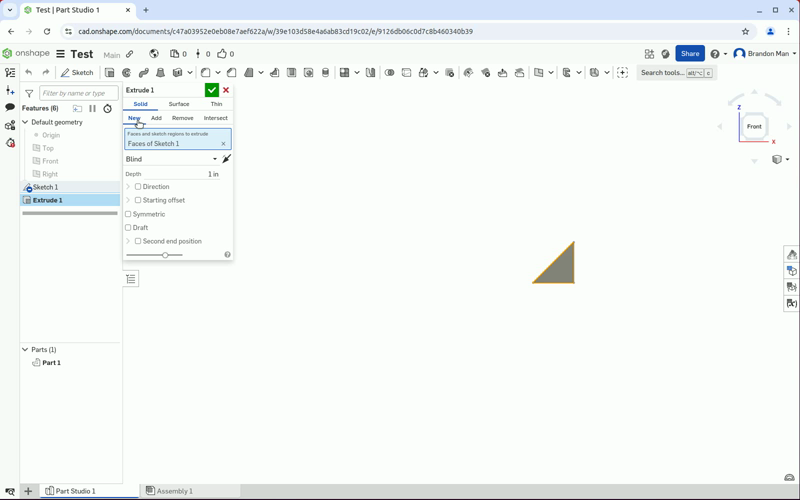
click(137, 120)
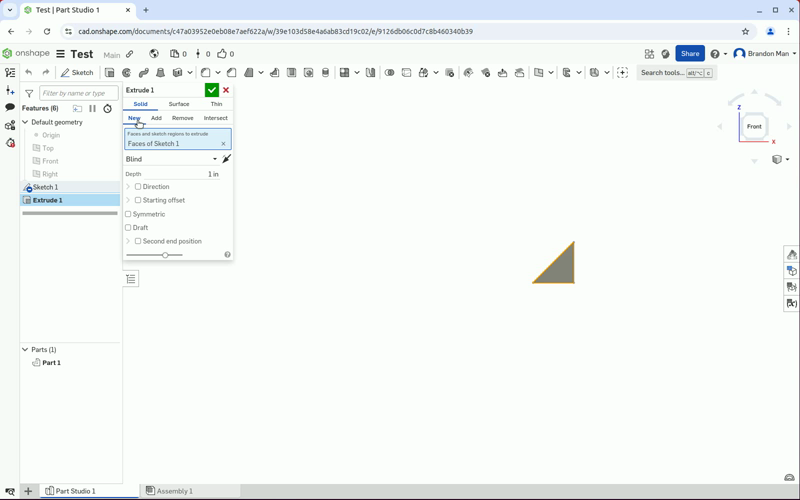
key(tab, 4)
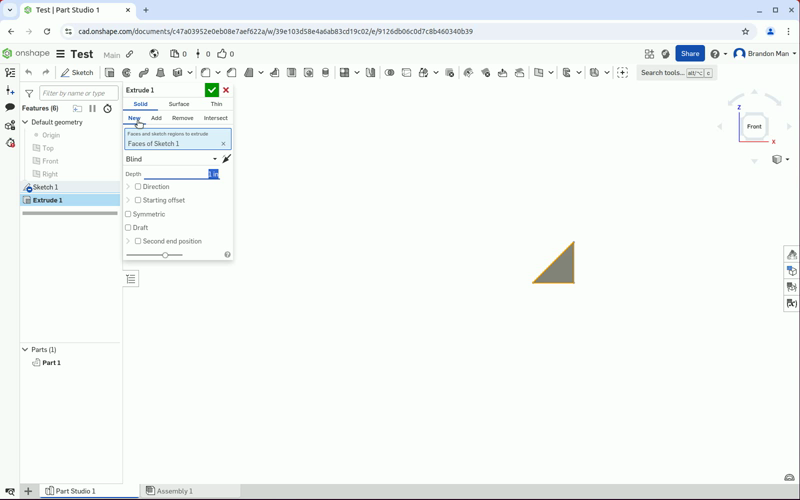
text(3.611)
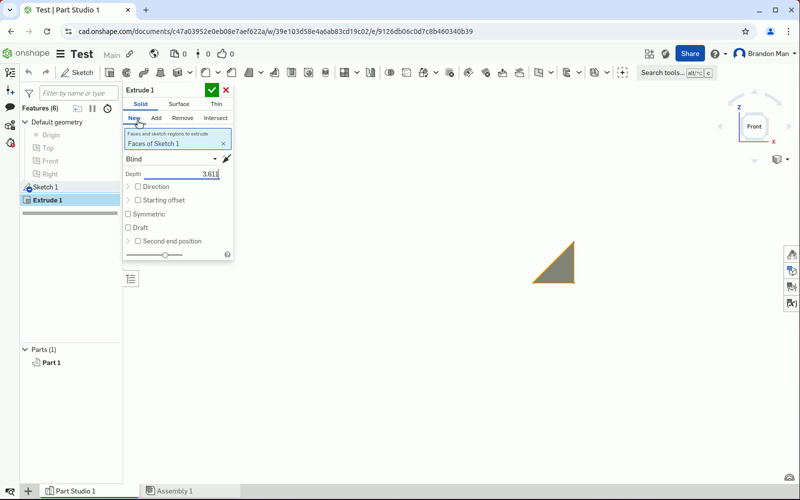
key(enter)
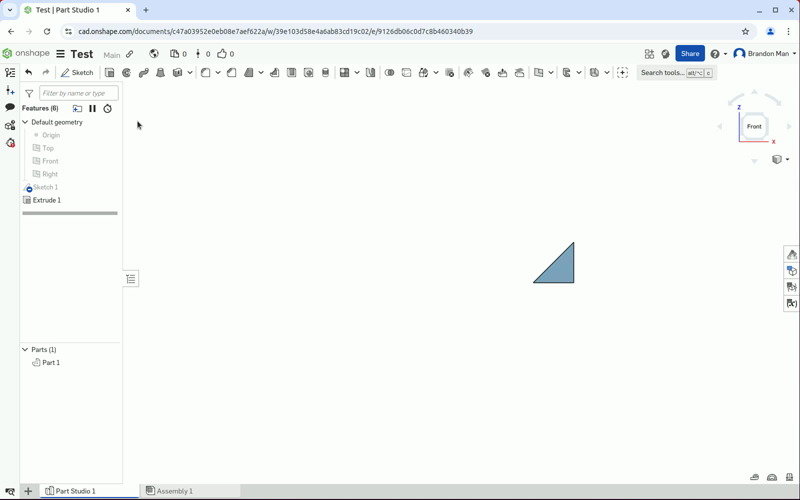
key(shift+h)
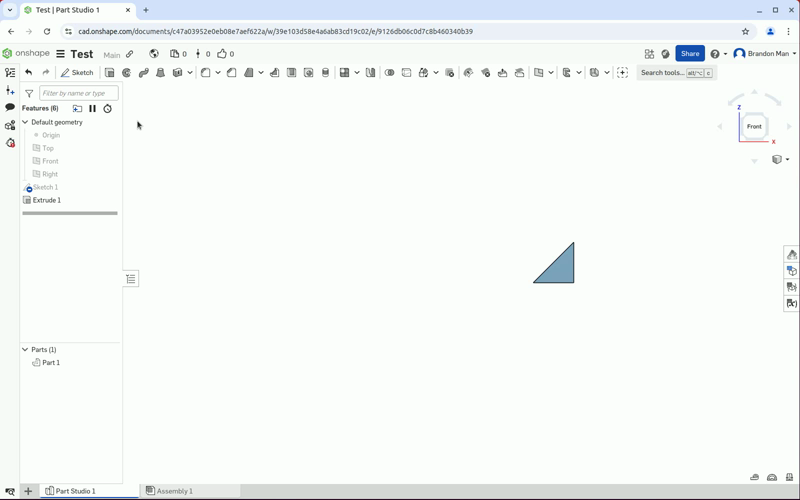
key(shift+h)
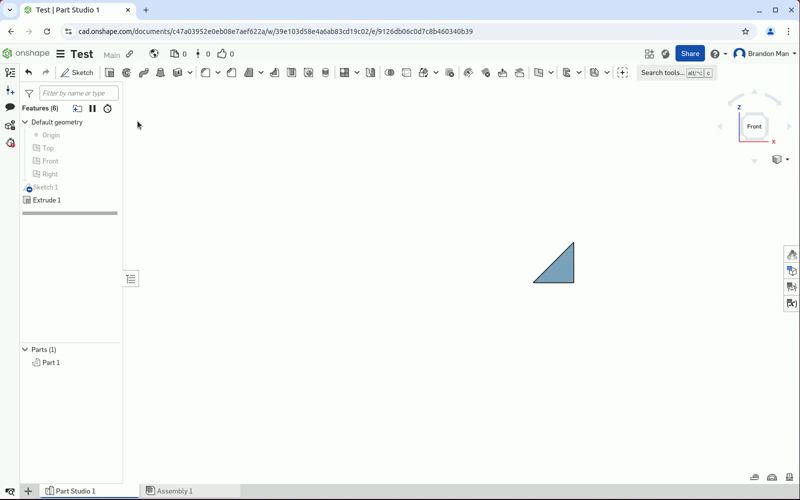
mouse_move(73, 189)
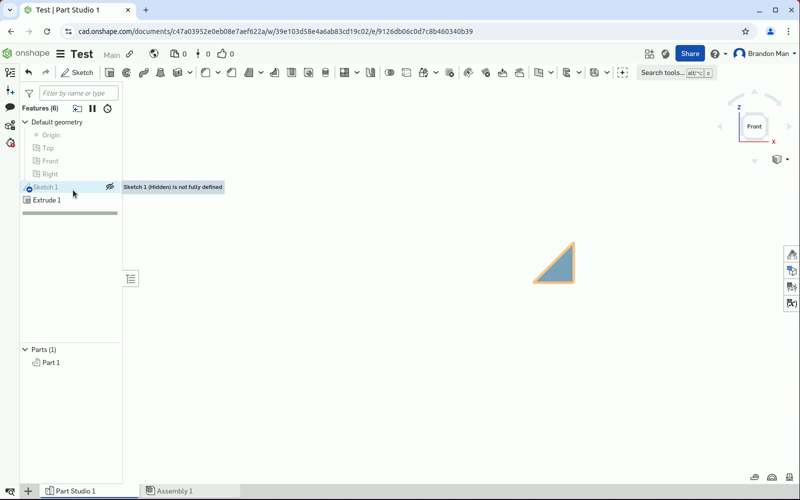
click(73, 189)
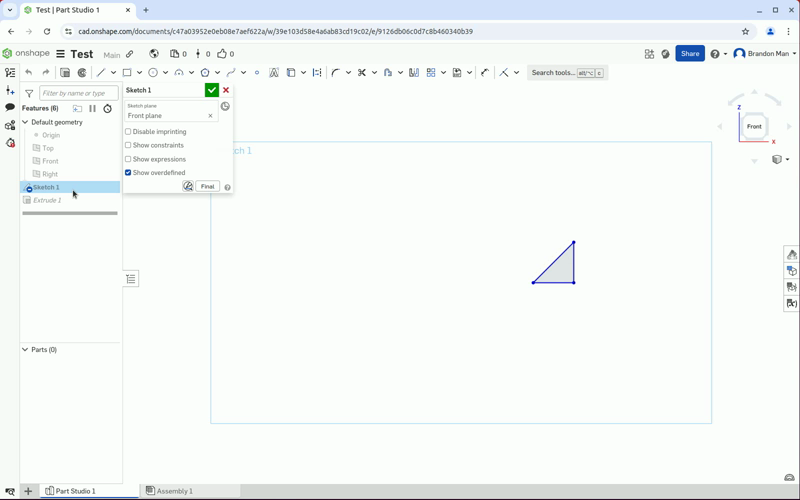
mouse_move(229, 92)
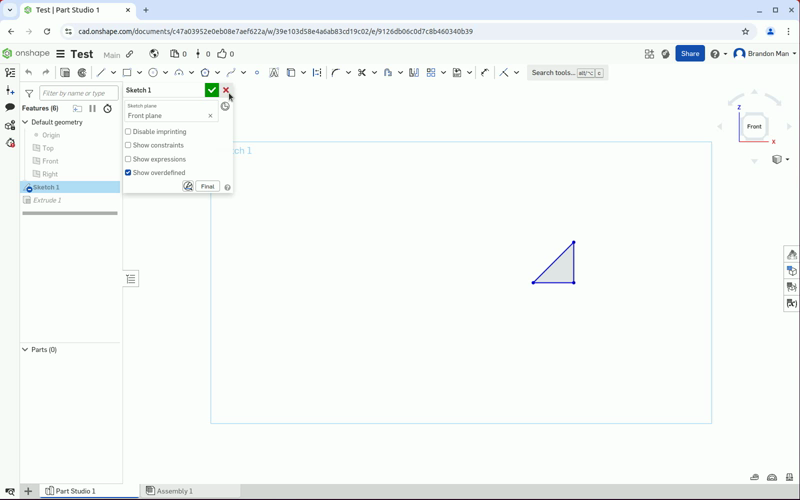
click(229, 92)
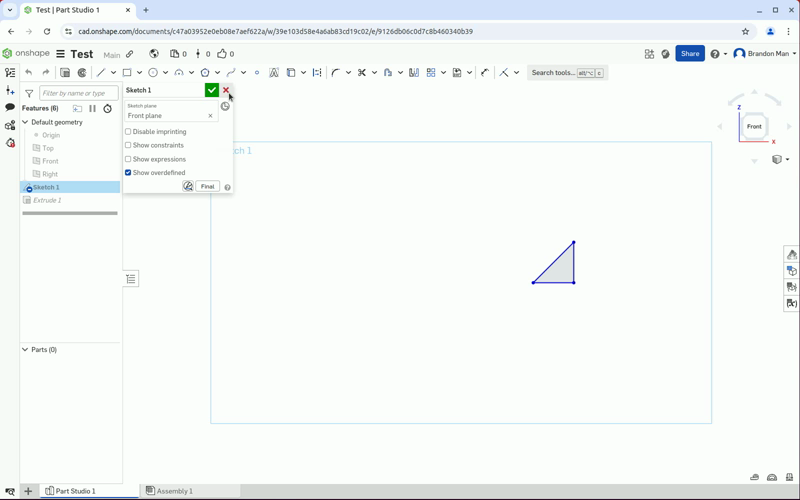
key(shift+s)
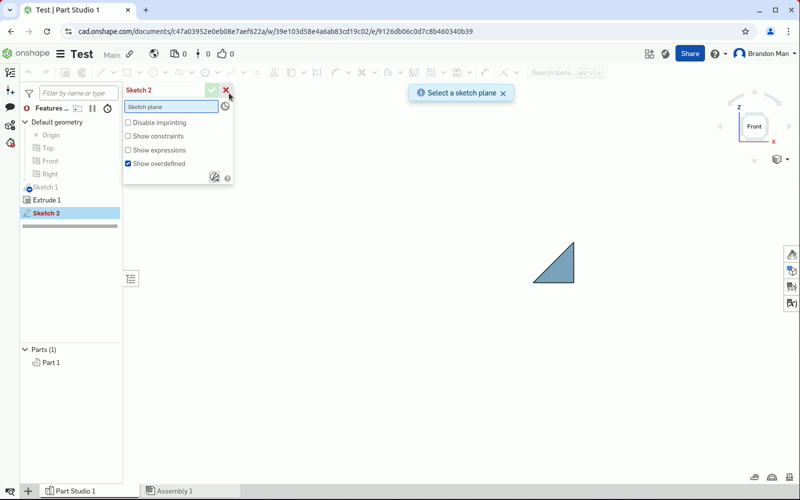
mouse_move(73, 163)
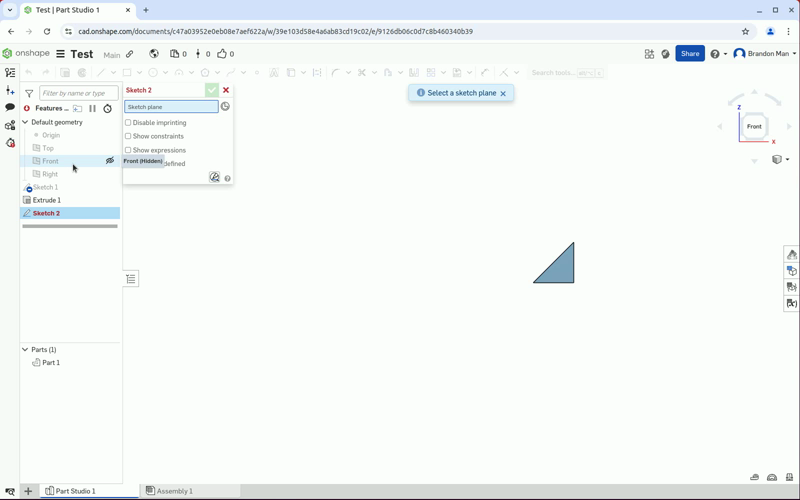
click(73, 163)
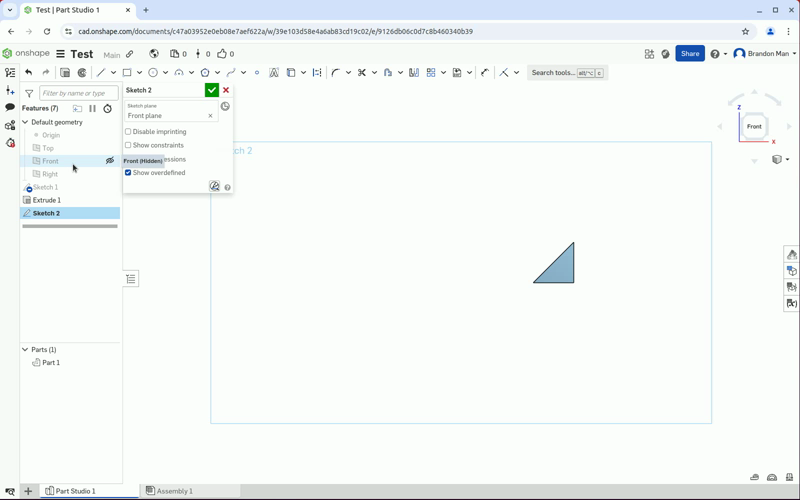
mouse_move(73, 352)
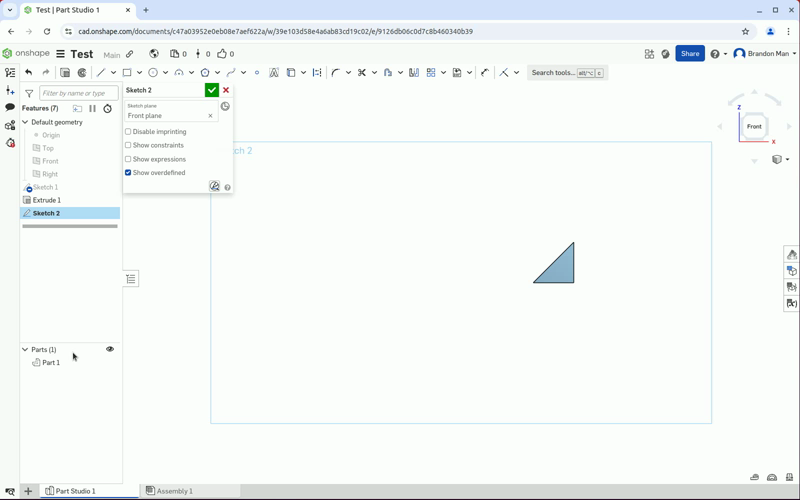
key(y)
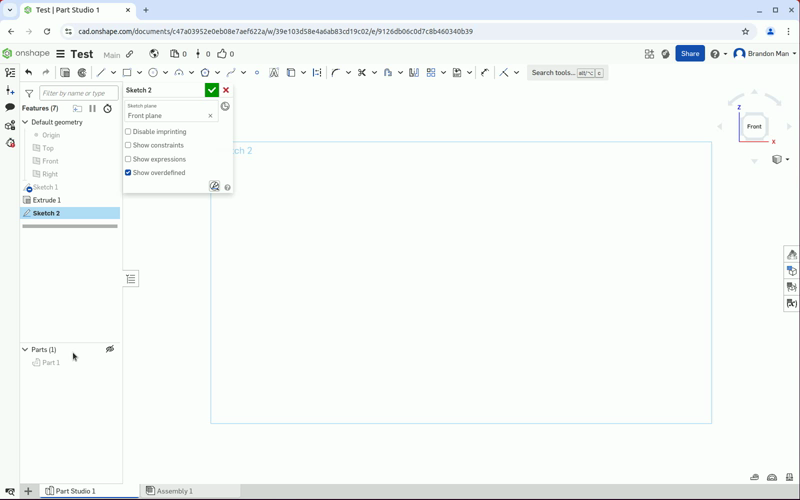
key(l)
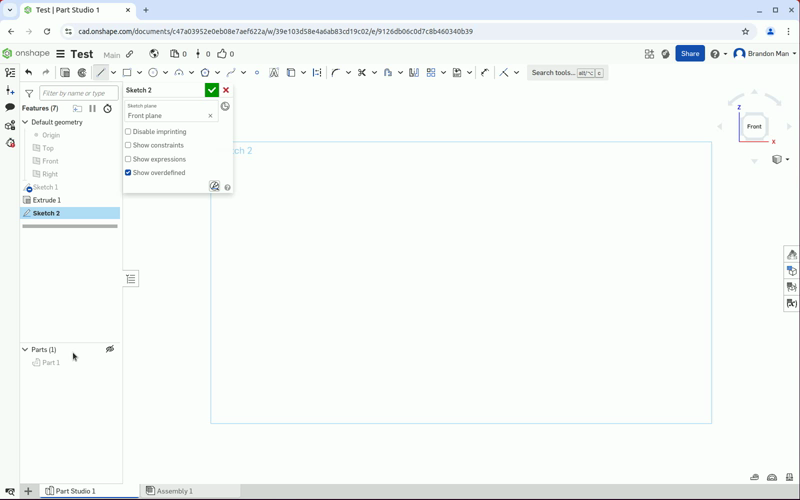
key_down(shift)
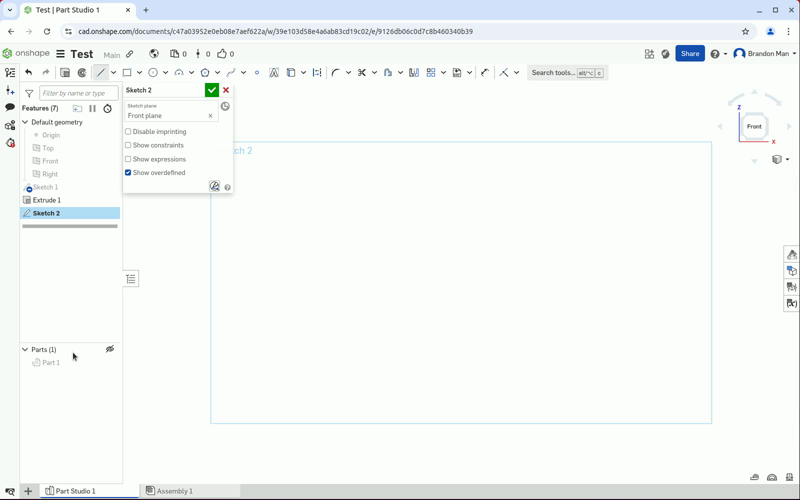
mouse_move(349, 282)
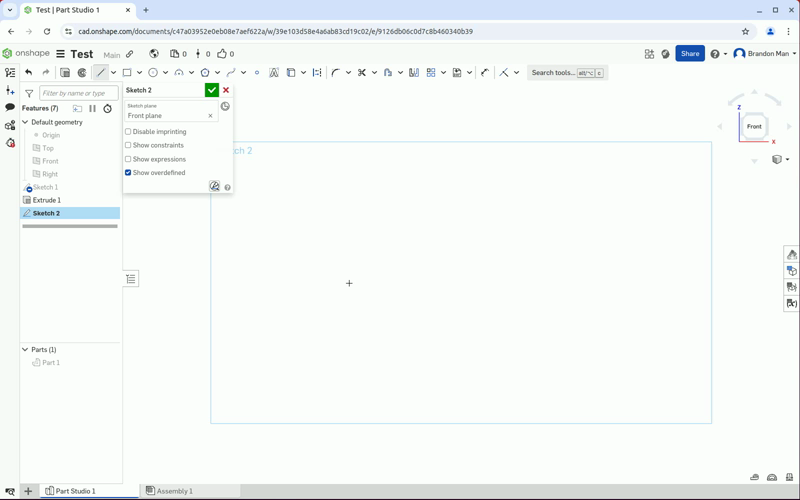
click(349, 282)
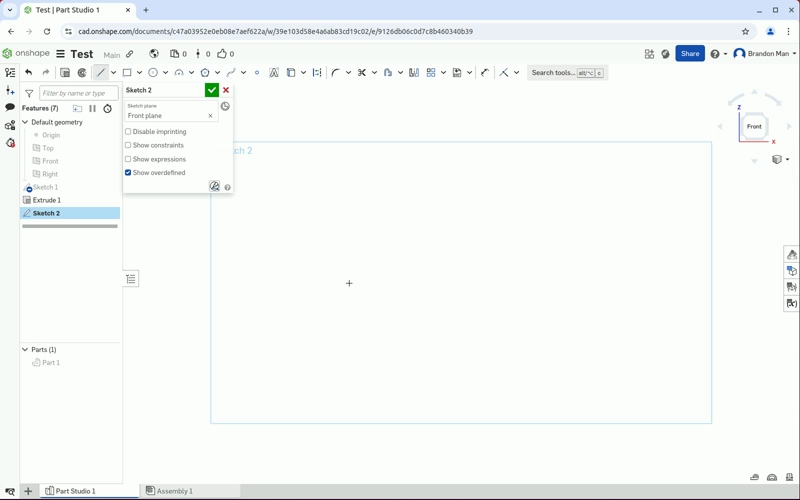
key_up(shift)
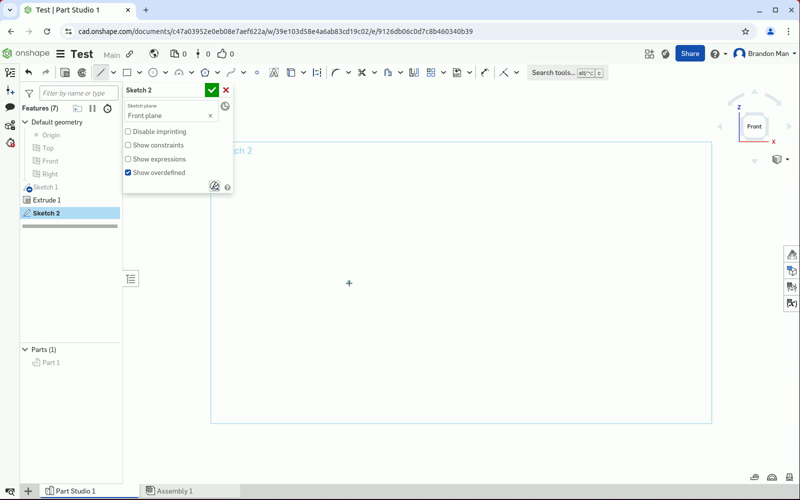
key_down(shift)
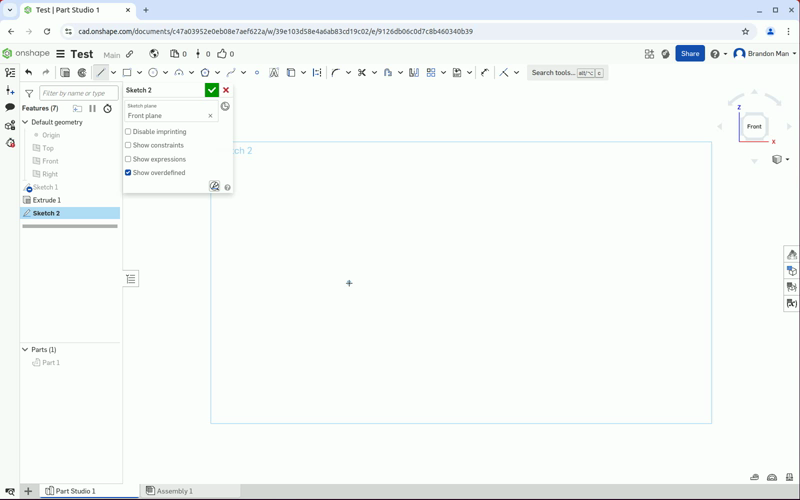
mouse_move(379, 282)
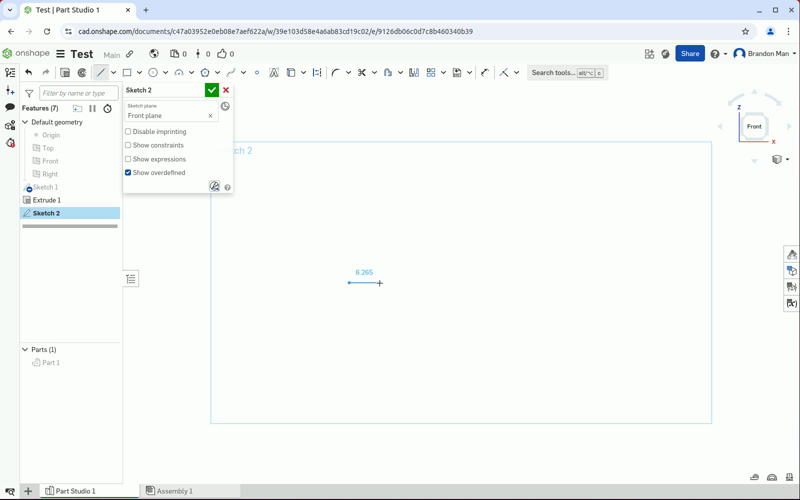
mouse_move(389, 282)
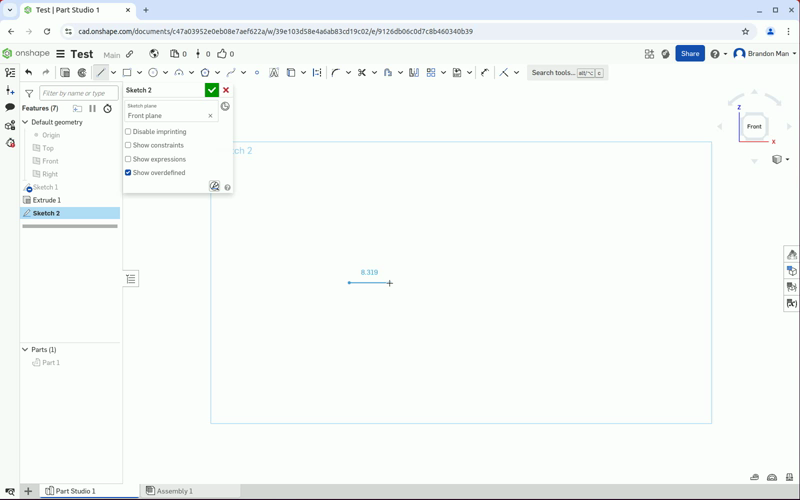
click(389, 282)
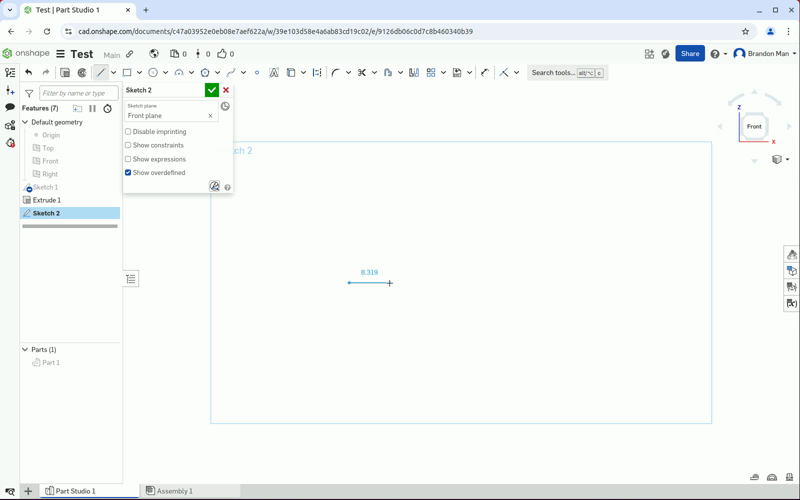
key_up(shift)
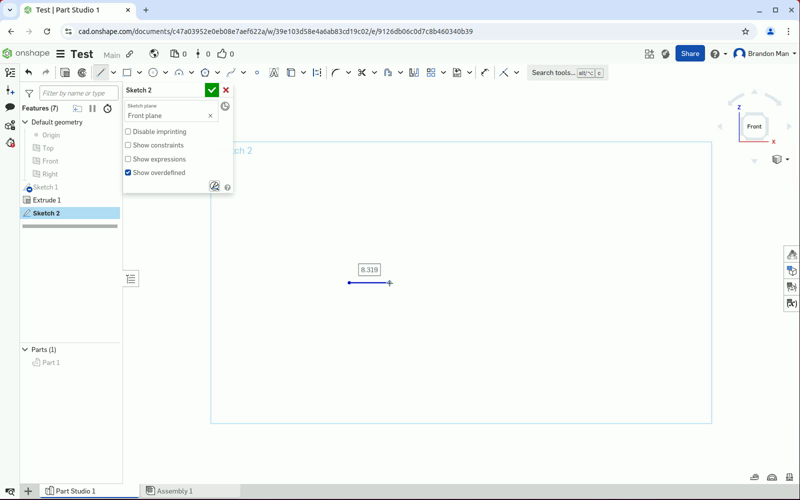
key_down(shift)
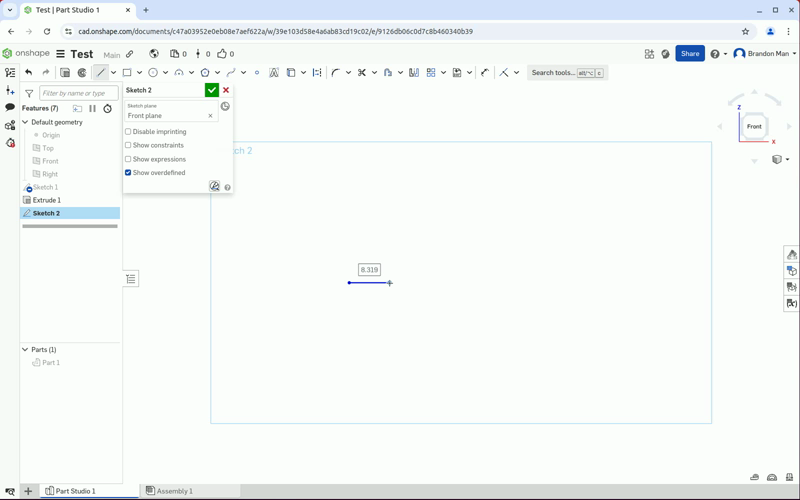
mouse_move(420, 282)
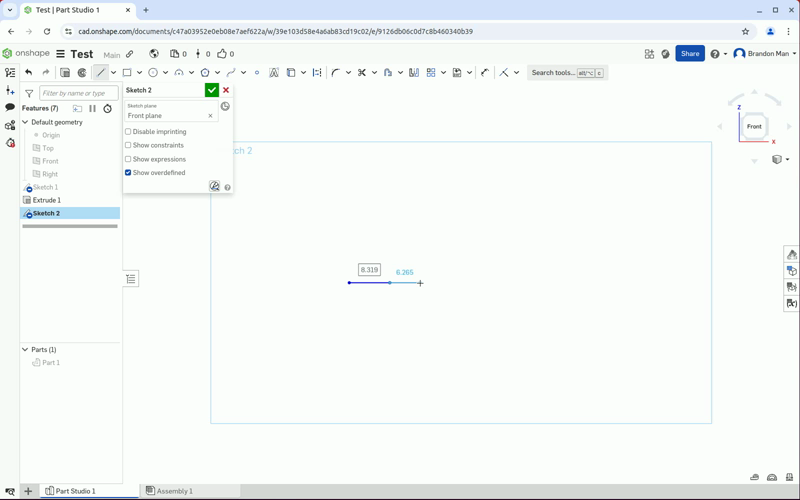
mouse_move(349, 242)
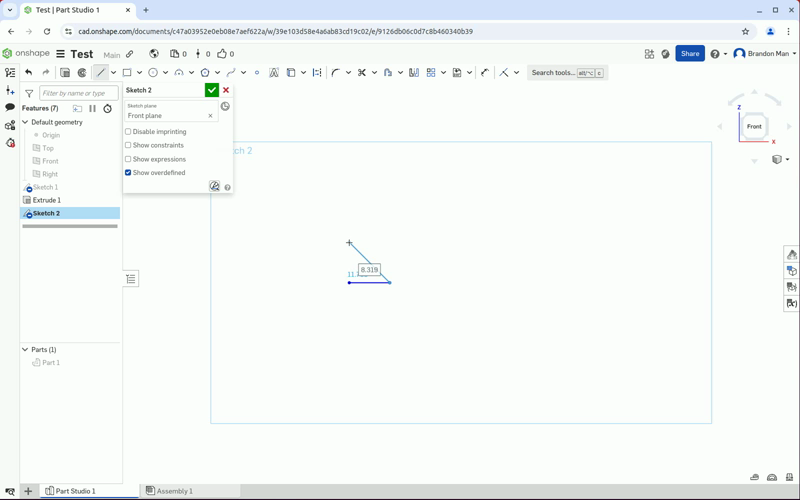
click(349, 242)
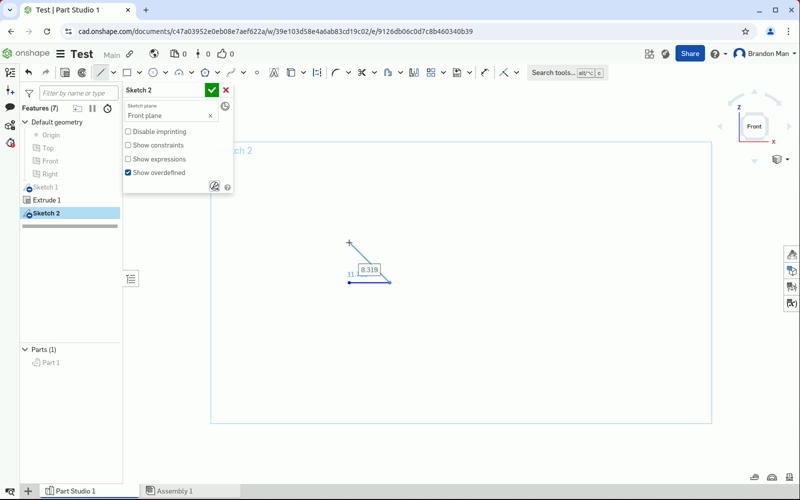
key_up(shift)
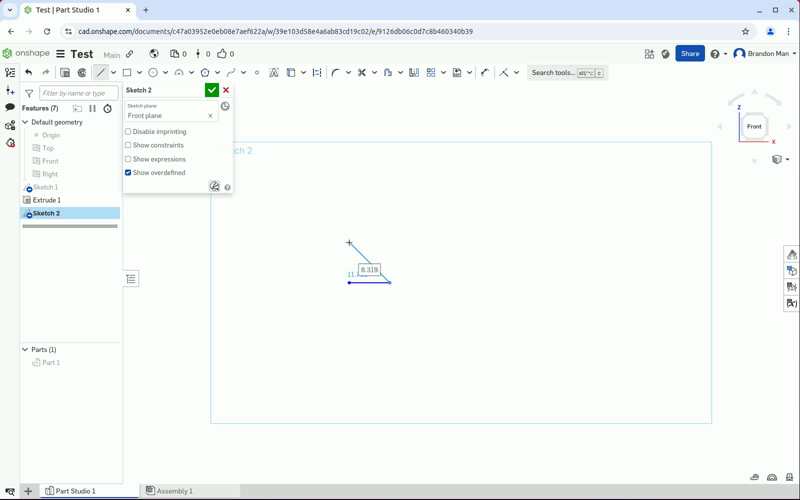
mouse_move(379, 242)
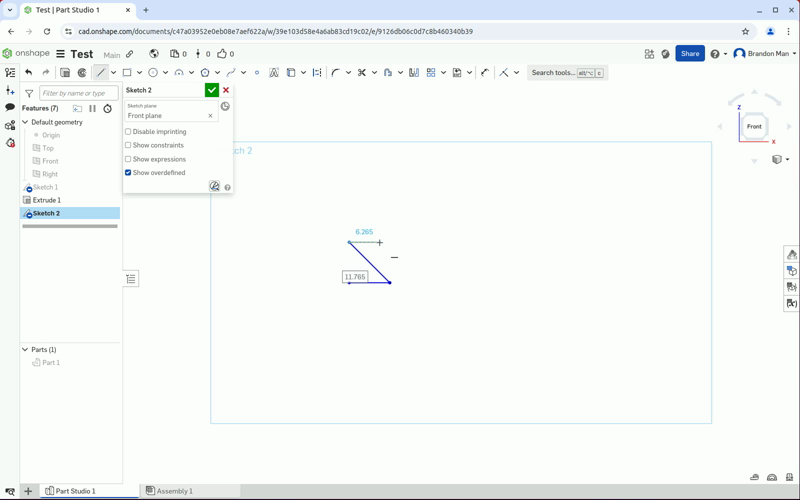
key_down(shift)
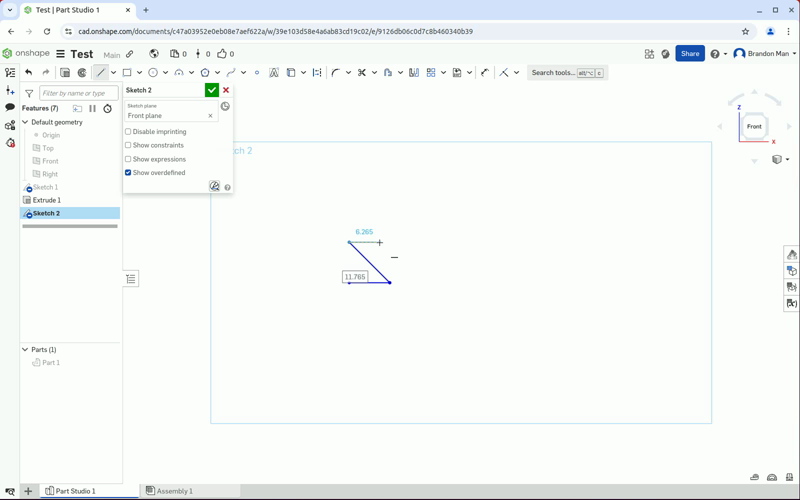
mouse_move(349, 282)
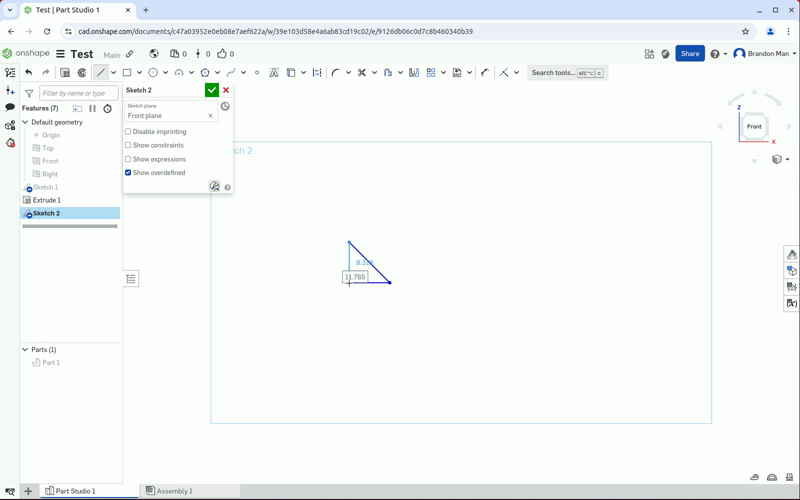
key_up(shift)
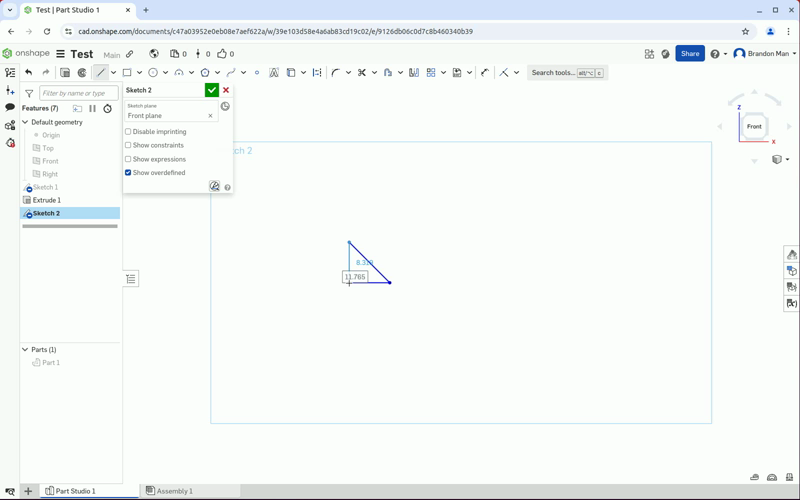
click(349, 282)
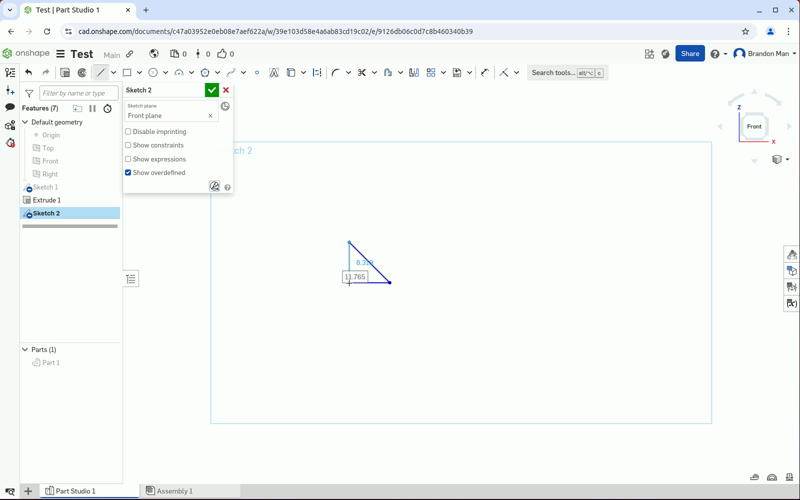
key(esc)
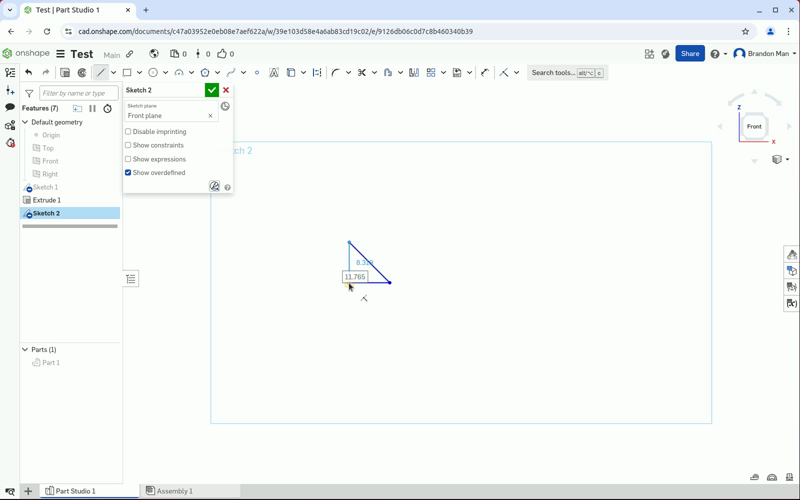
mouse_move(373, 270)
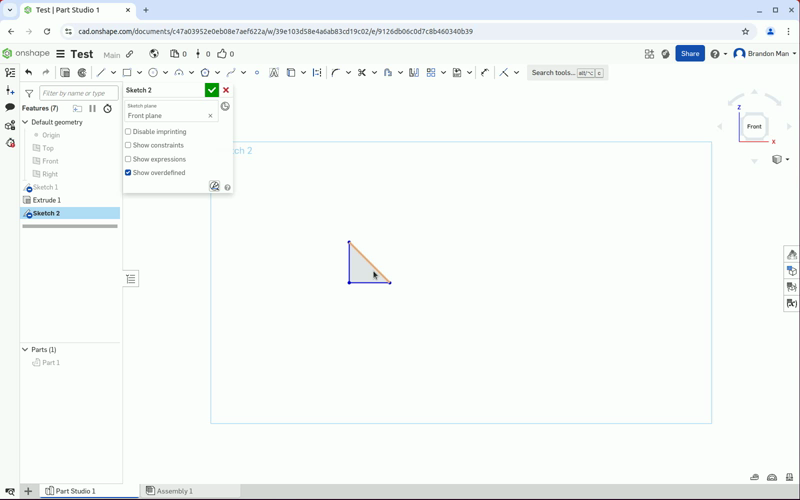
scroll(6)
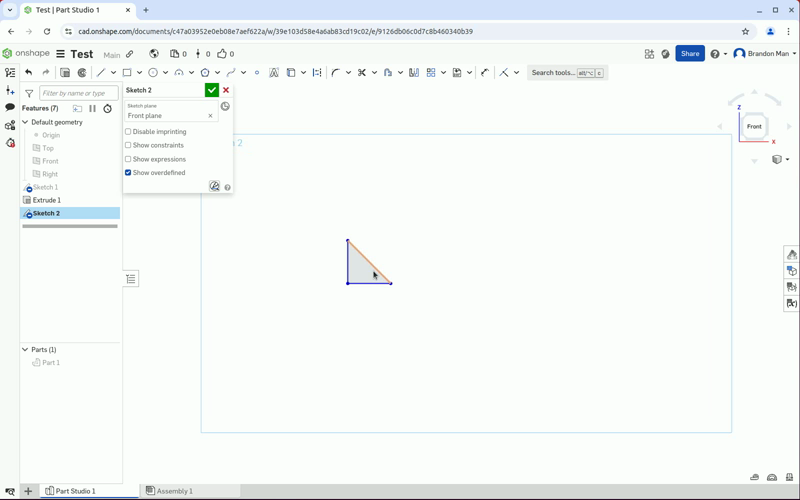
scroll(6)
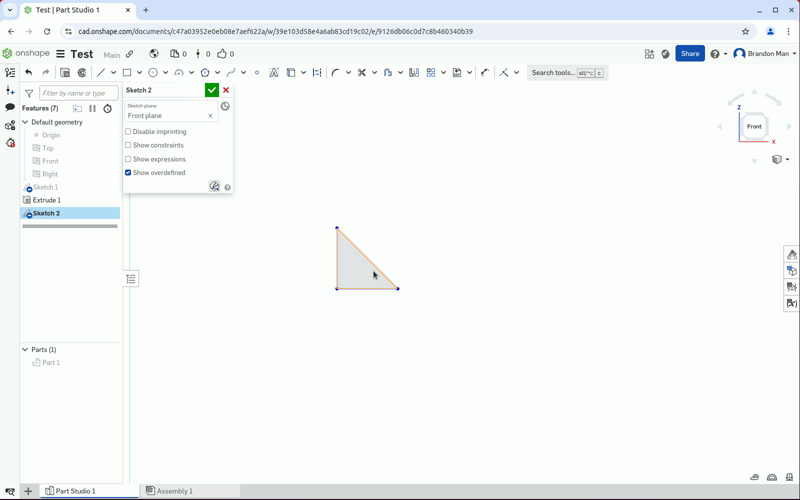
scroll(6)
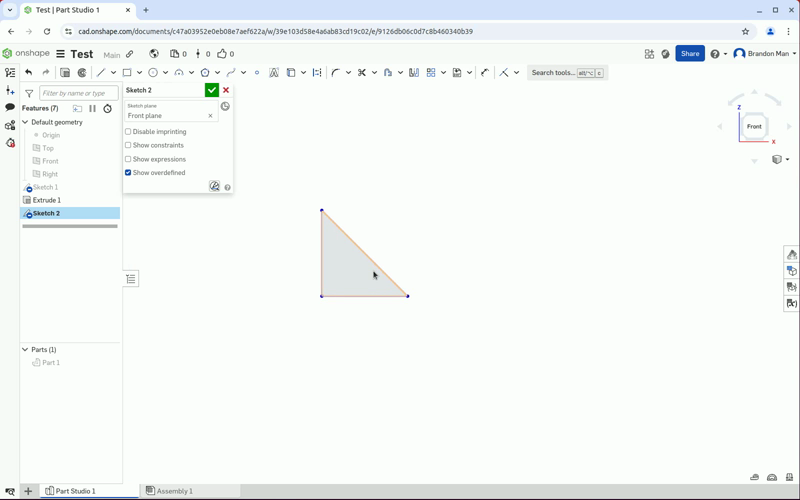
scroll(6)
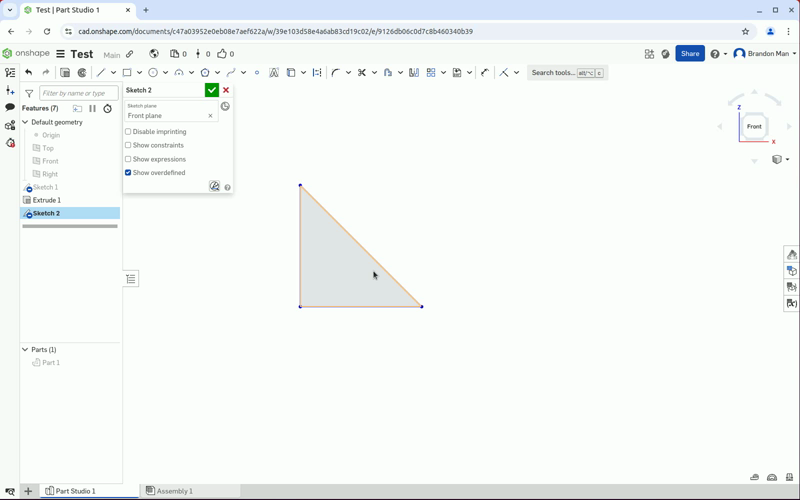
scroll(6)
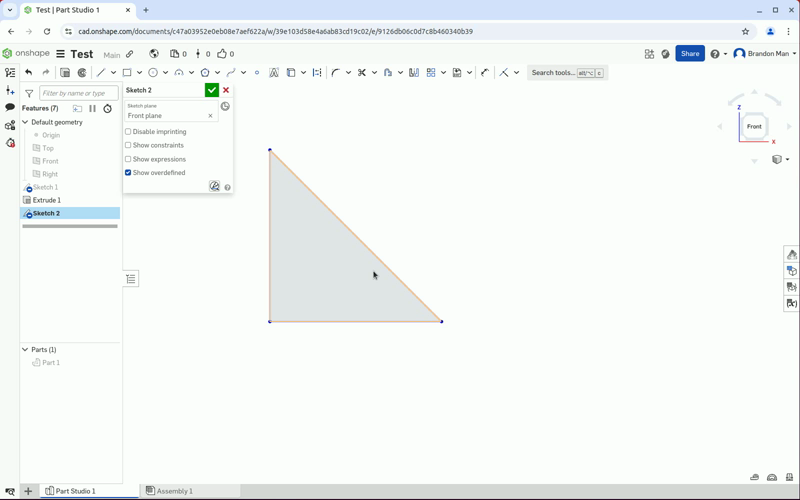
scroll(6)
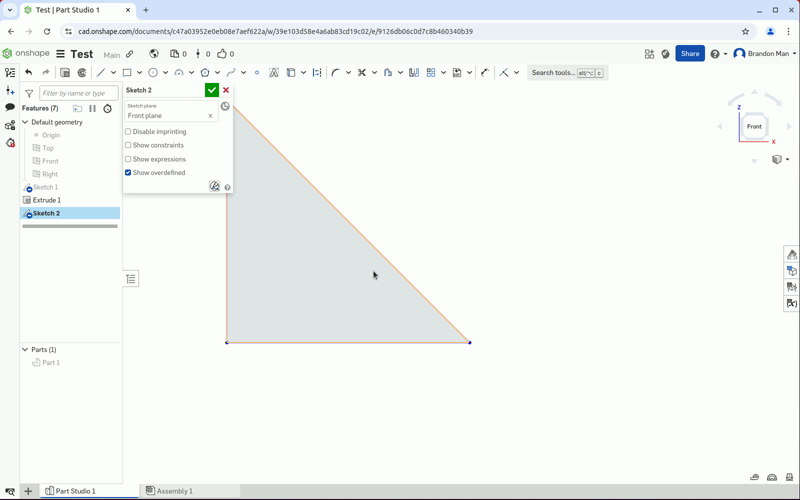
scroll(6)
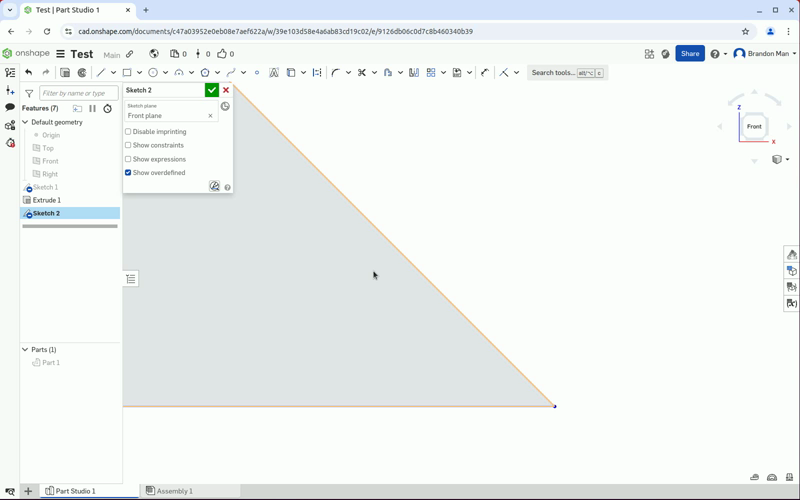
click(373, 270)
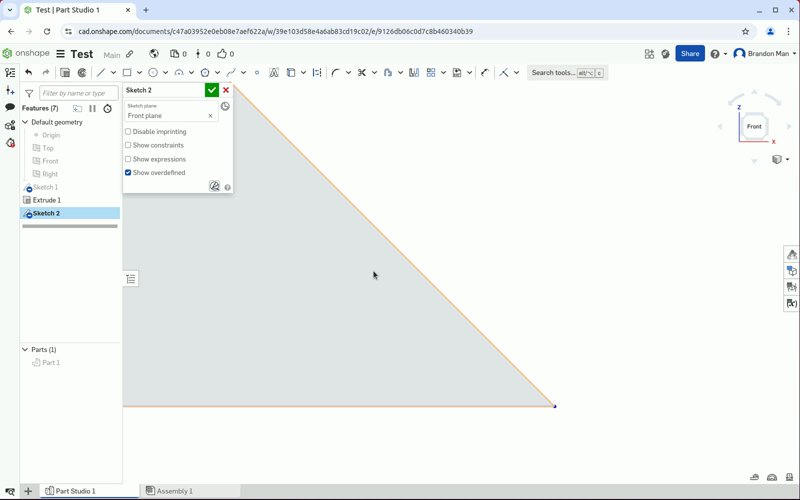
scroll(-6)
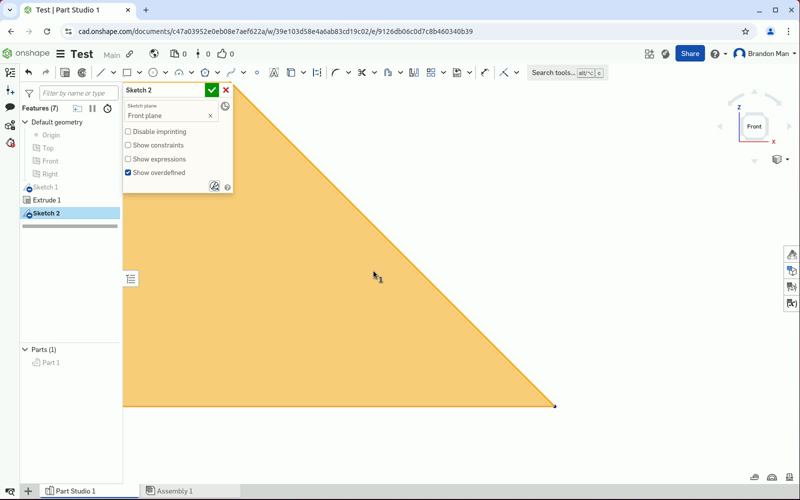
scroll(-6)
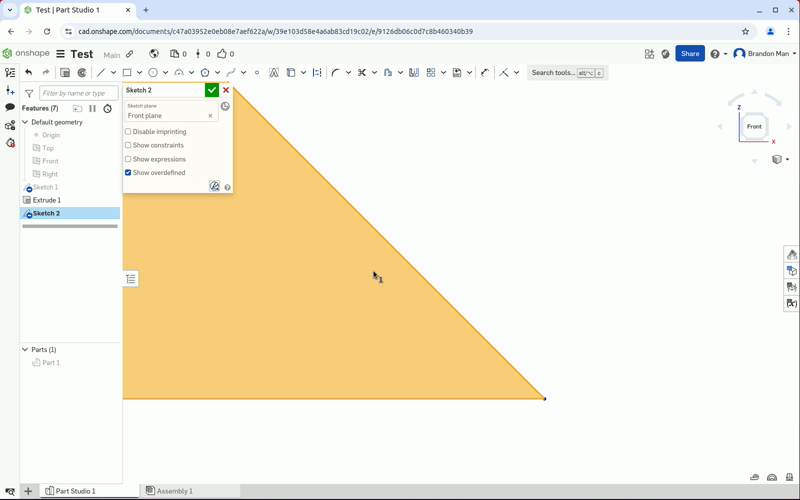
scroll(-6)
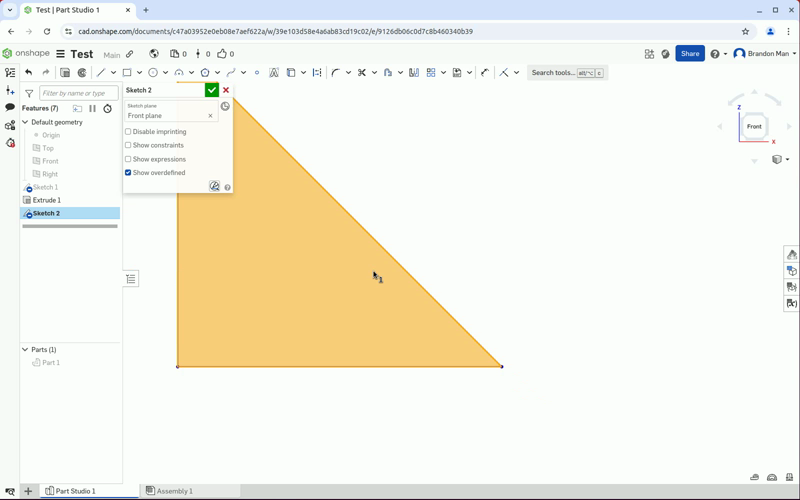
scroll(-6)
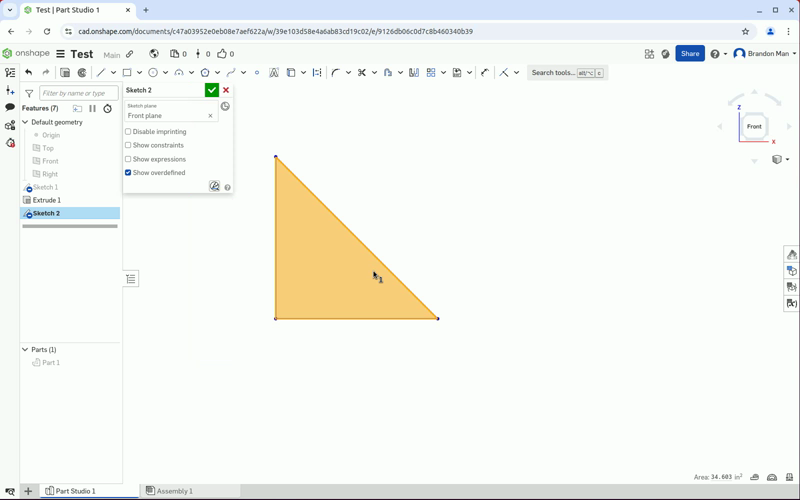
scroll(-6)
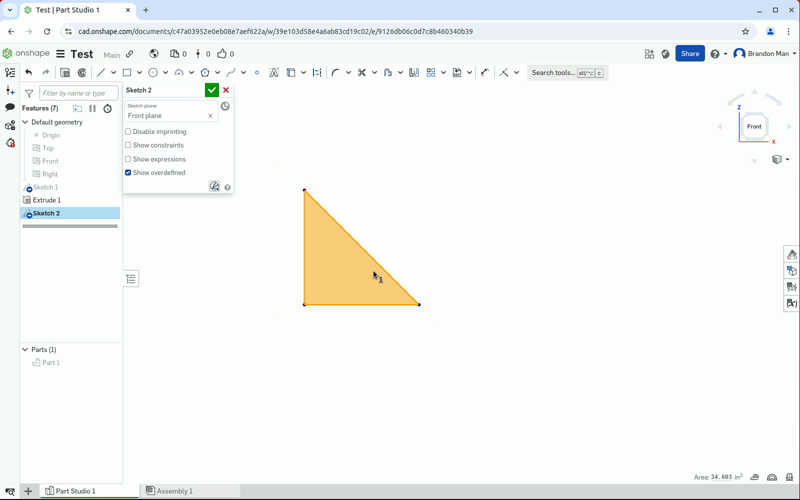
scroll(-6)
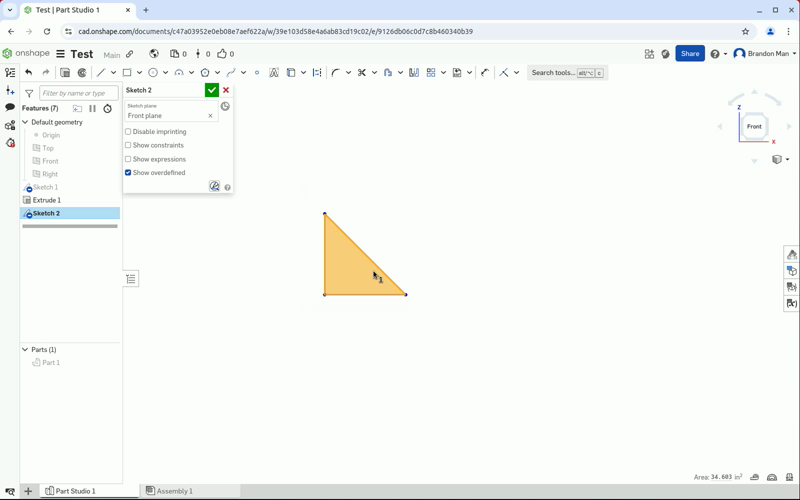
scroll(-6)
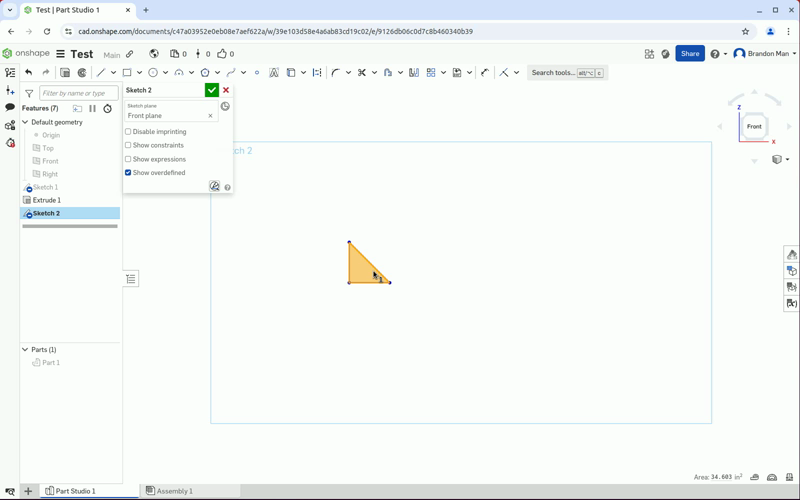
mouse_move(73, 352)
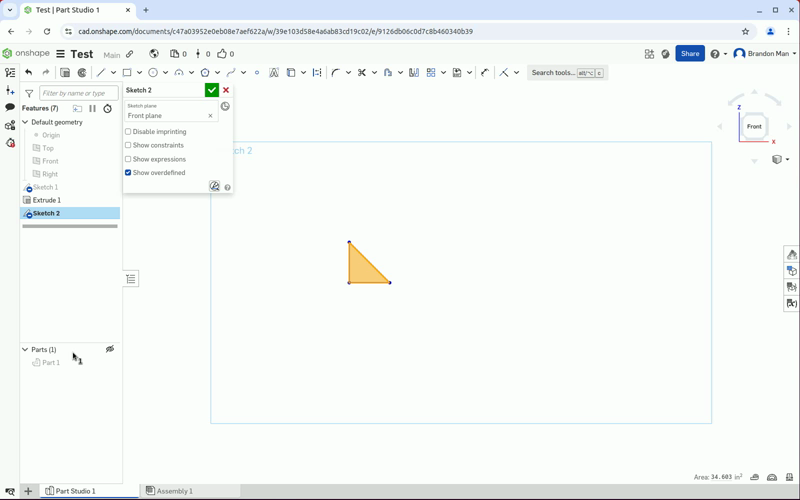
key(shift+y)
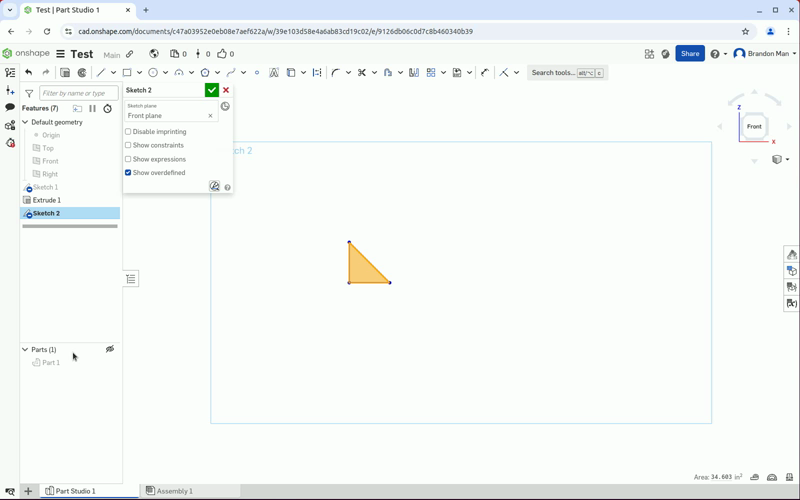
key(shift+e)
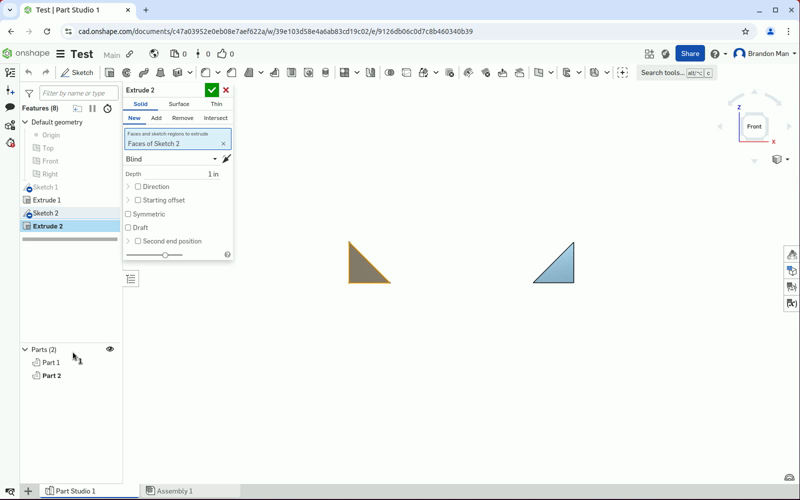
mouse_move(143, 106)
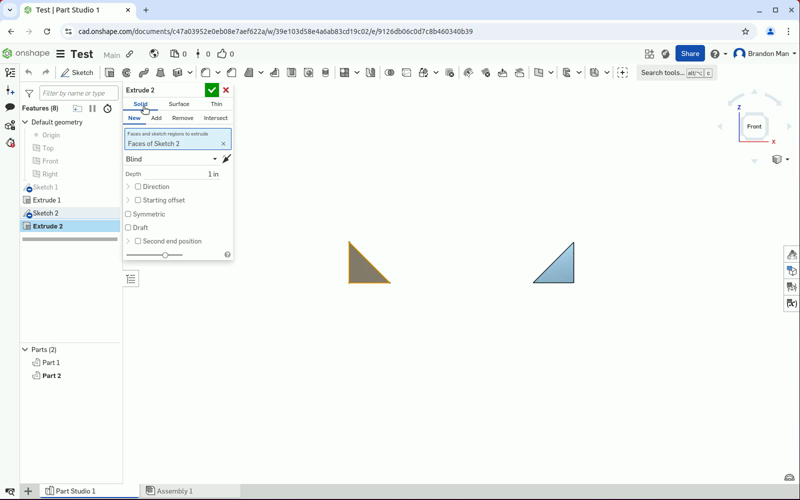
click(143, 106)
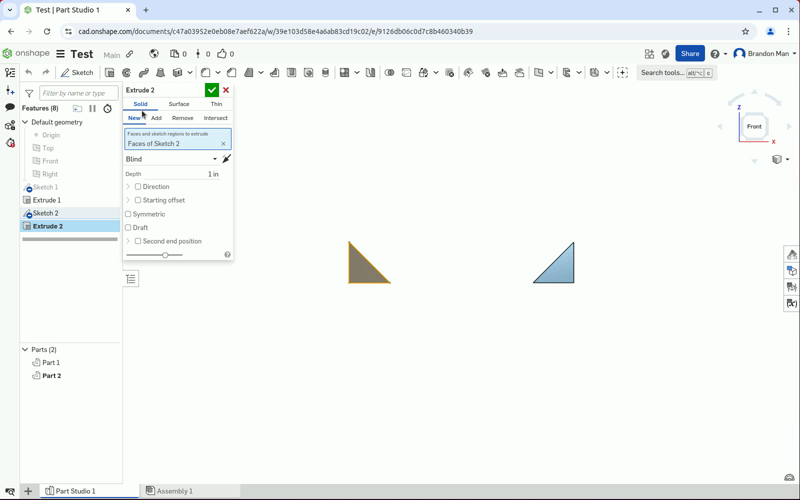
mouse_move(137, 120)
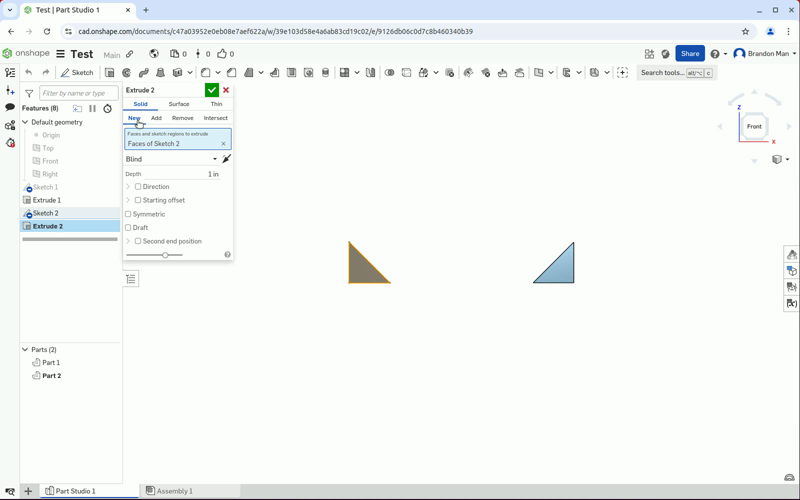
click(137, 120)
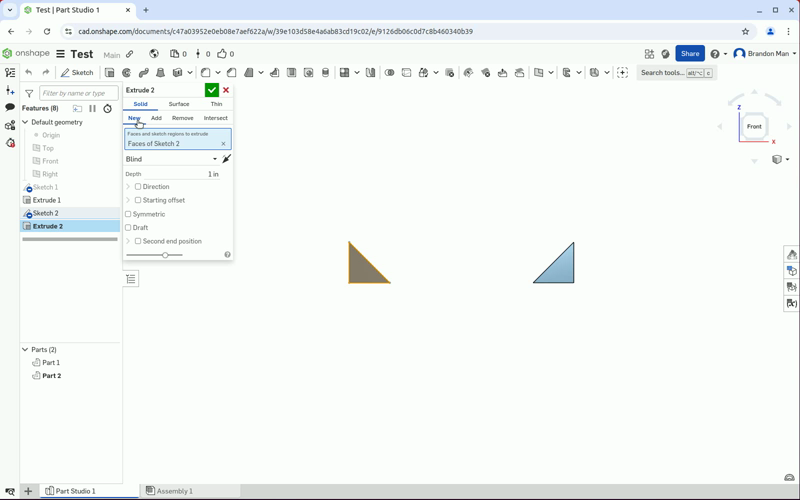
key(tab, 4)
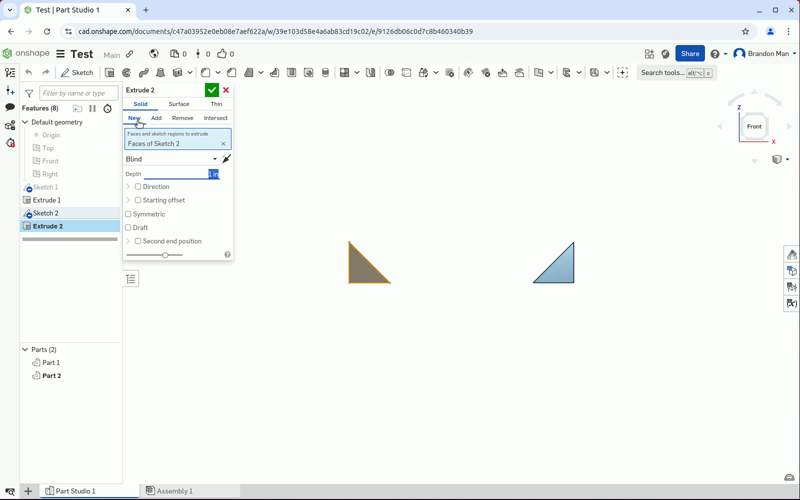
text(3.611)
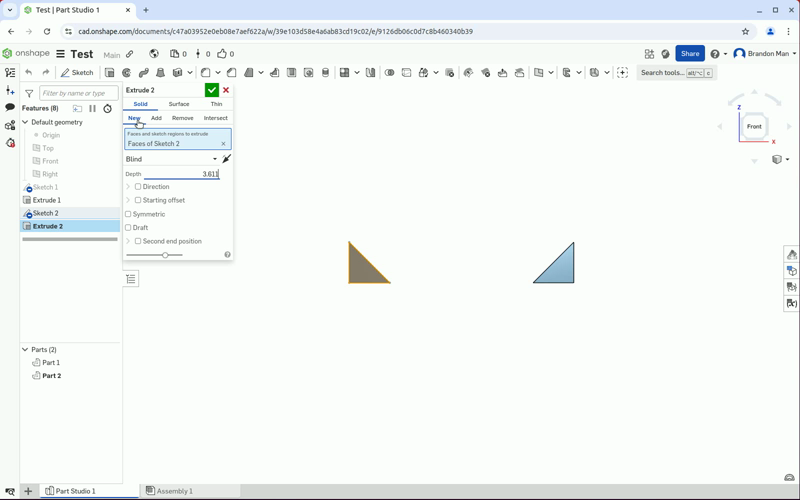
key(enter)
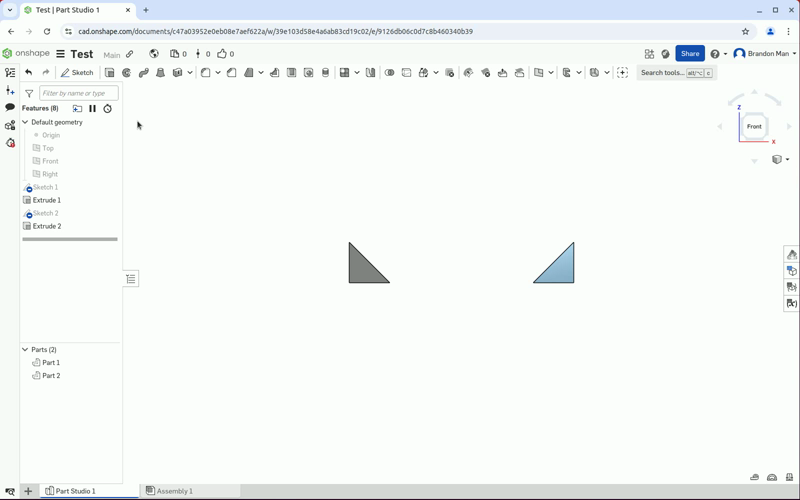
key(shift+h)
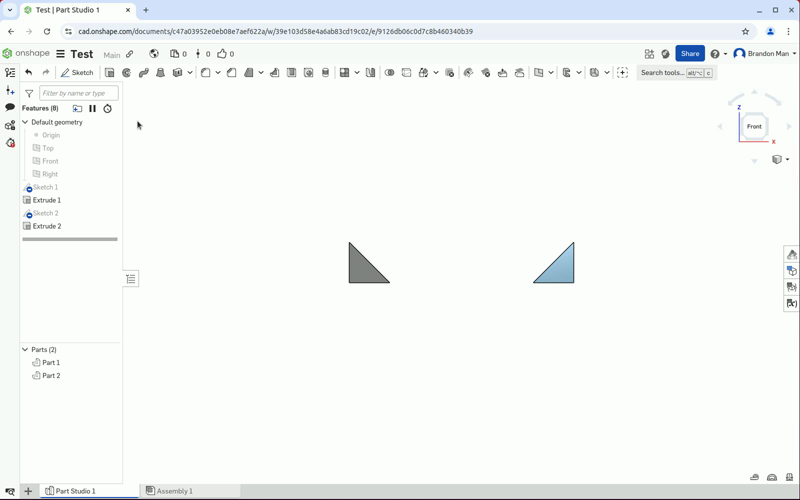
key(shift+h)
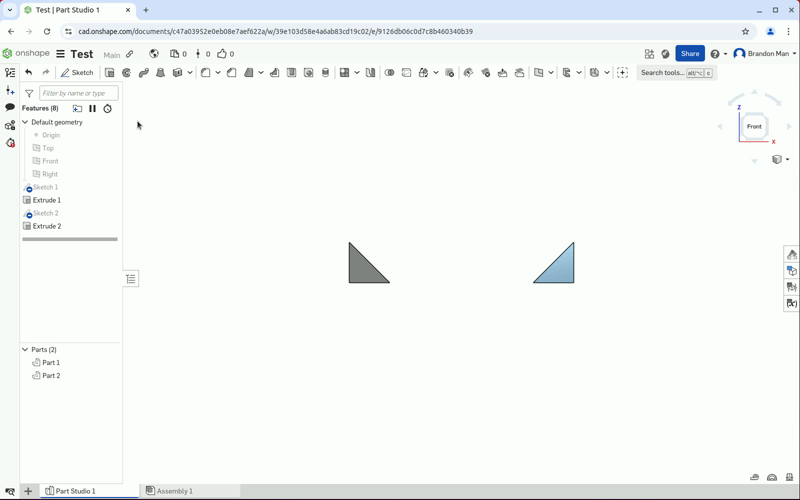
mouse_move(73, 189)
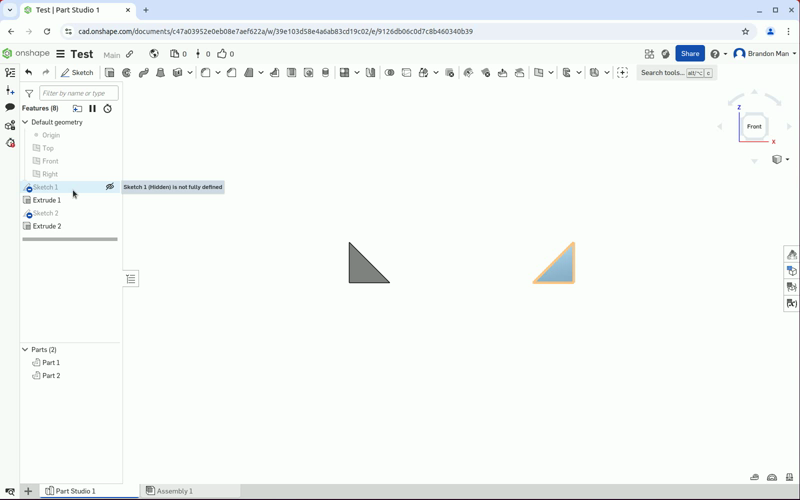
click(73, 189)
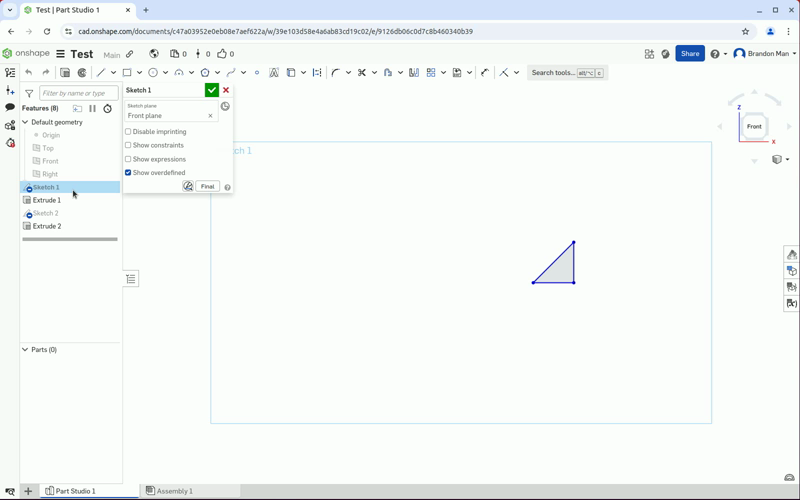
mouse_move(229, 92)
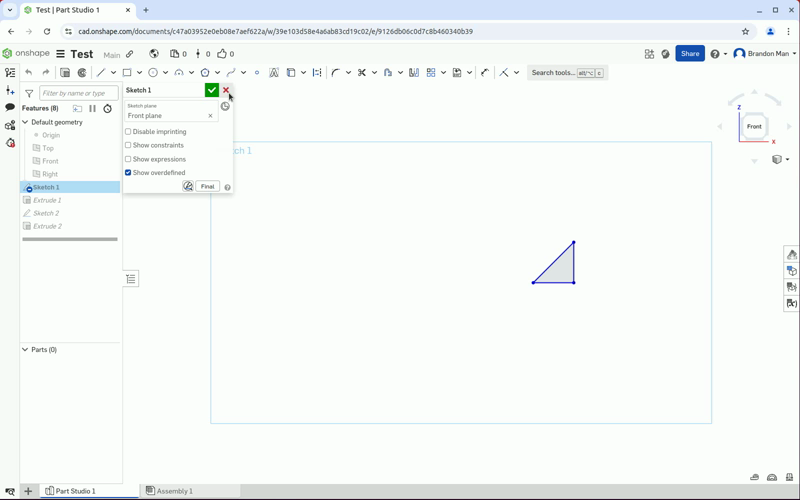
click(229, 92)
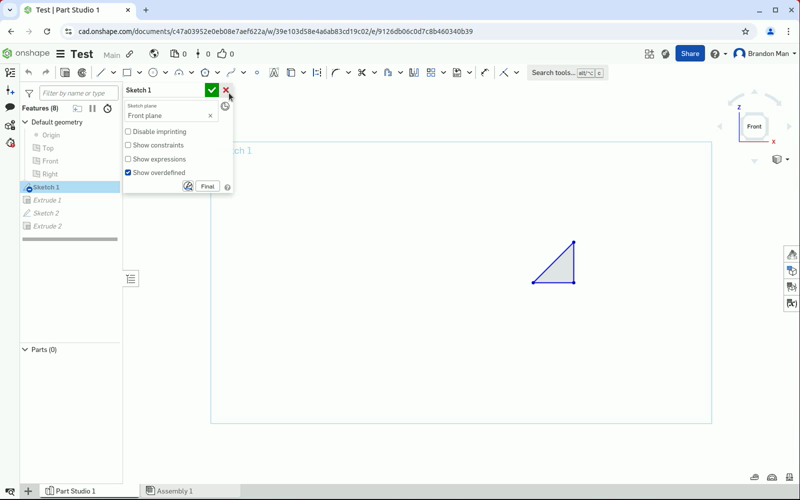
key(shift+s)
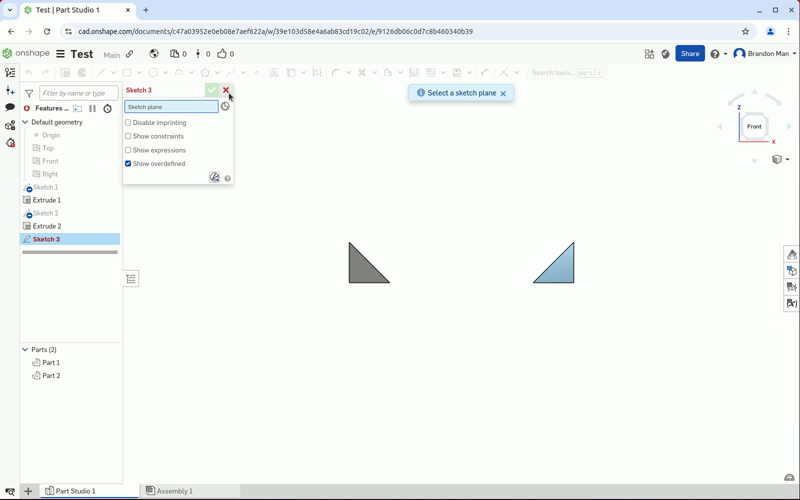
mouse_move(73, 163)
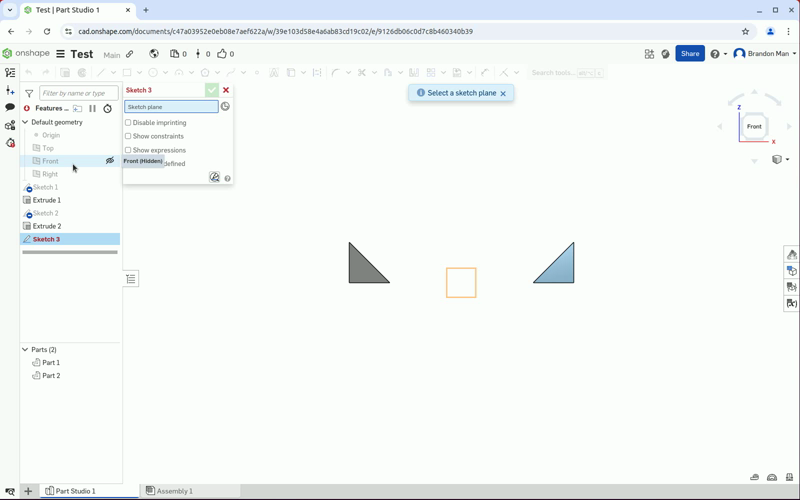
click(73, 163)
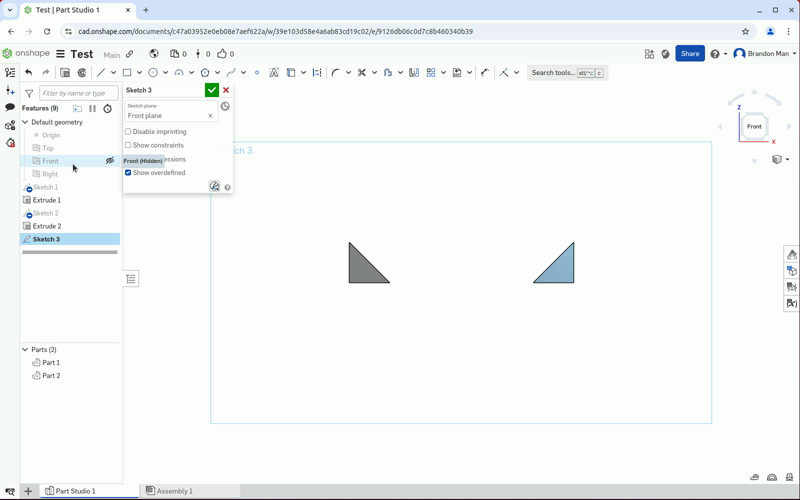
mouse_move(73, 352)
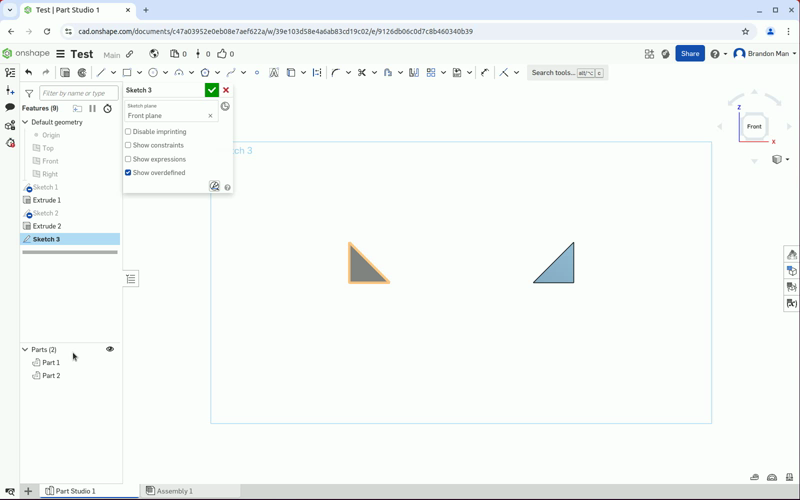
key(y)
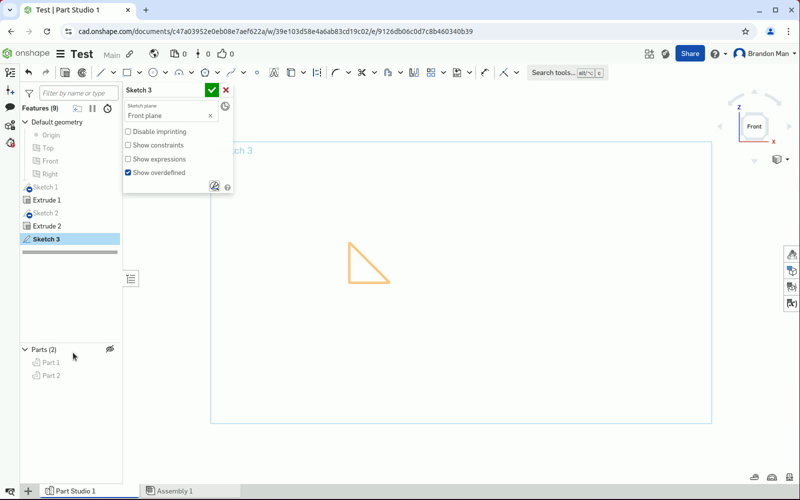
key(l)
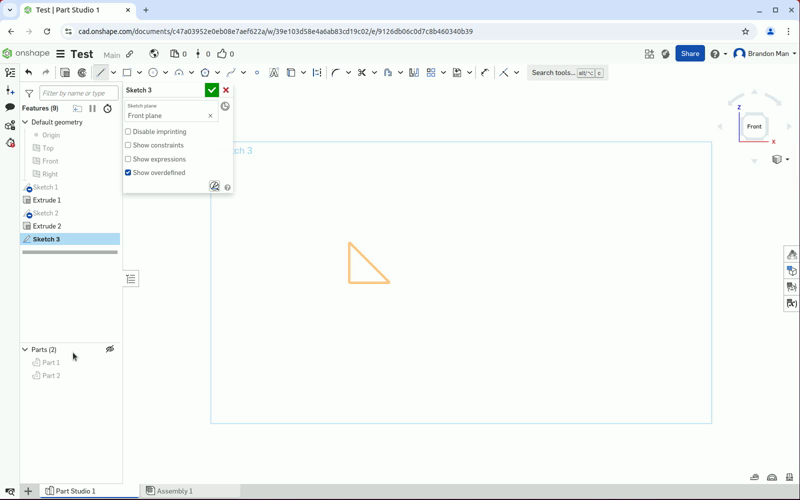
key_down(shift)
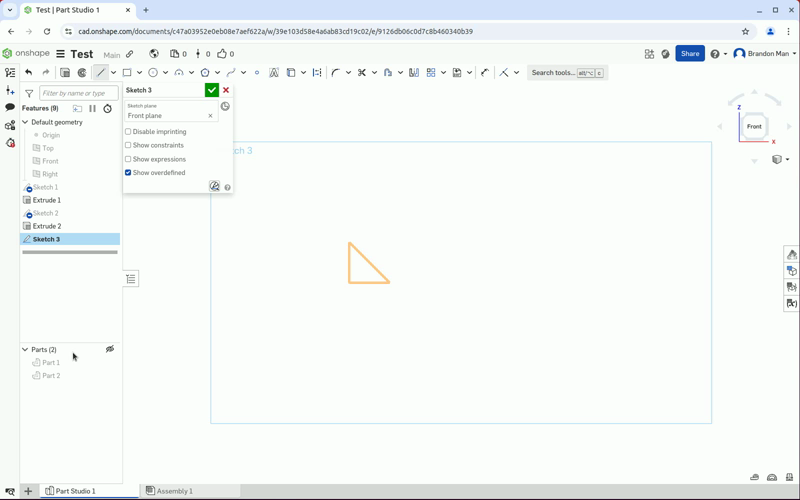
mouse_move(349, 243)
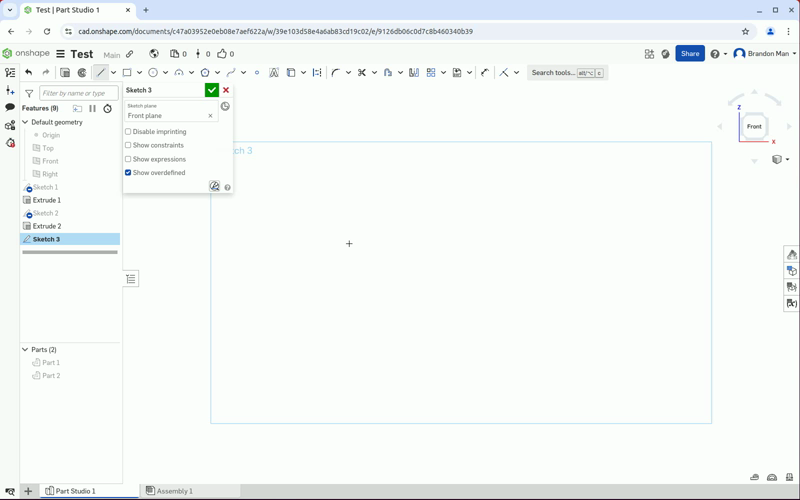
click(349, 243)
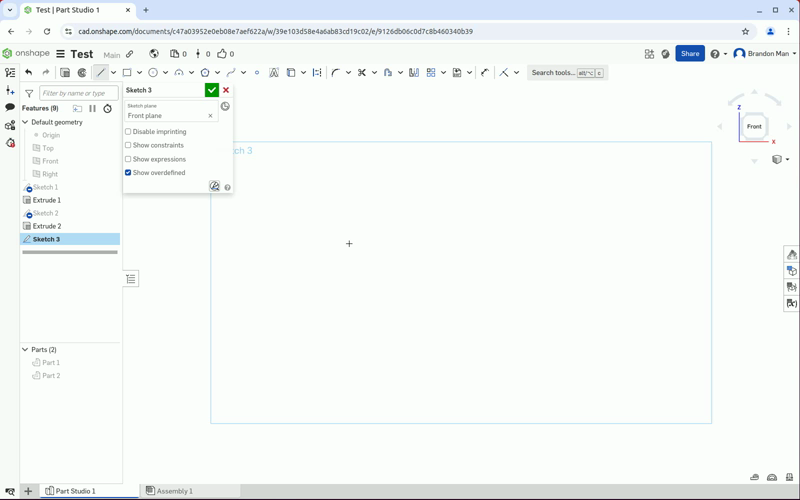
key_up(shift)
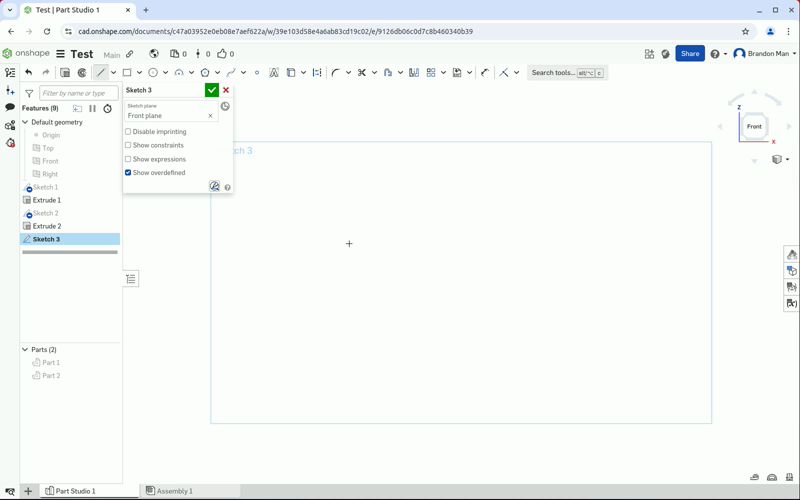
key_down(shift)
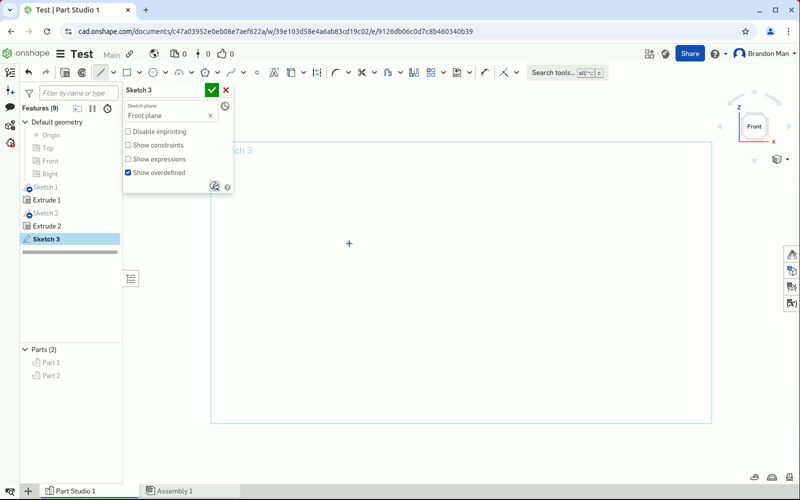
mouse_move(379, 243)
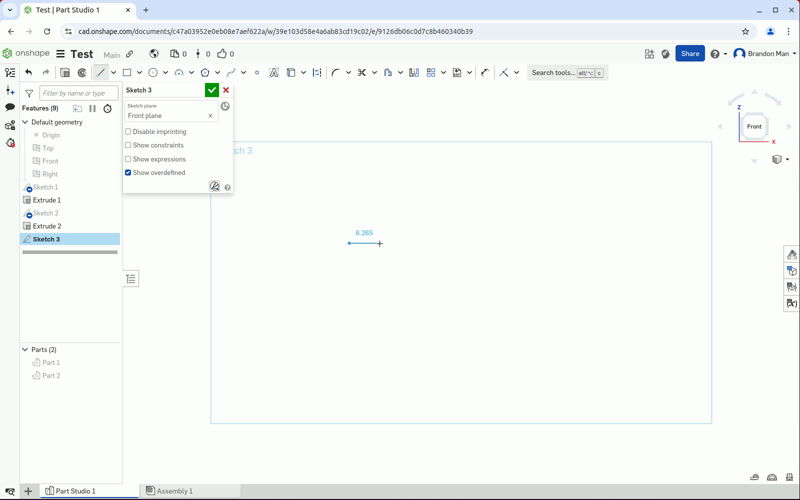
mouse_move(389, 282)
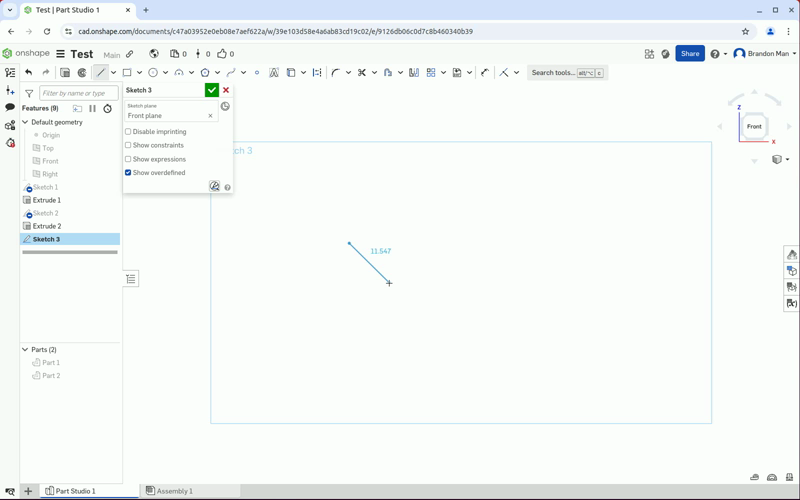
click(389, 282)
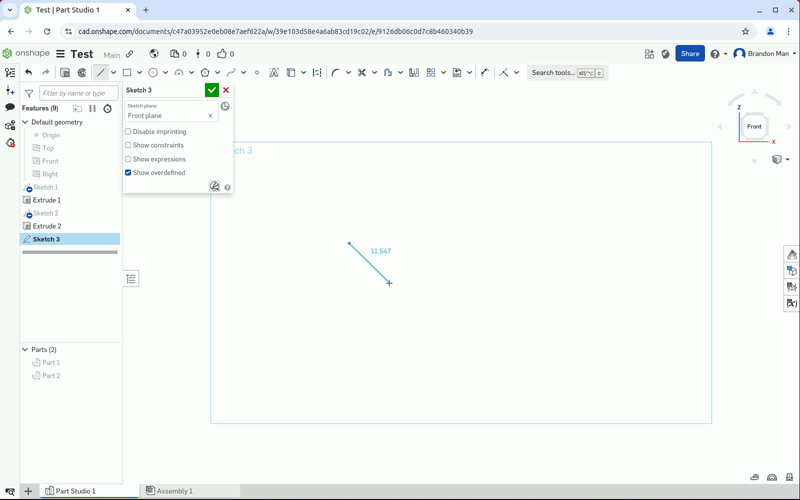
key_up(shift)
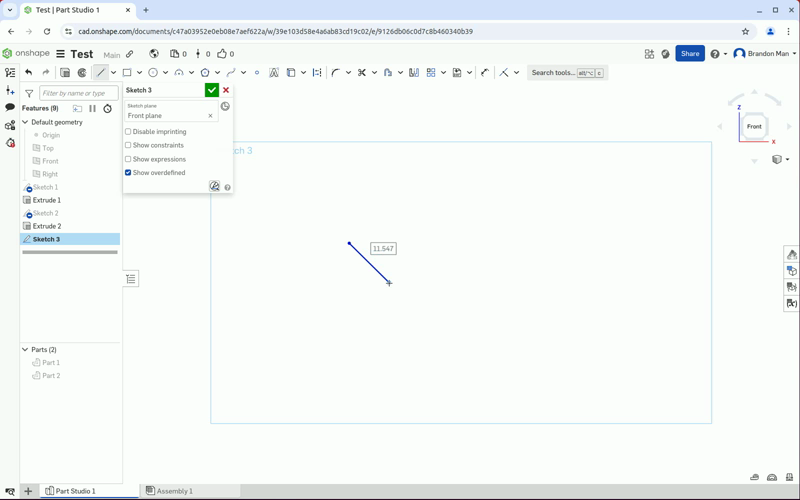
key_down(shift)
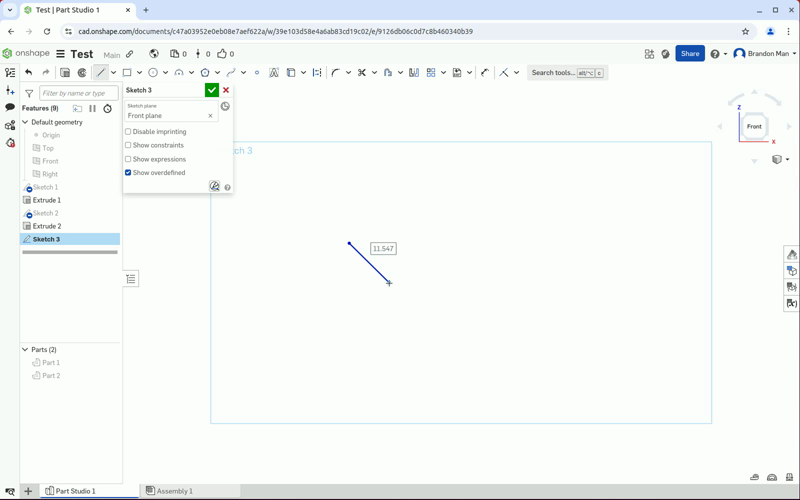
mouse_move(532, 282)
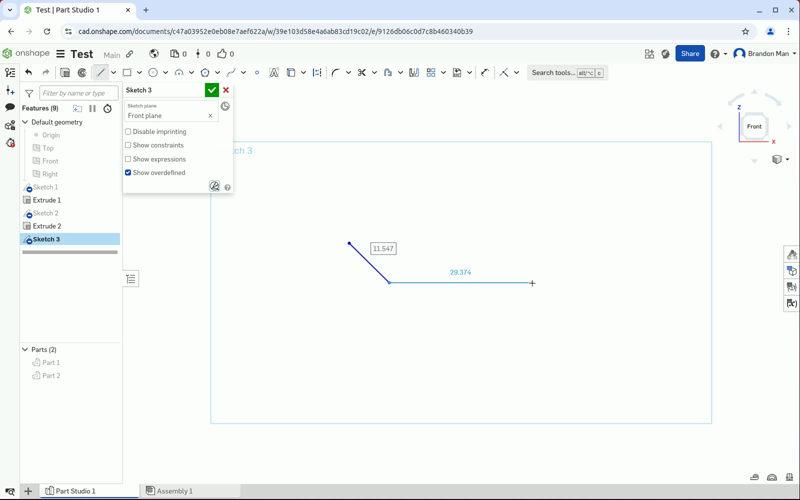
click(532, 282)
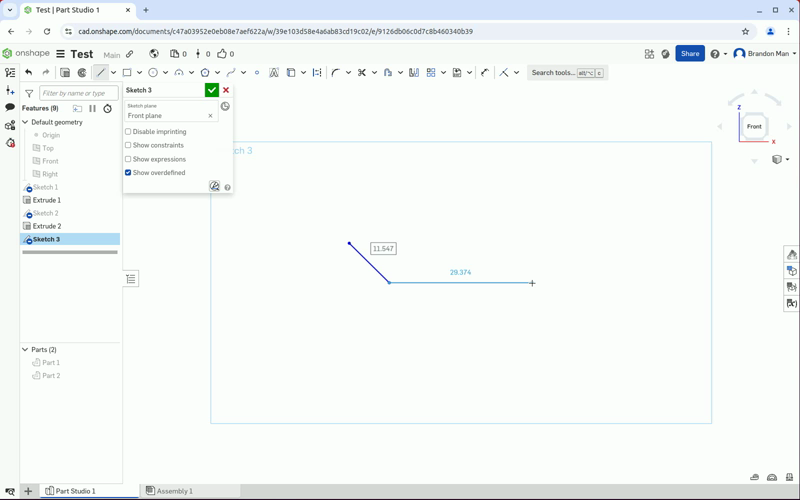
key_up(shift)
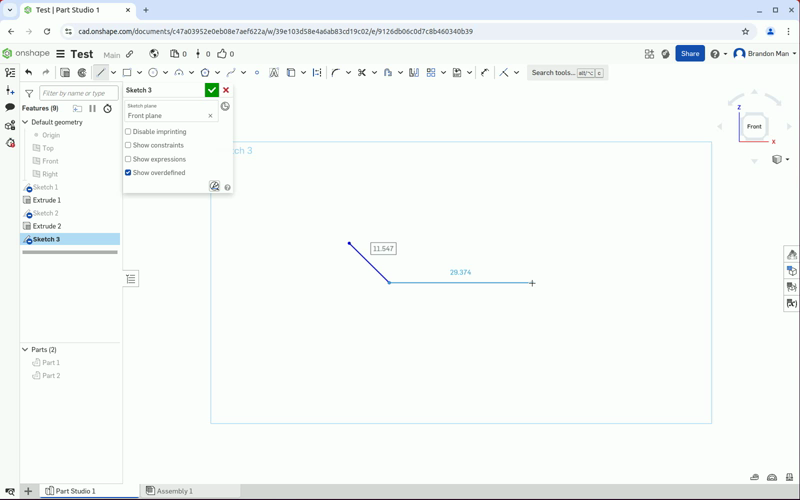
key_down(shift)
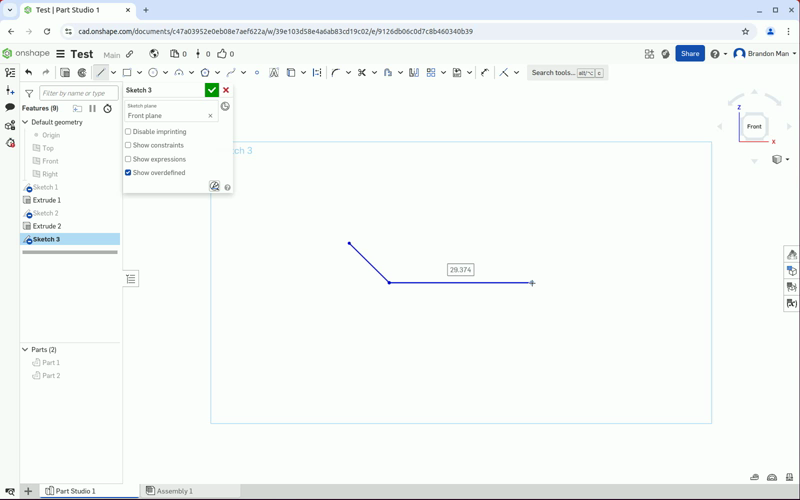
mouse_move(562, 282)
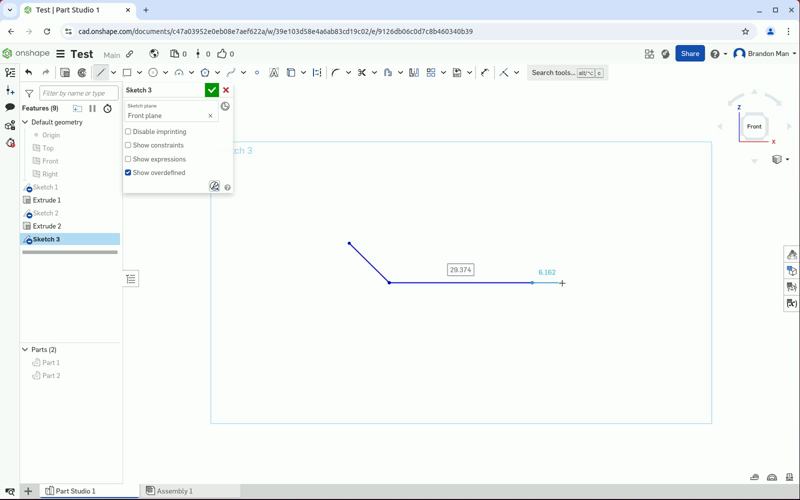
mouse_move(572, 243)
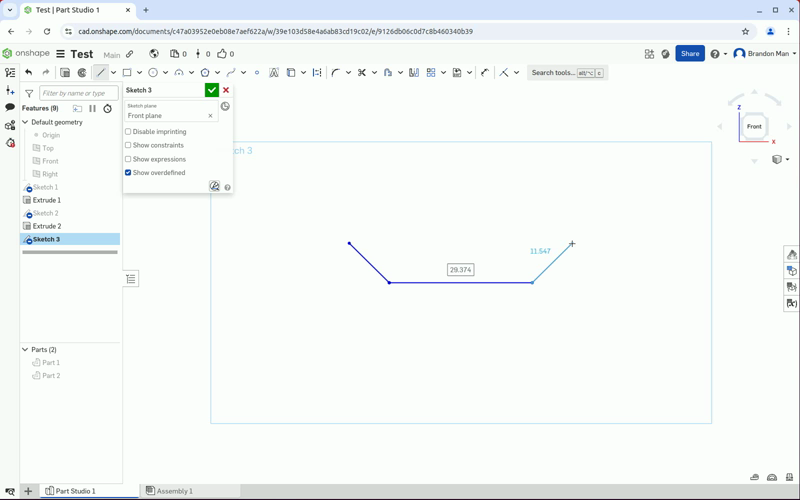
click(572, 243)
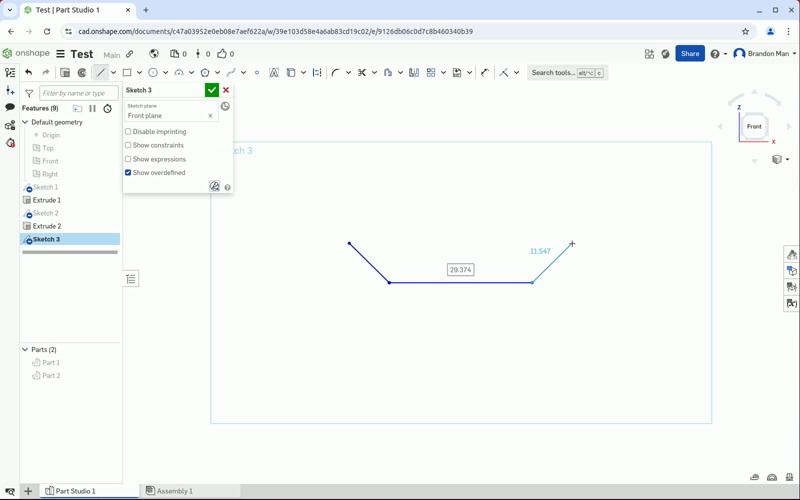
key_up(shift)
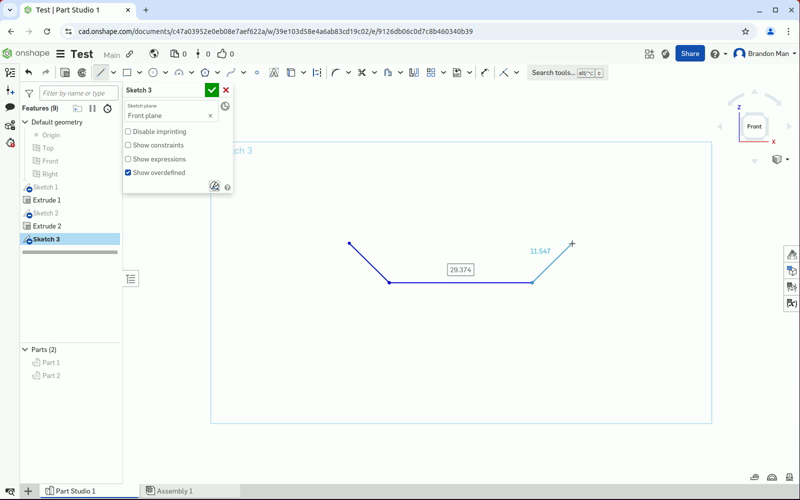
key_down(shift)
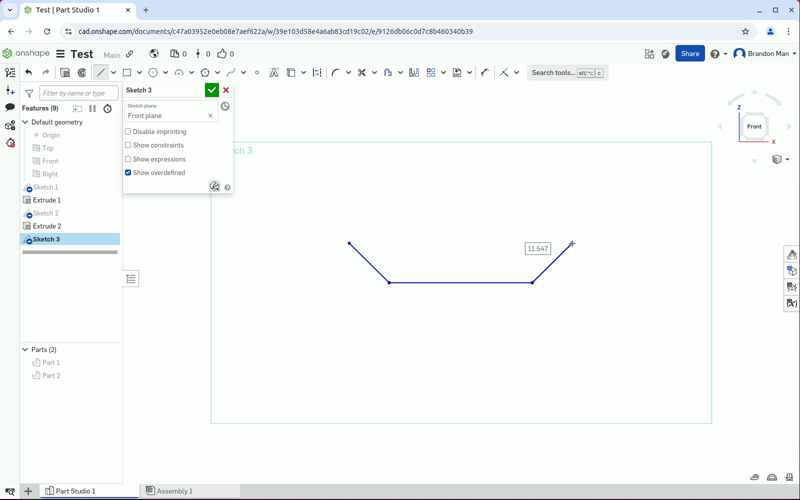
mouse_move(349, 243)
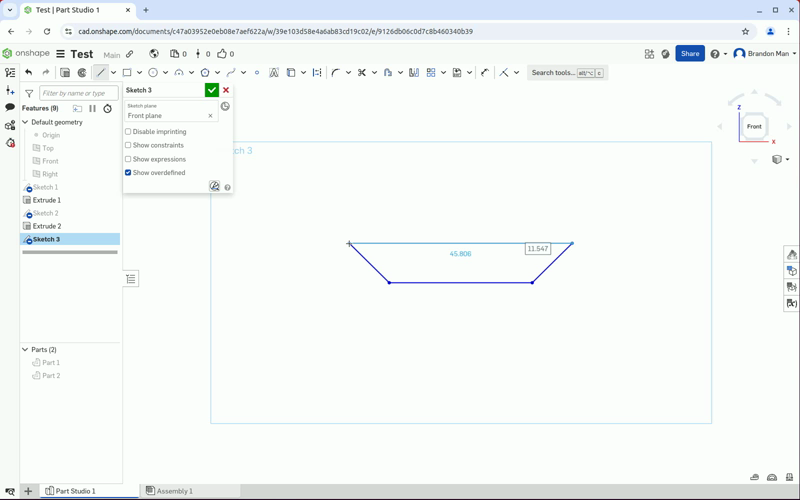
key_up(shift)
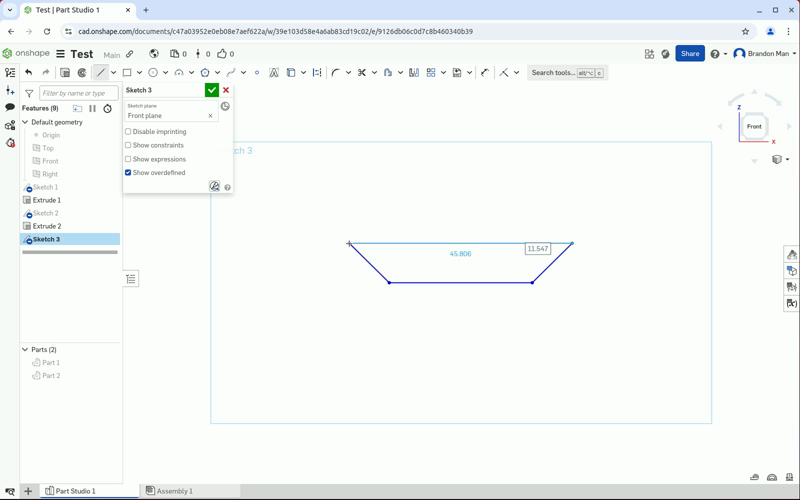
click(349, 243)
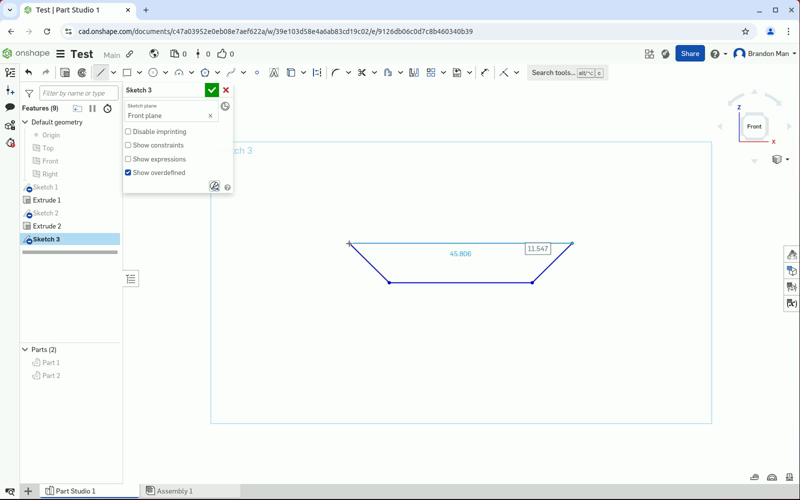
key(esc)
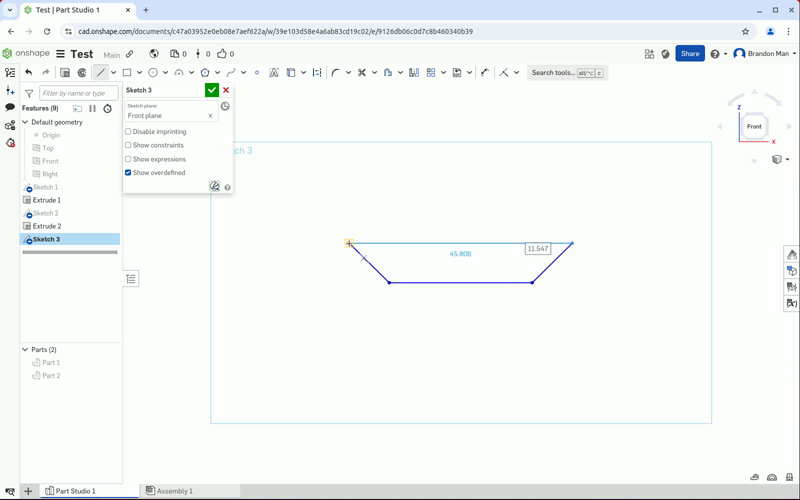
mouse_move(455, 250)
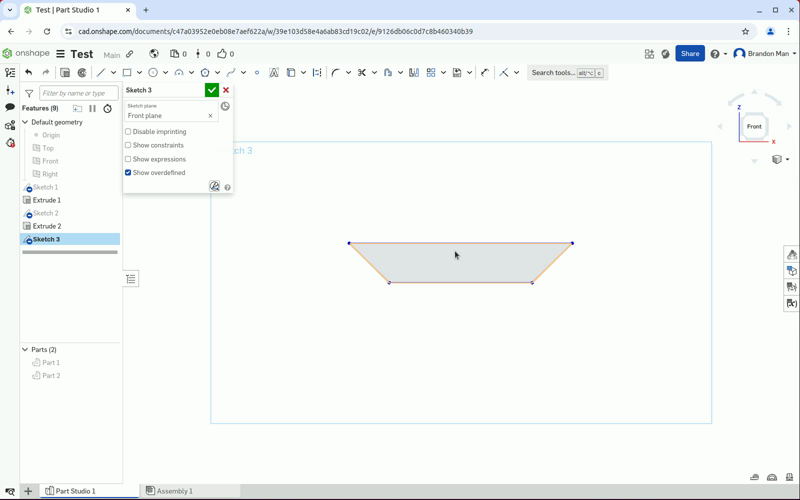
click(455, 250)
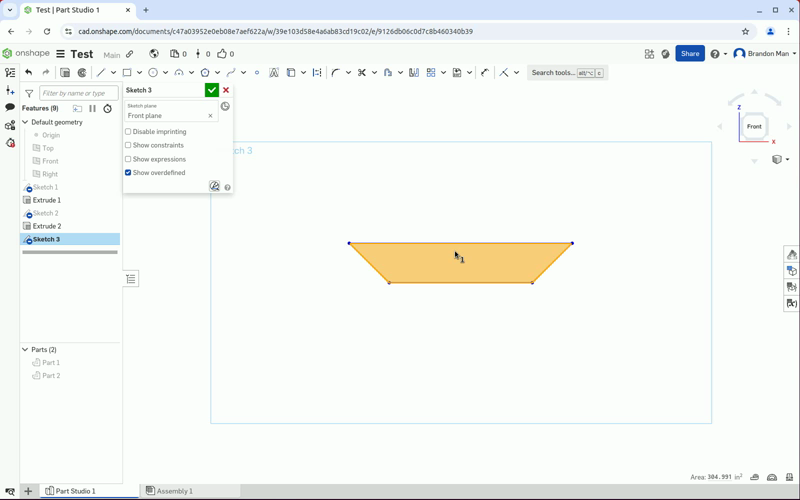
mouse_move(73, 352)
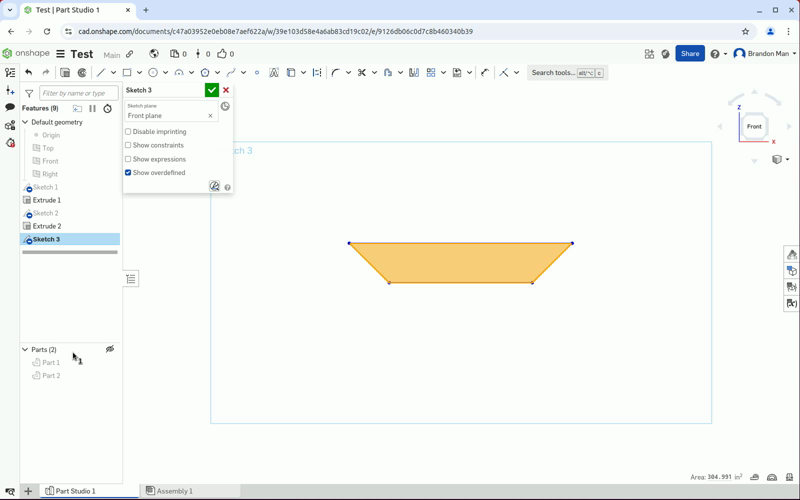
key(shift+y)
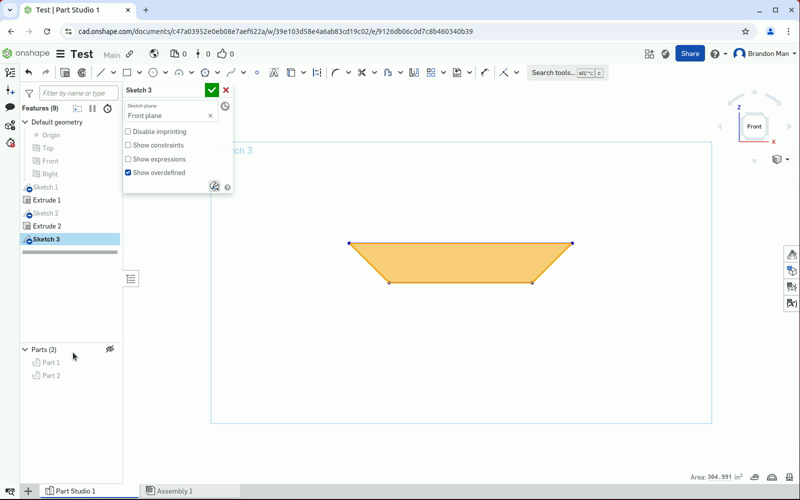
key(shift+e)
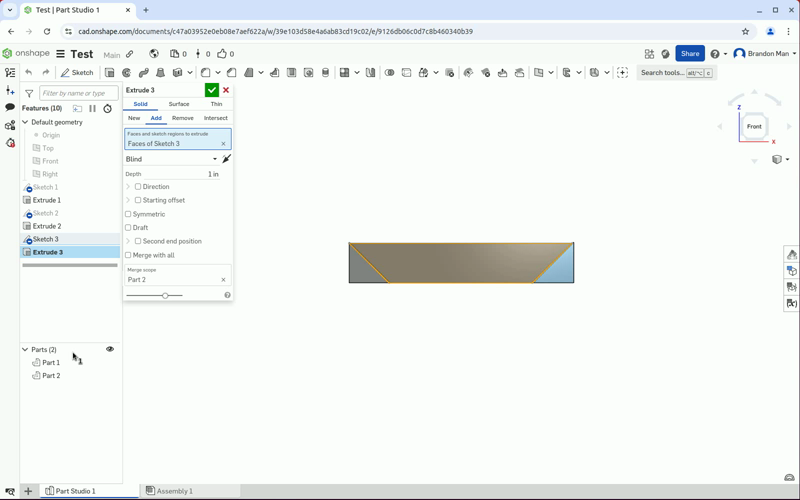
mouse_move(143, 106)
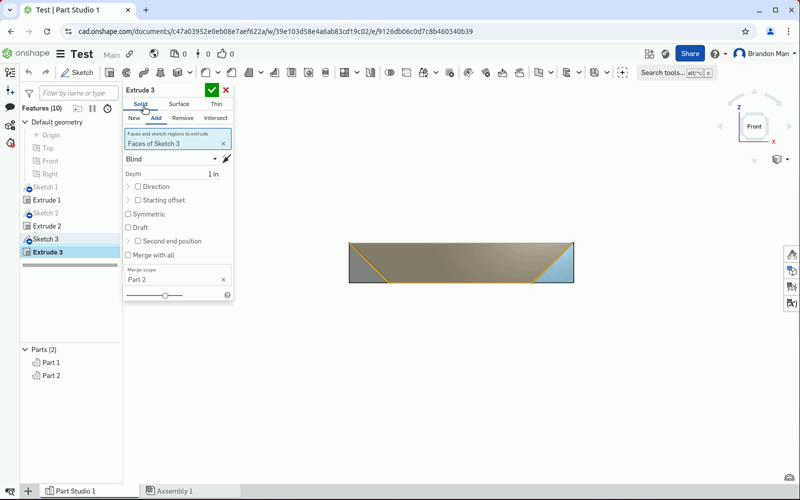
click(143, 106)
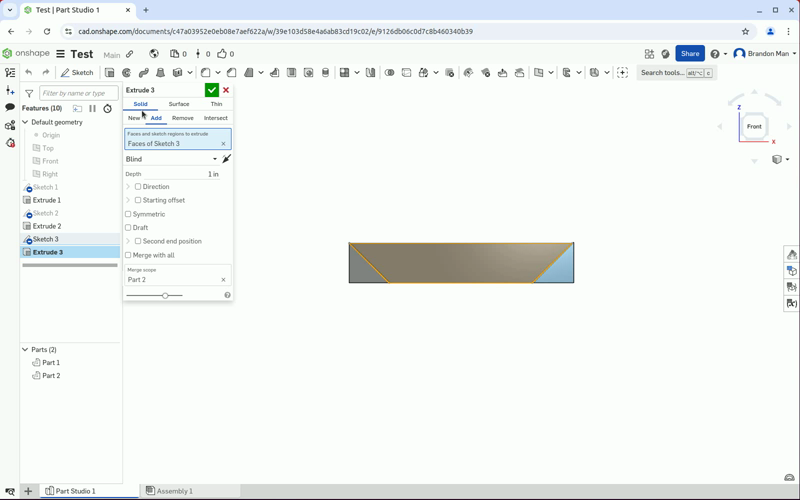
mouse_move(137, 120)
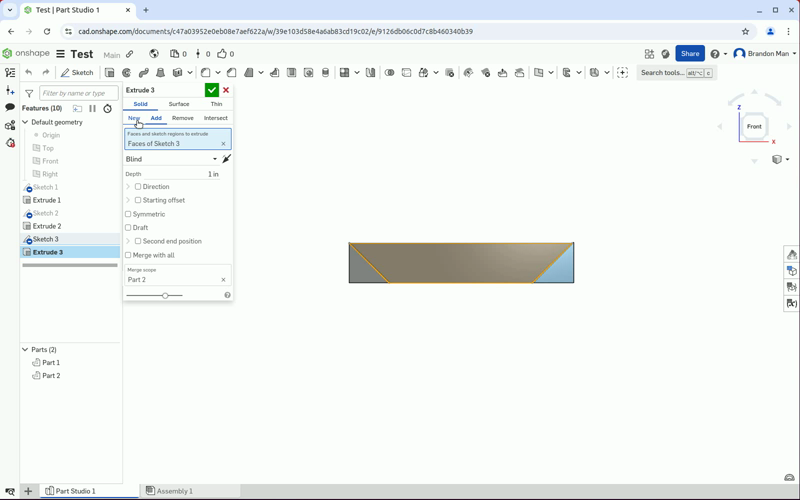
click(137, 120)
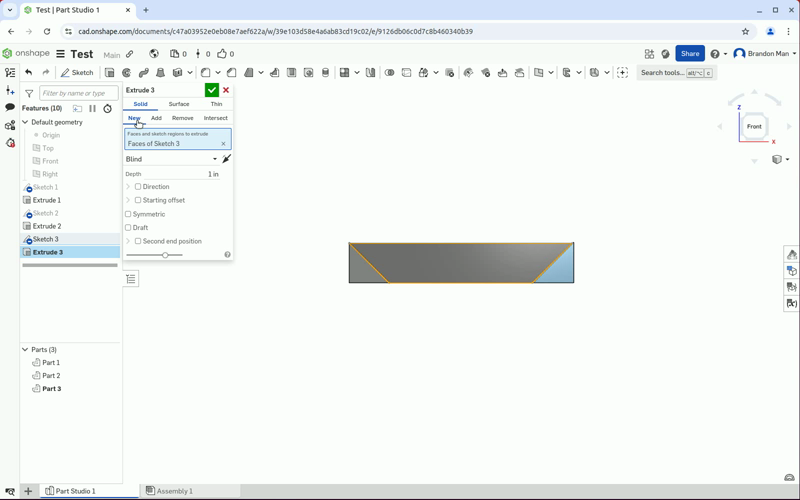
key(tab, 4)
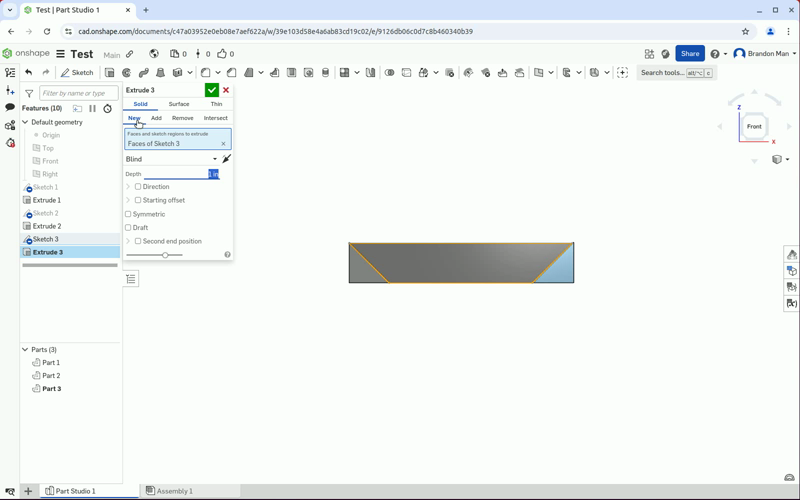
text(3.611)
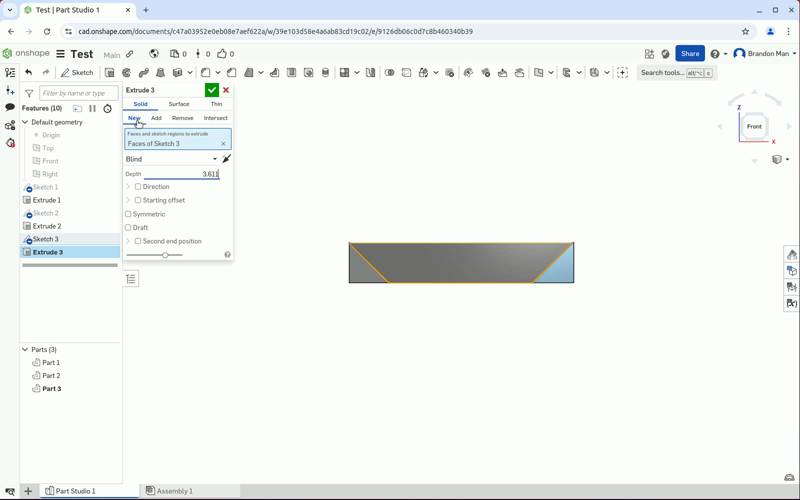
key(enter)
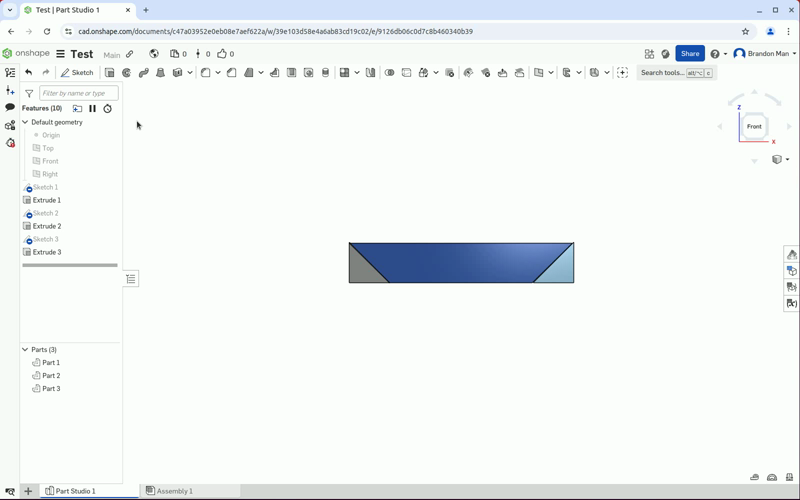
key(shift+h)
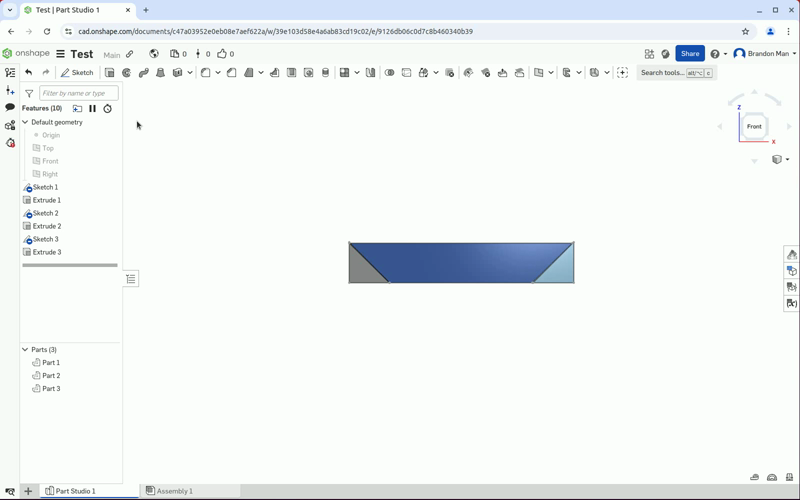
key(shift+h)
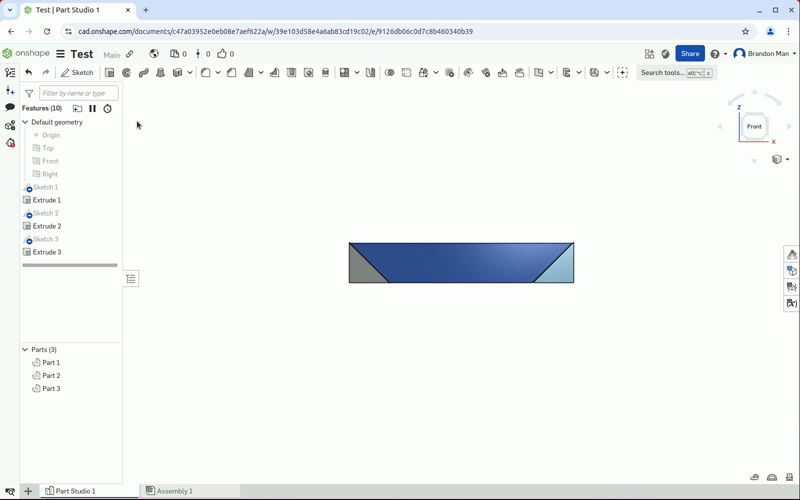
mouse_move(73, 189)
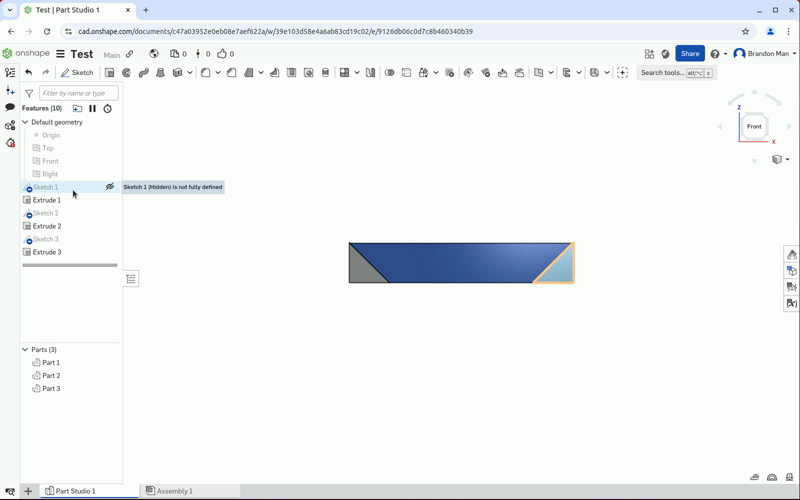
click(73, 189)
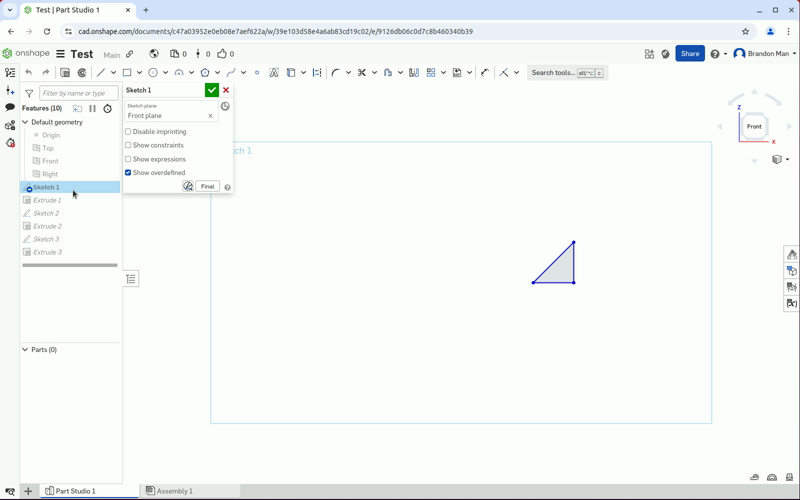
mouse_move(229, 92)
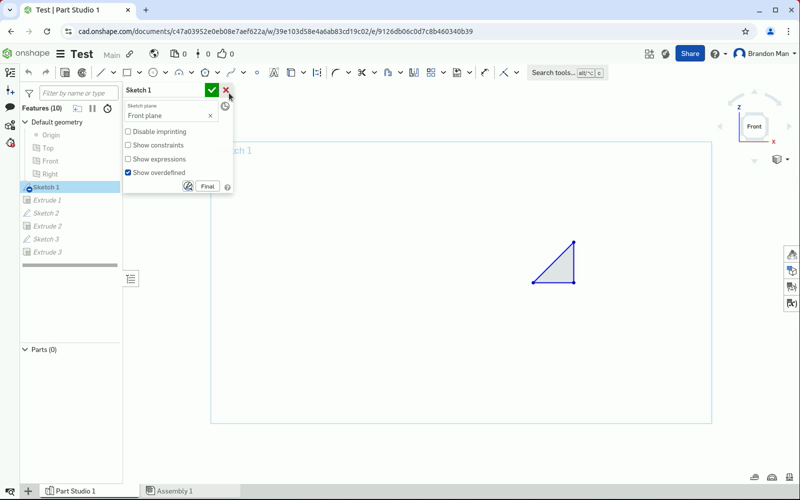
click(229, 92)
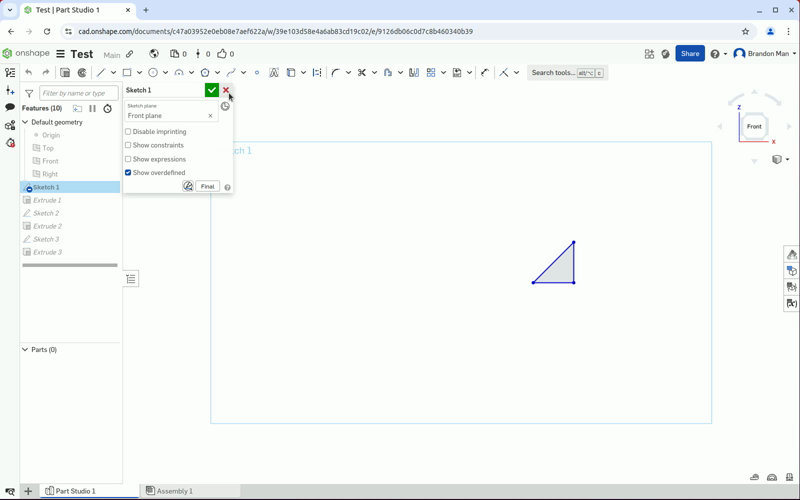
key(shift+s)
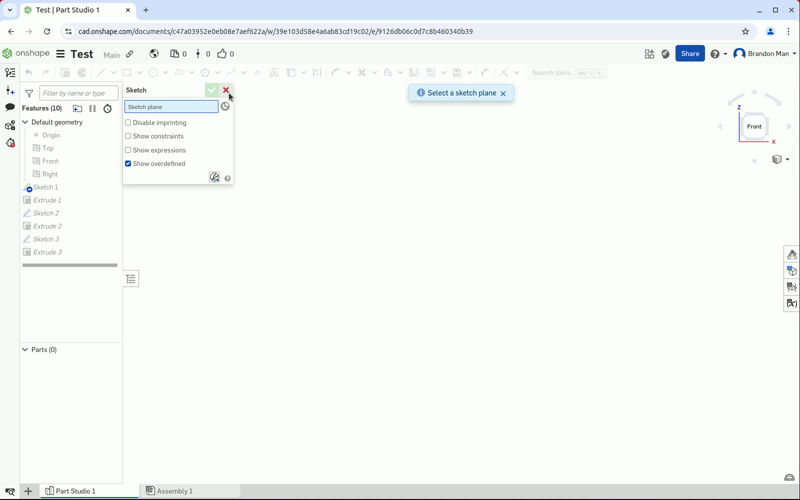
mouse_move(73, 163)
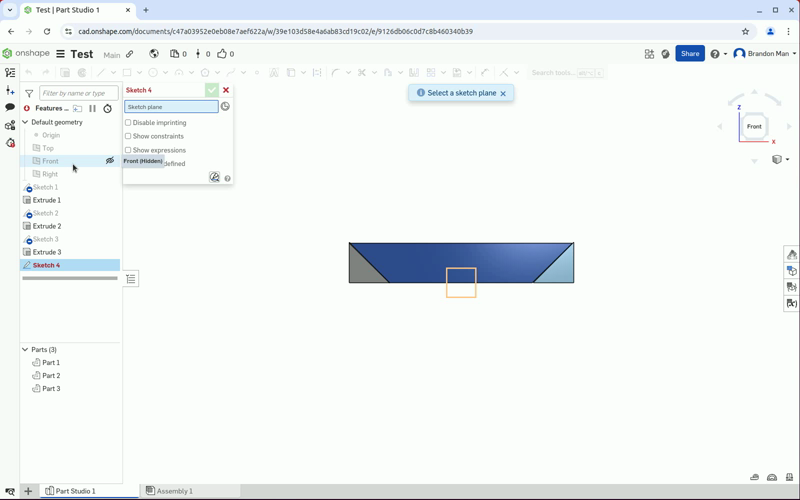
click(73, 163)
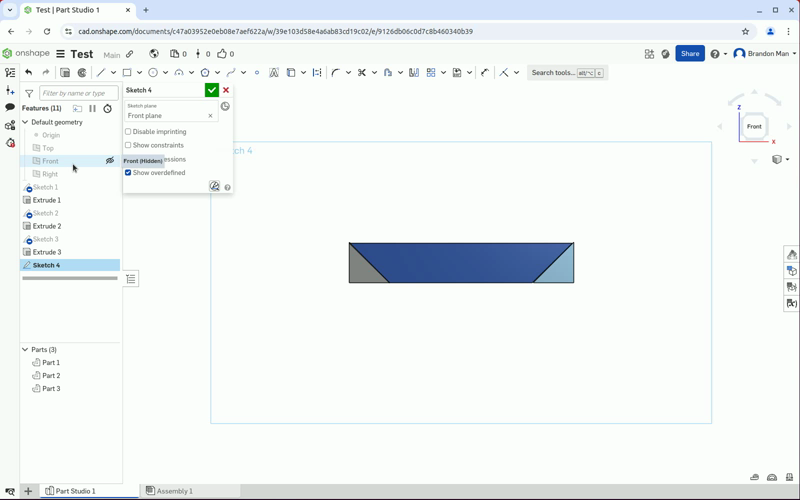
mouse_move(73, 352)
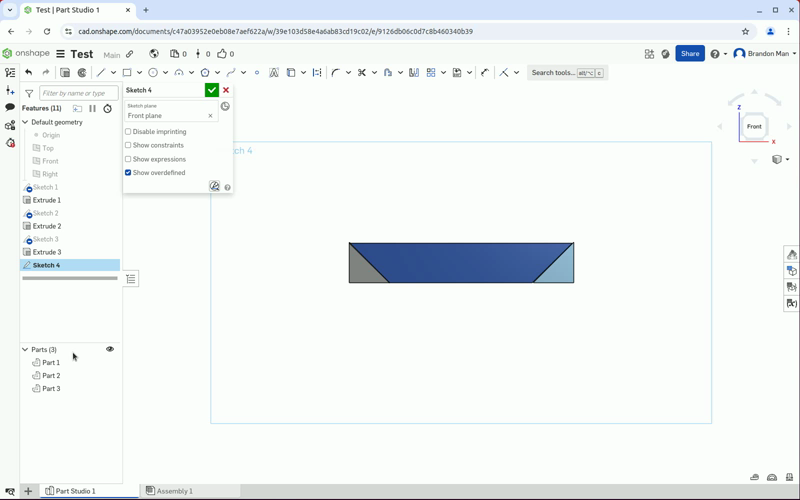
key(y)
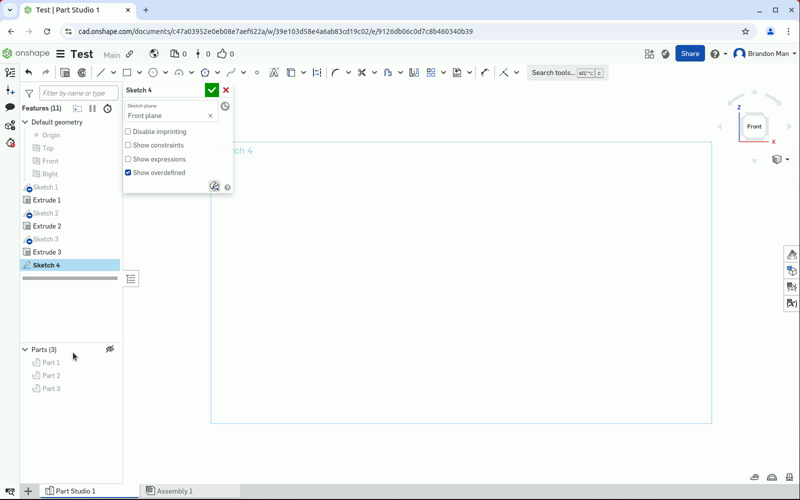
key(l)
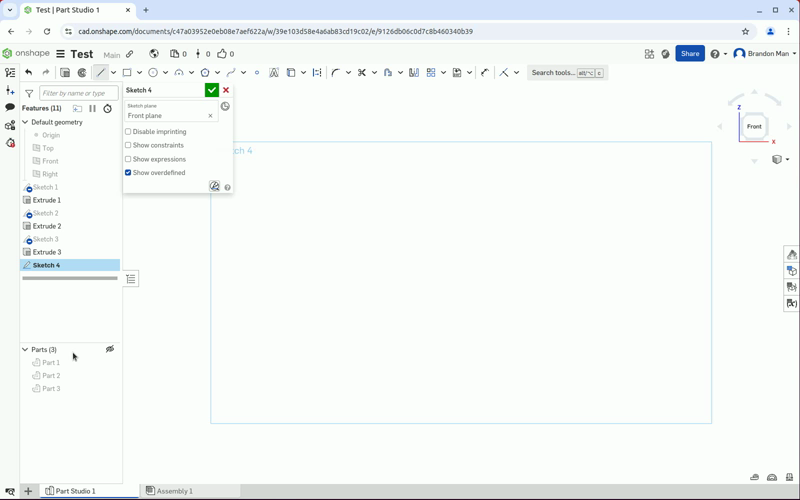
key_down(shift)
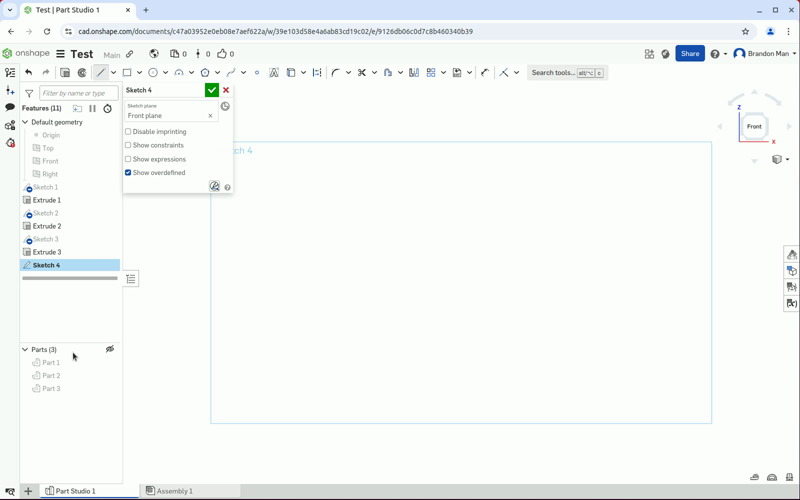
mouse_move(349, 282)
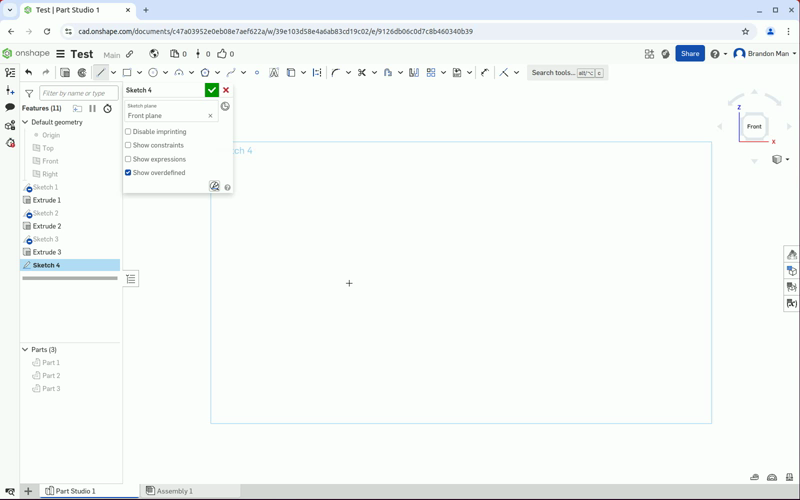
click(349, 282)
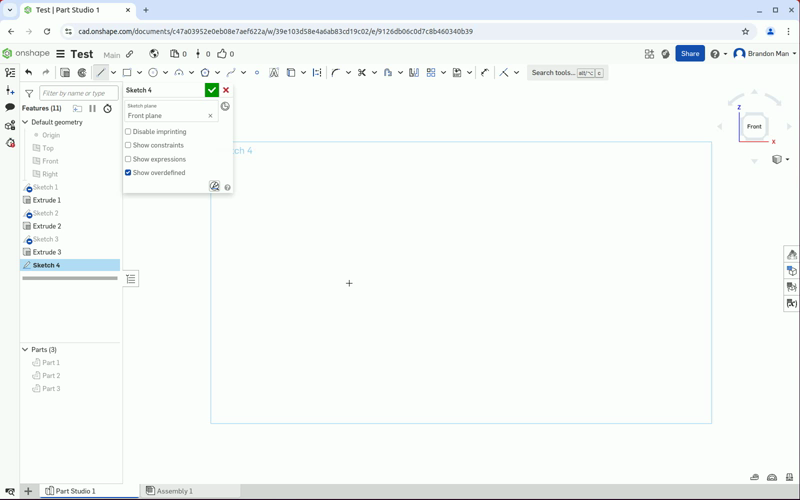
key_up(shift)
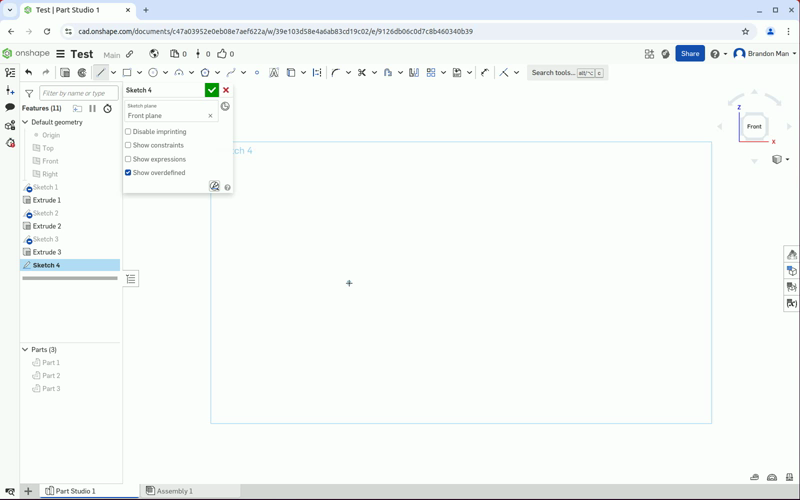
key_down(shift)
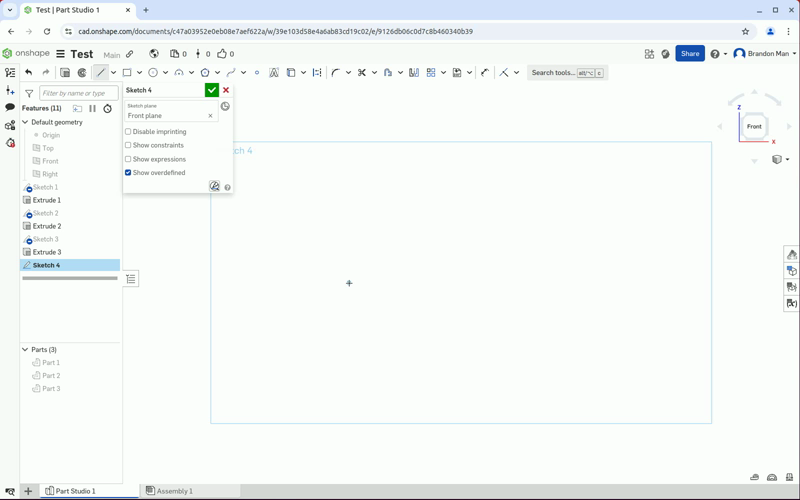
mouse_move(379, 282)
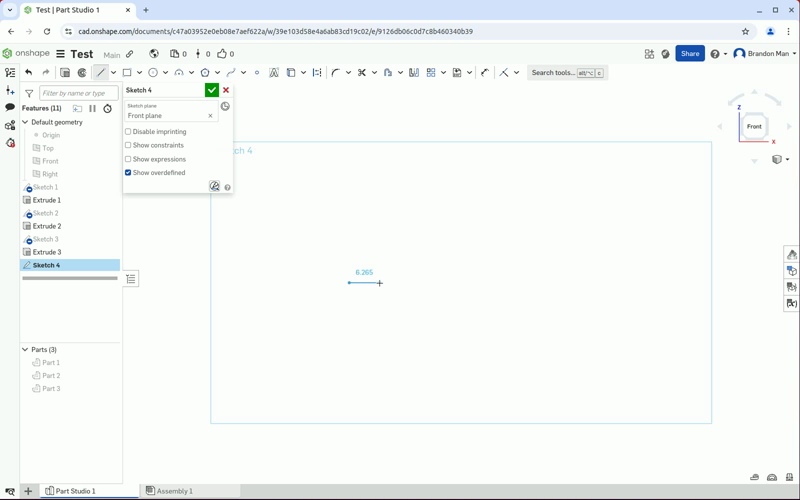
mouse_move(389, 282)
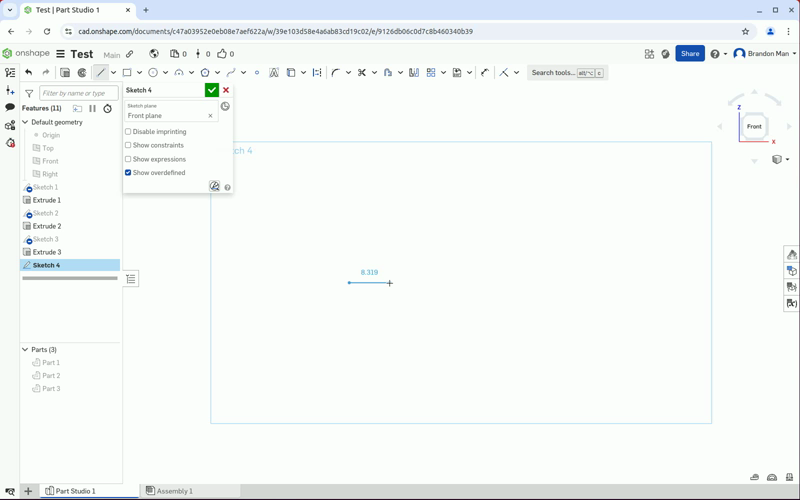
click(389, 282)
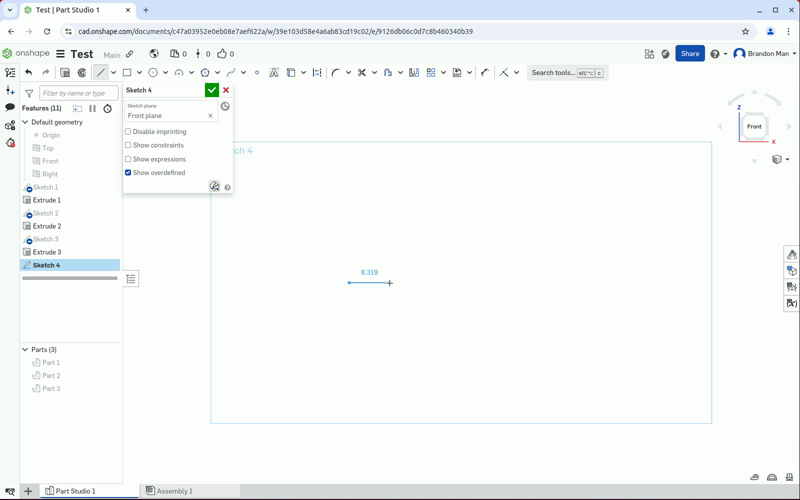
key_up(shift)
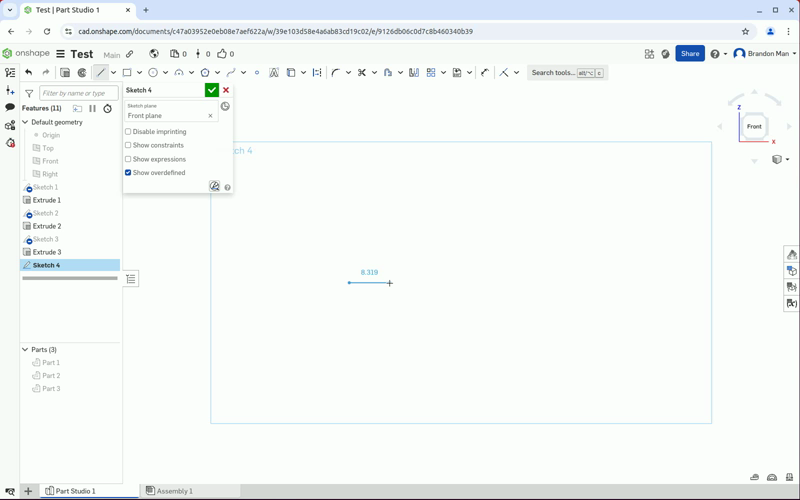
key_down(shift)
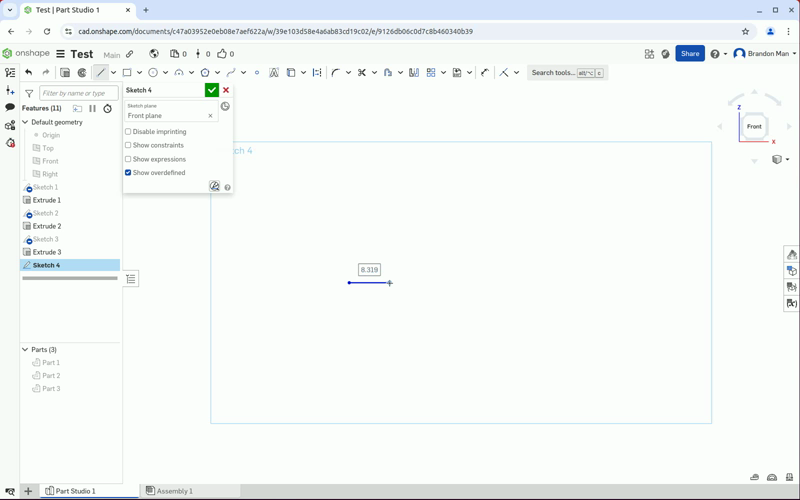
mouse_move(420, 282)
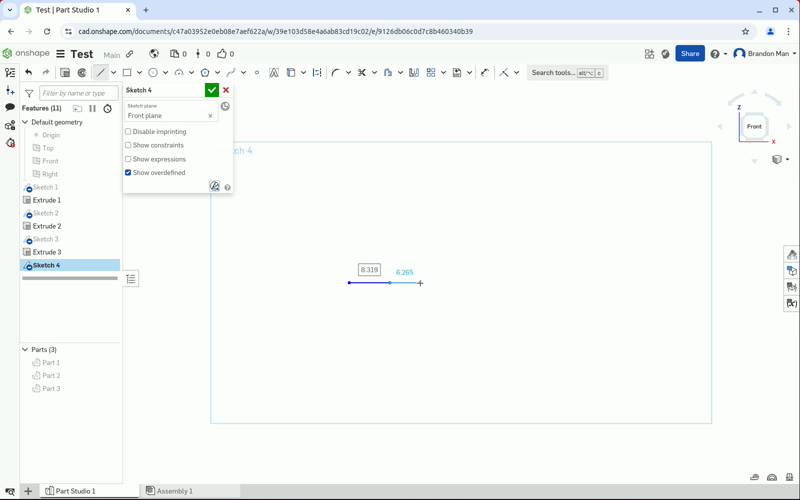
mouse_move(349, 242)
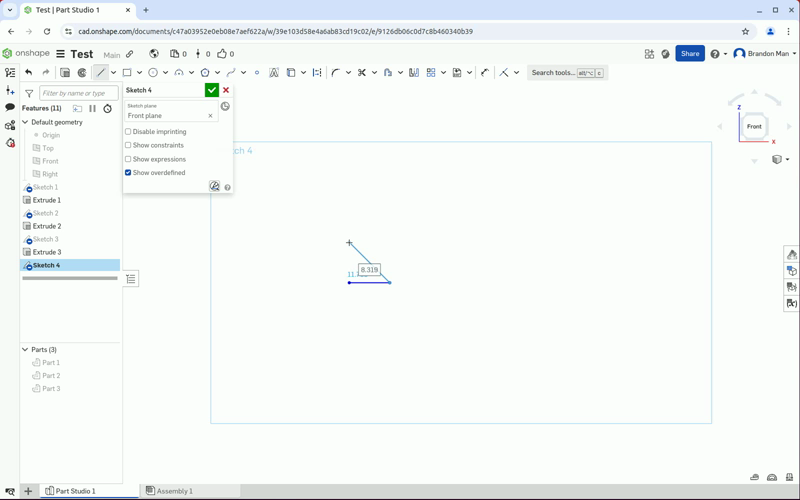
click(349, 242)
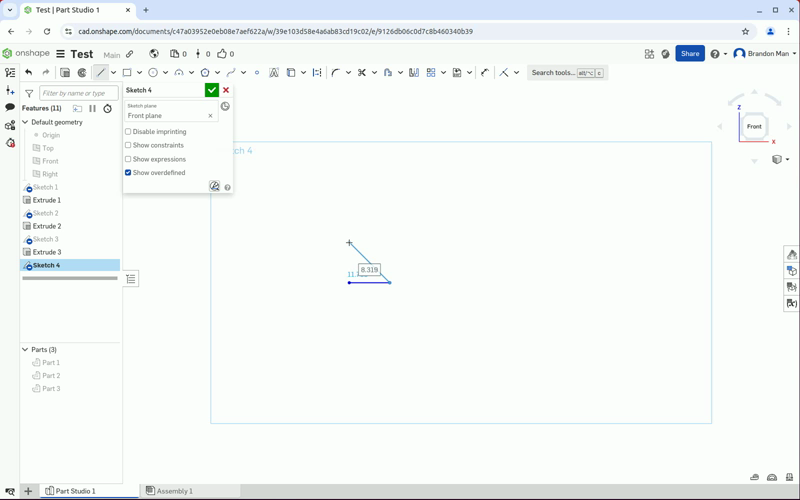
key_up(shift)
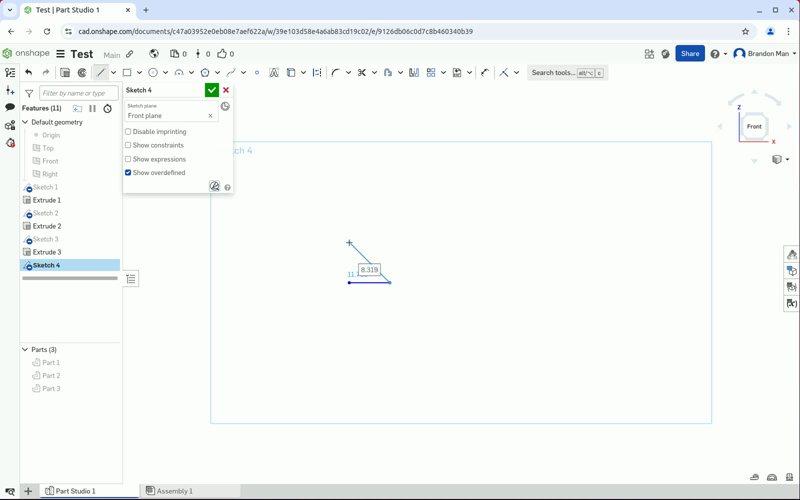
mouse_move(379, 242)
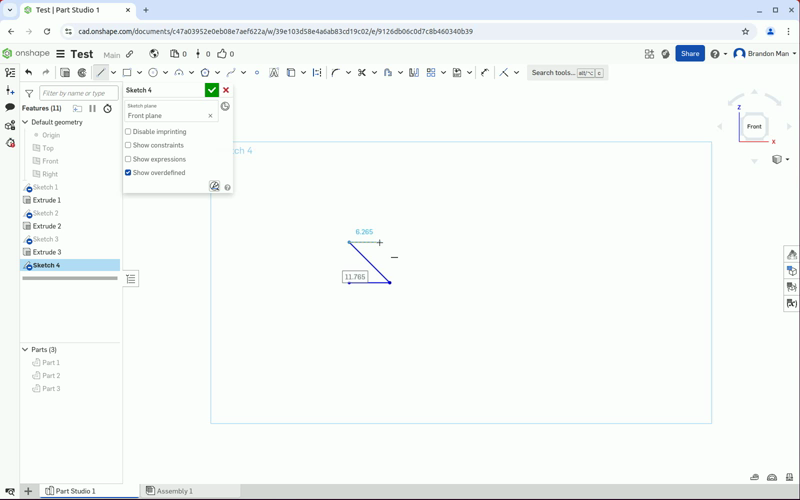
key_down(shift)
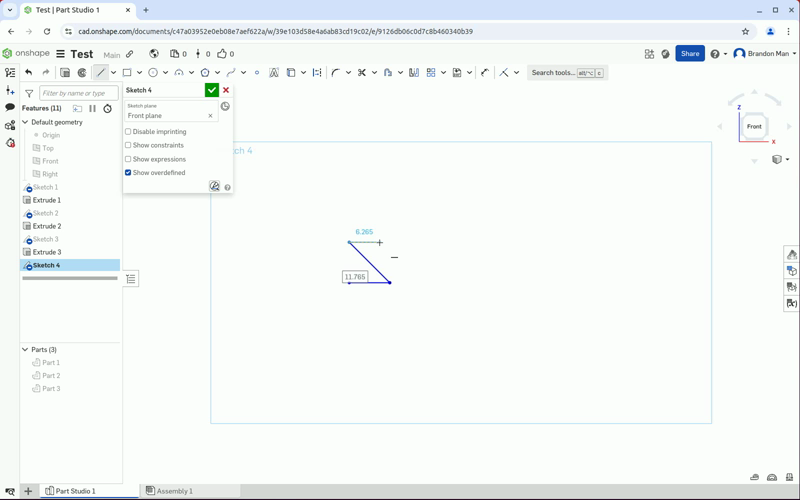
mouse_move(349, 282)
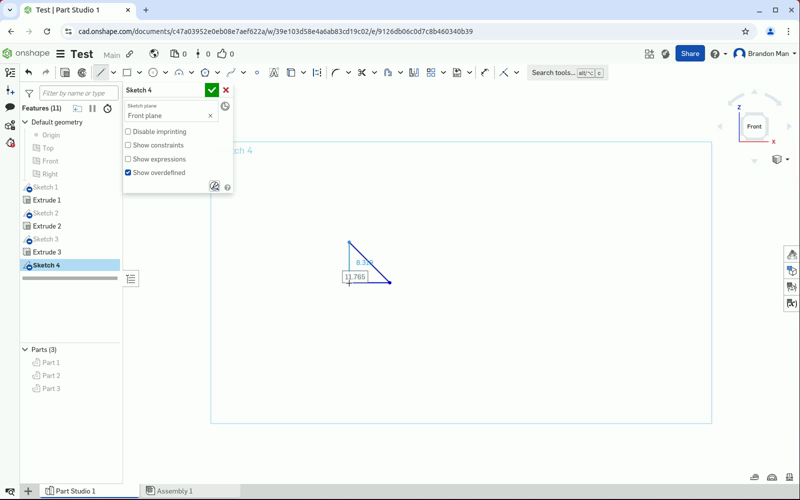
key_up(shift)
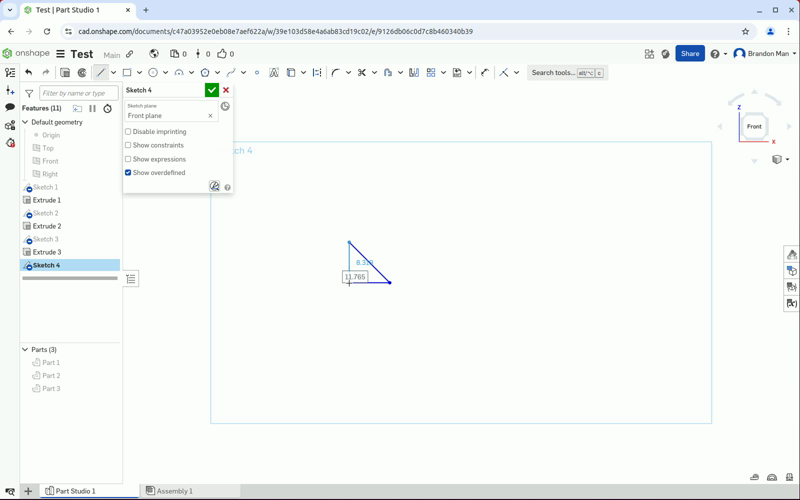
click(349, 282)
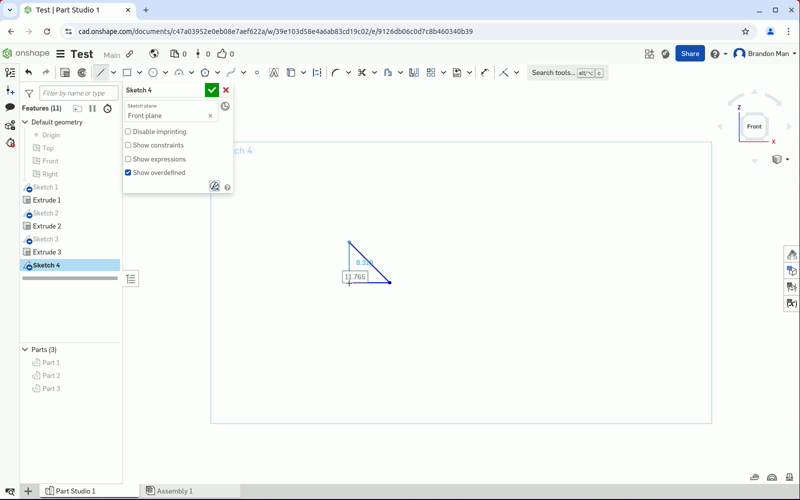
key(esc)
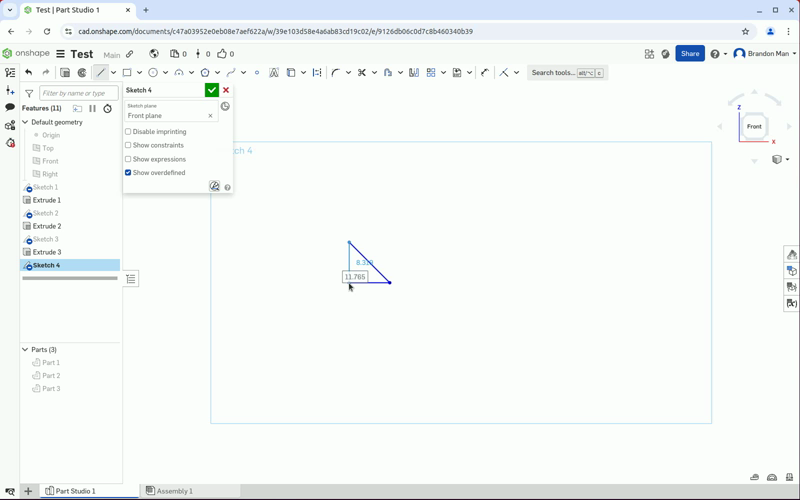
mouse_move(371, 279)
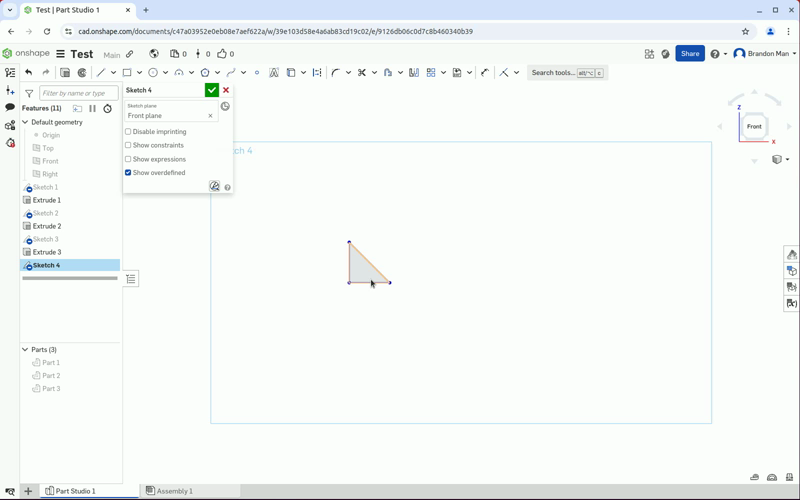
scroll(6)
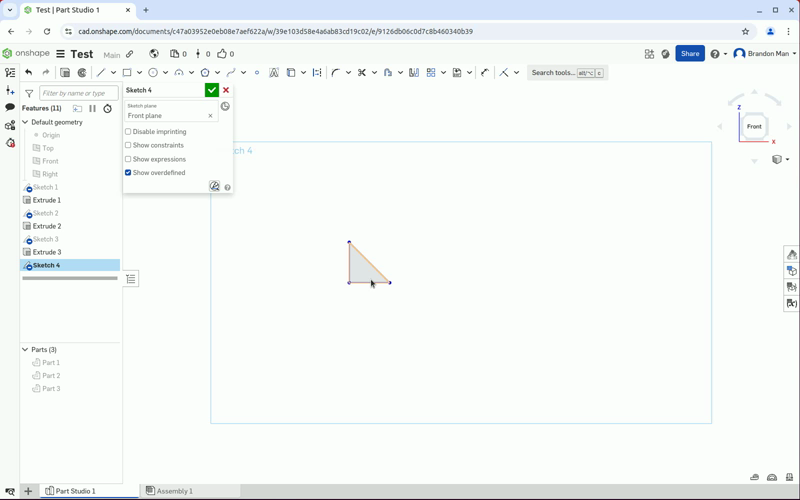
scroll(6)
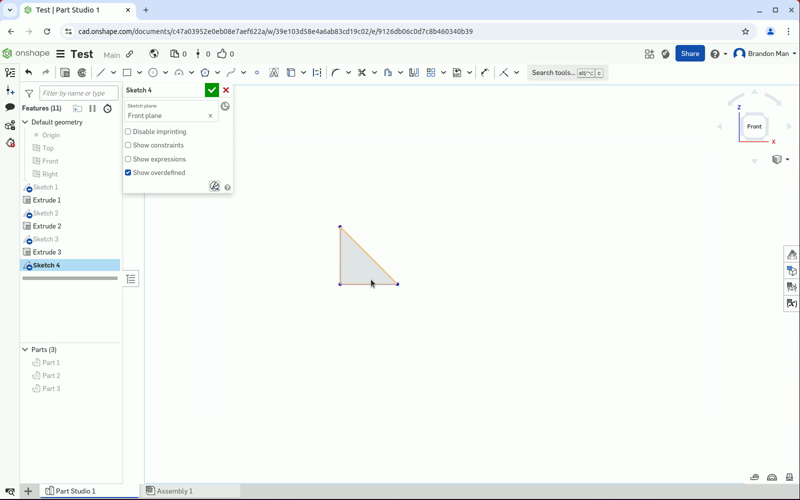
scroll(6)
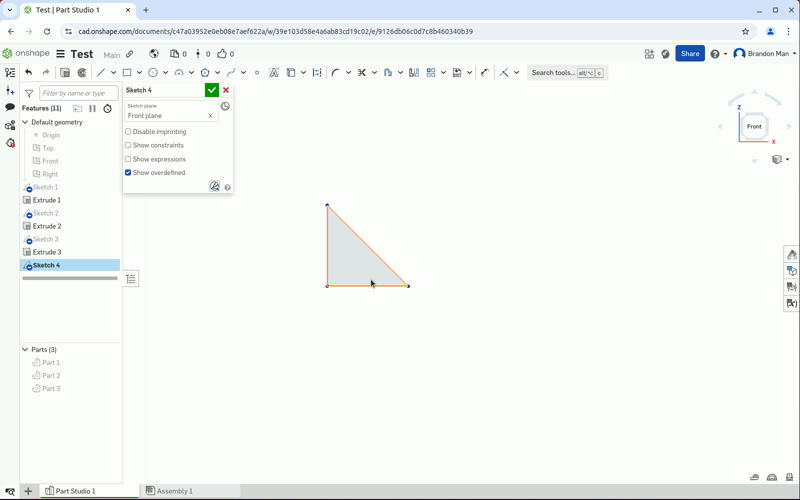
scroll(6)
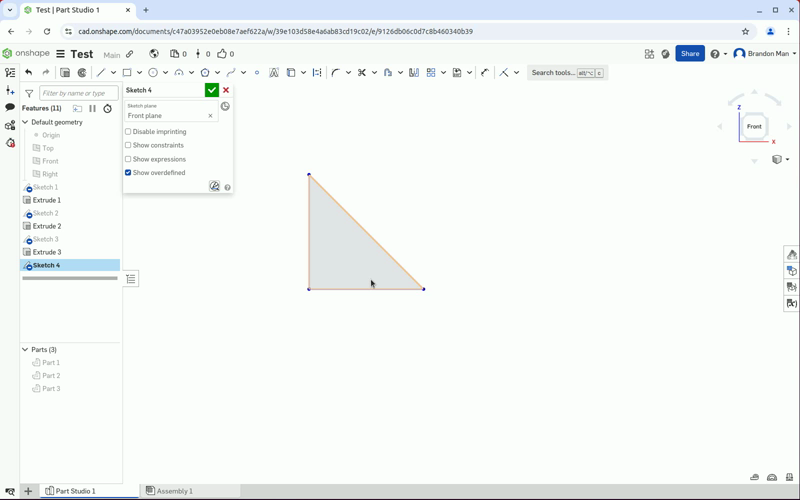
scroll(6)
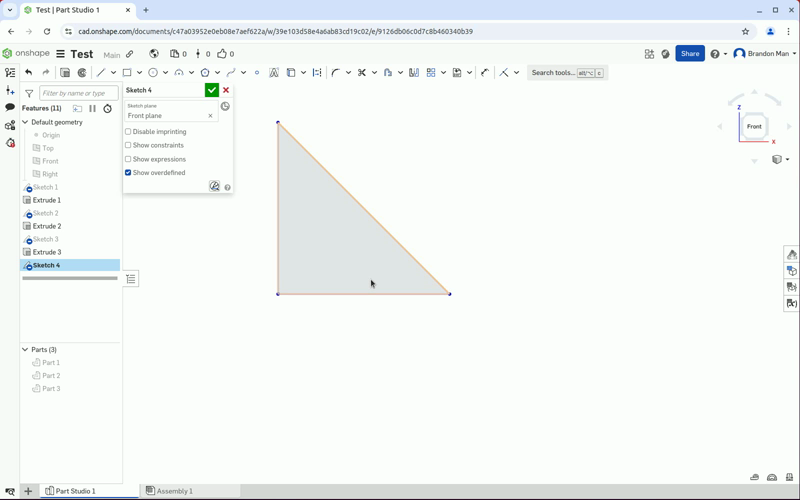
scroll(6)
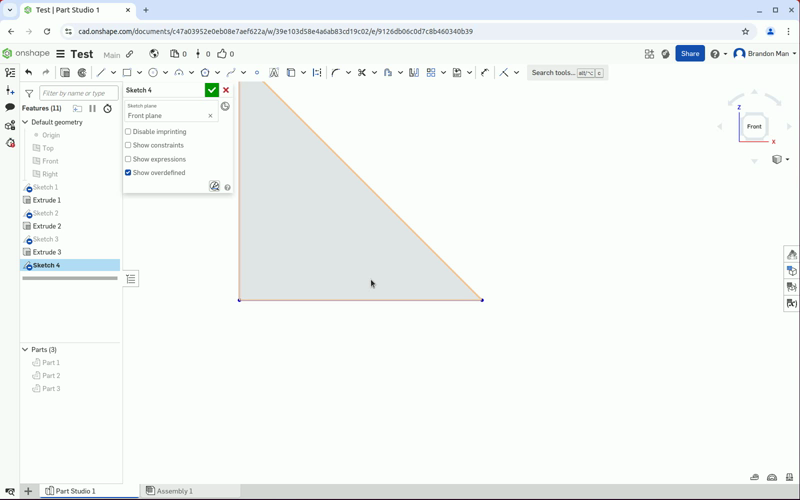
scroll(6)
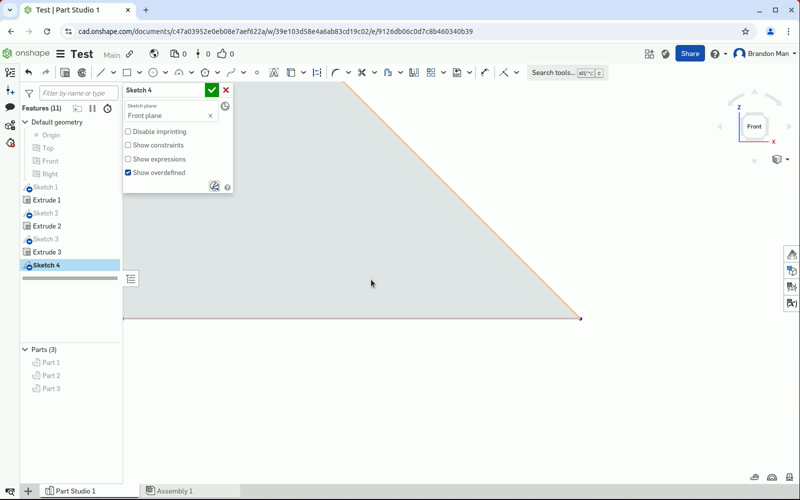
click(371, 279)
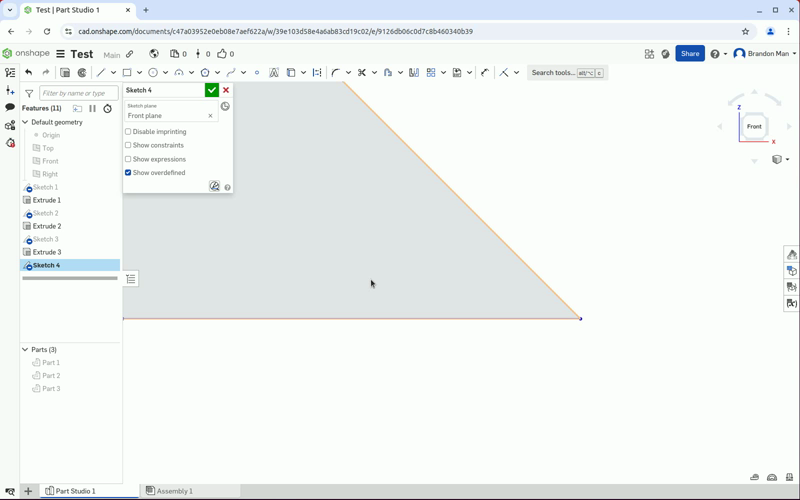
scroll(-6)
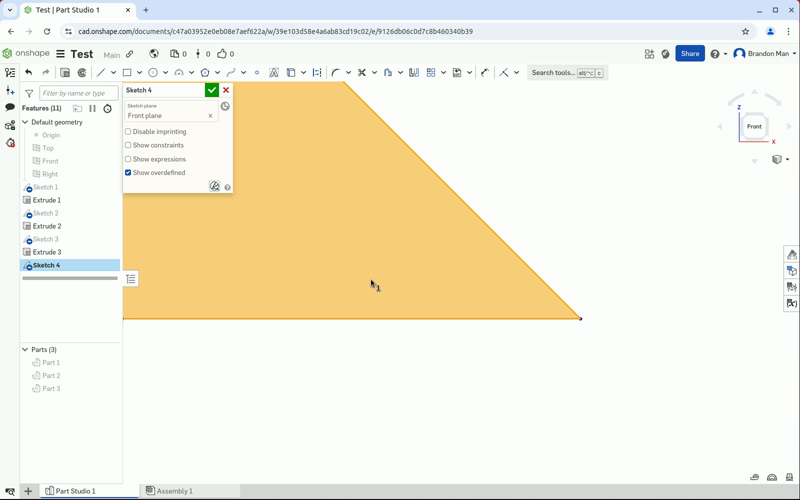
scroll(-6)
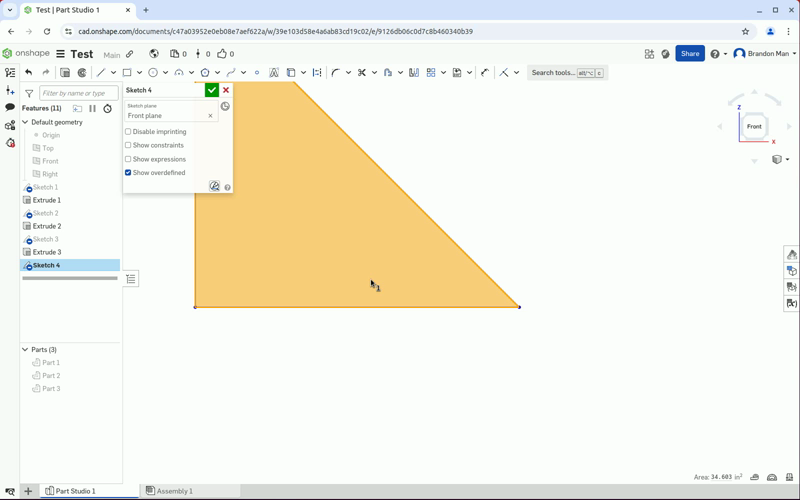
scroll(-6)
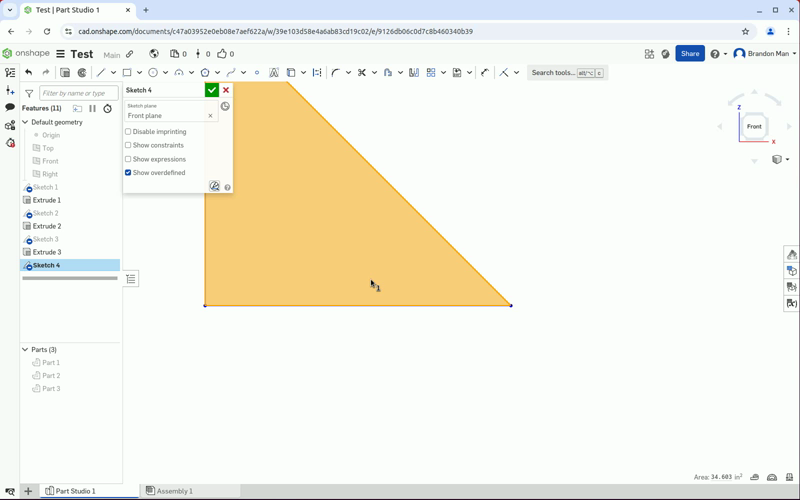
scroll(-6)
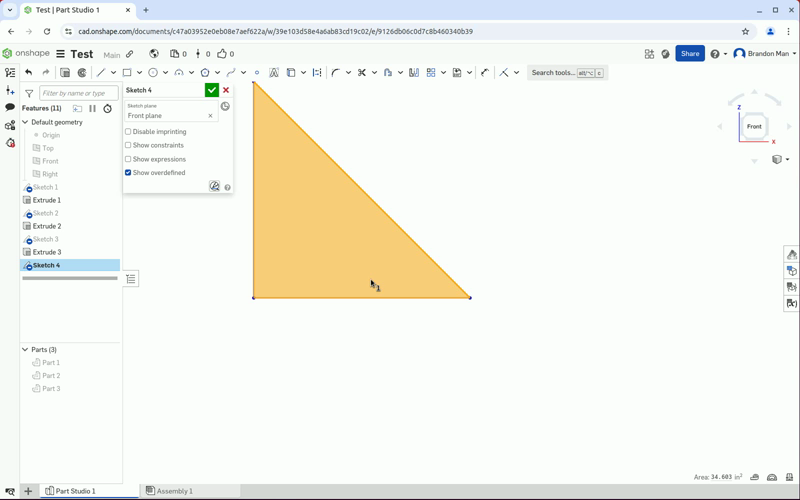
scroll(-6)
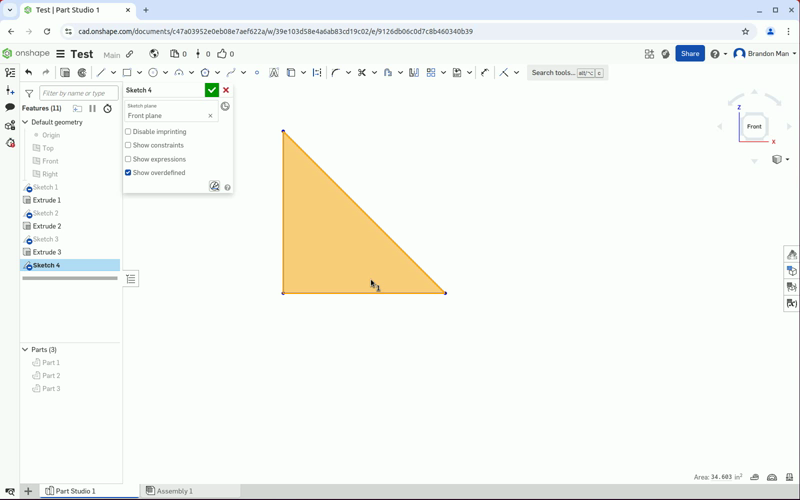
scroll(-6)
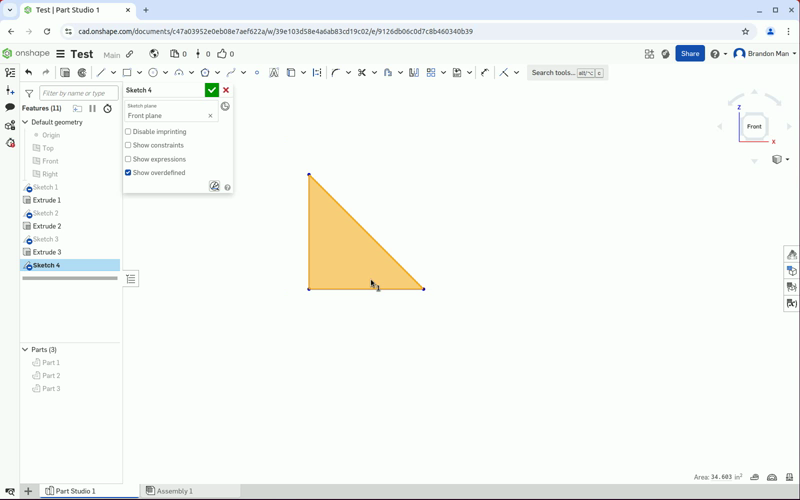
scroll(-6)
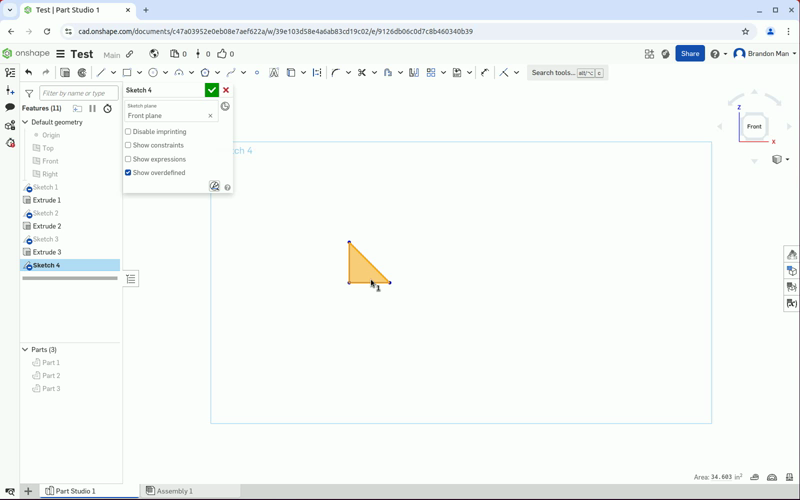
mouse_move(73, 352)
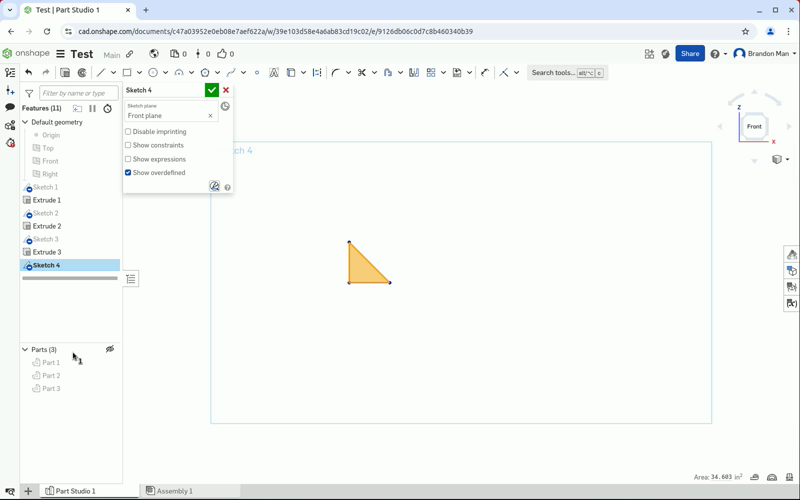
key(shift+y)
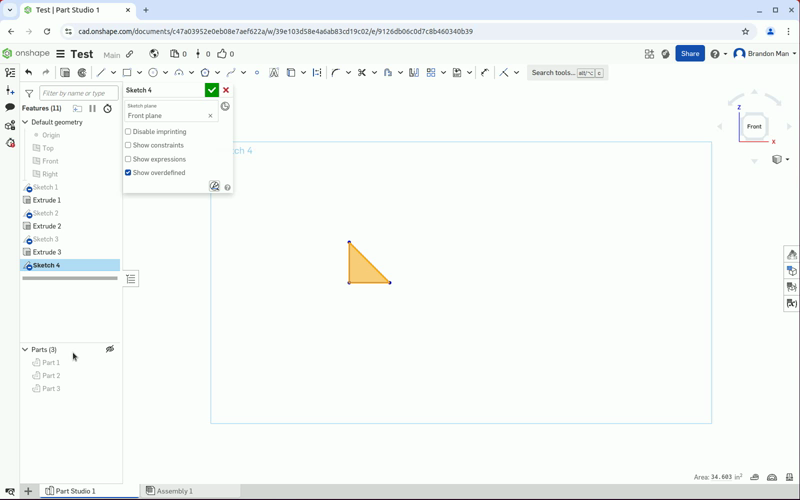
key(shift+e)
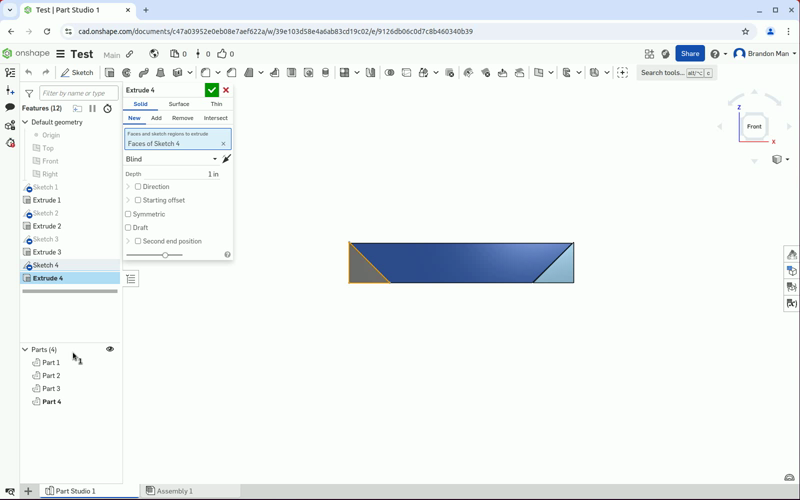
mouse_move(143, 106)
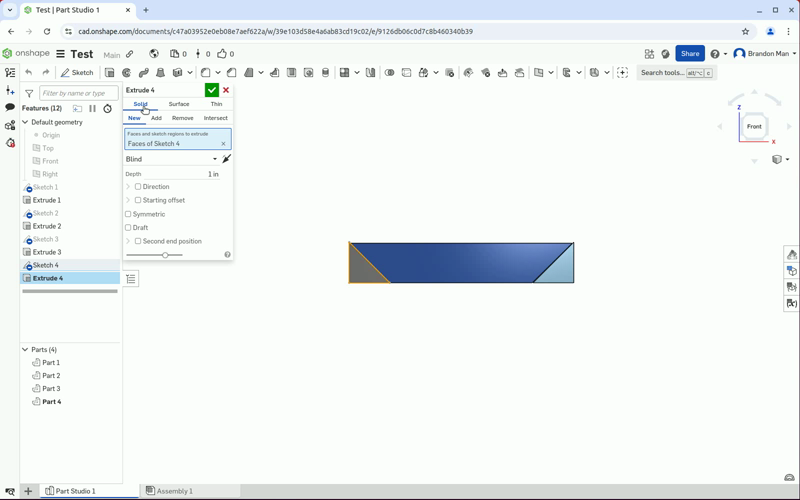
click(143, 106)
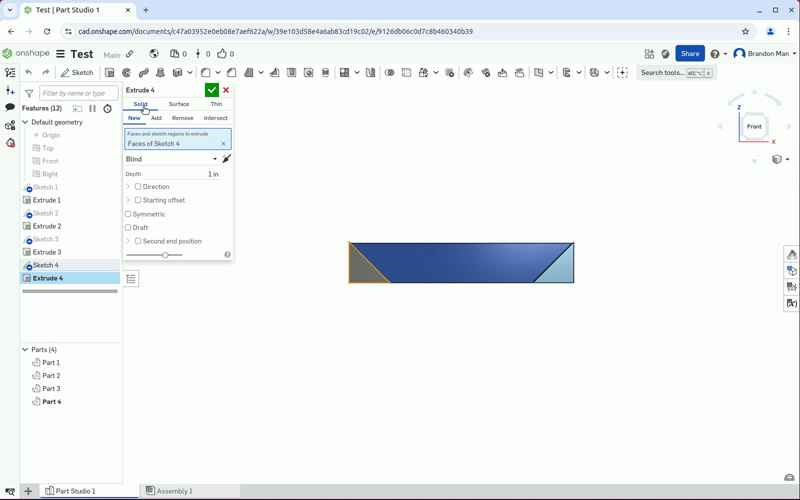
mouse_move(186, 120)
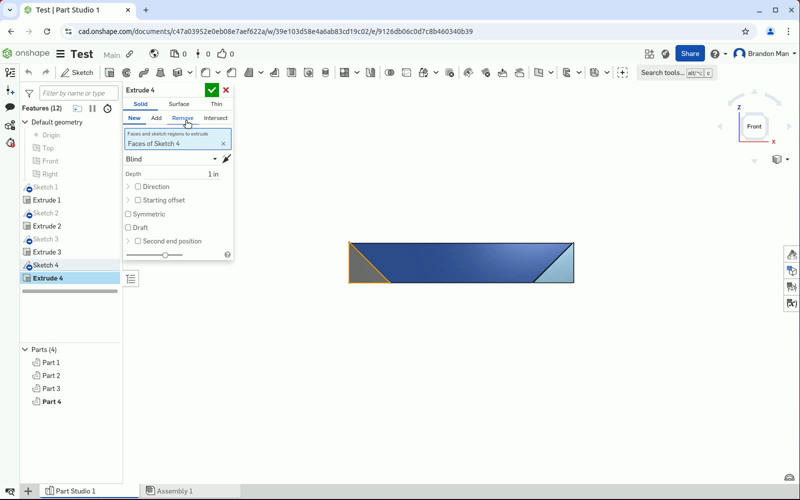
click(186, 120)
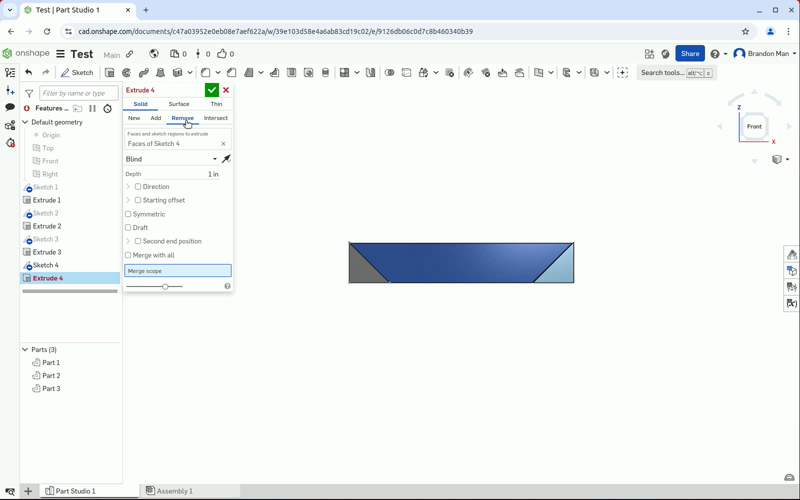
key(tab, 4)
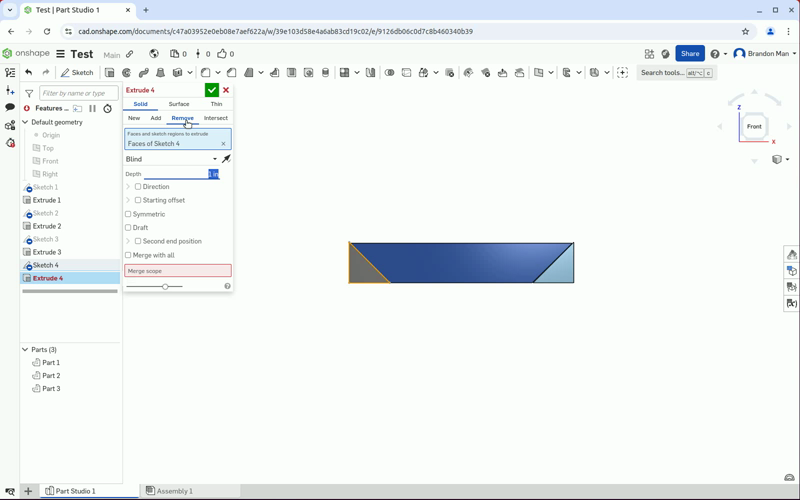
text(-3.611)
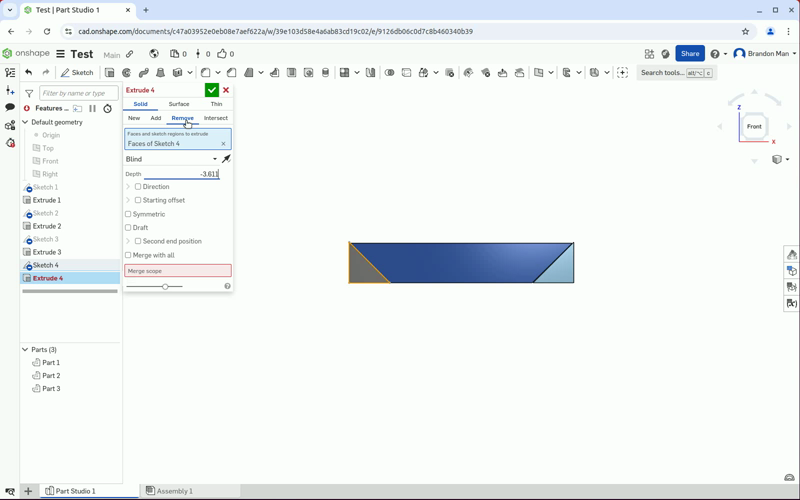
key(tab, 6)
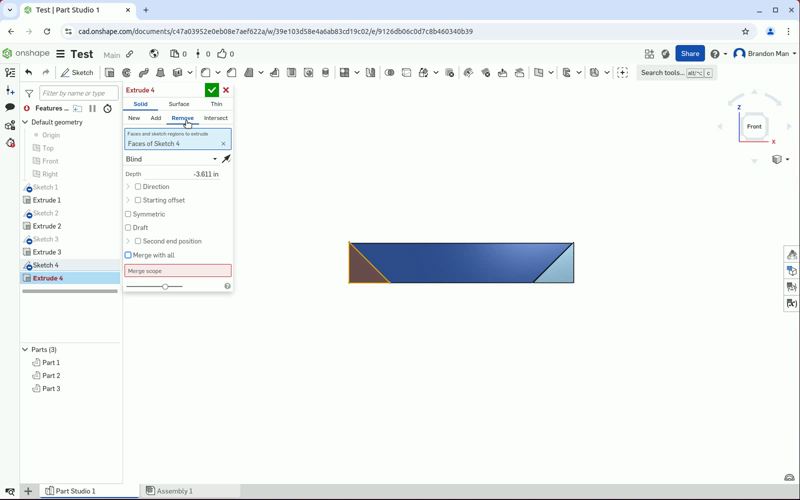
key(space)
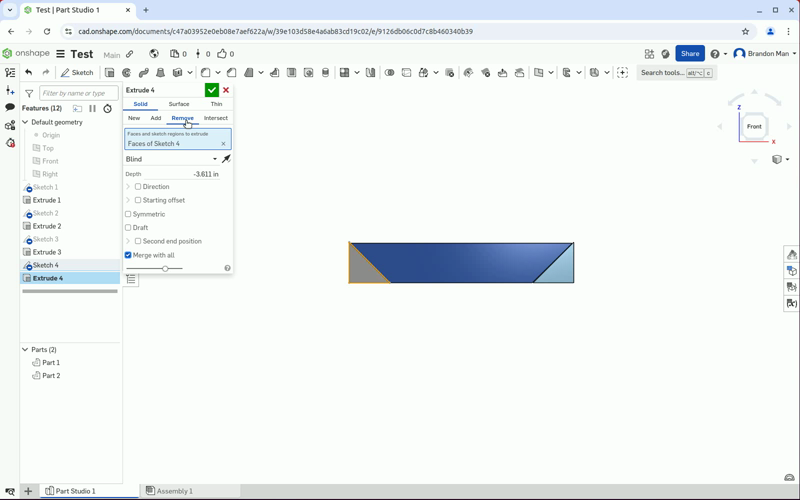
key(enter)
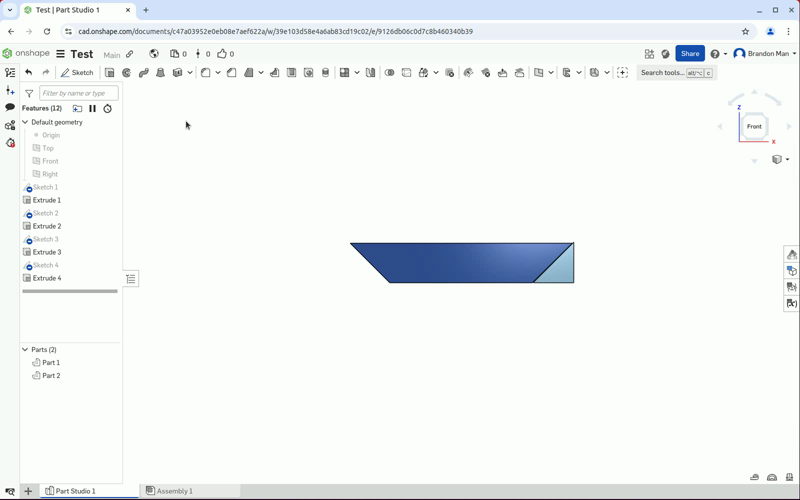
key(shift+h)
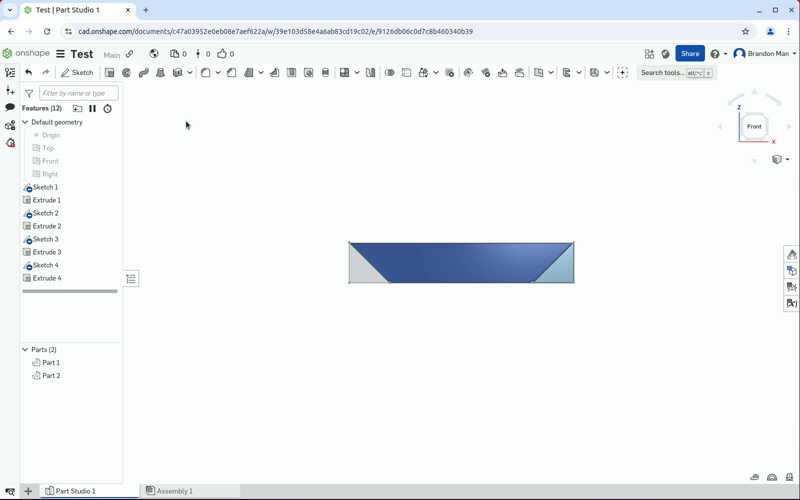
key(shift+h)
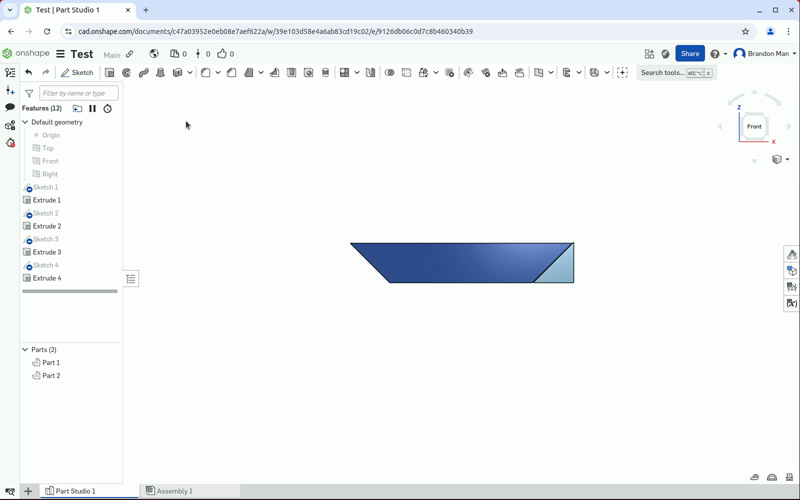
mouse_move(73, 189)
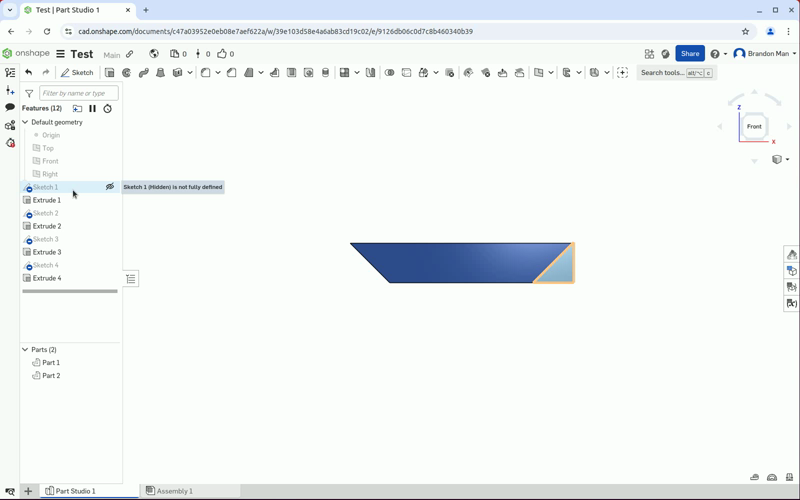
click(73, 189)
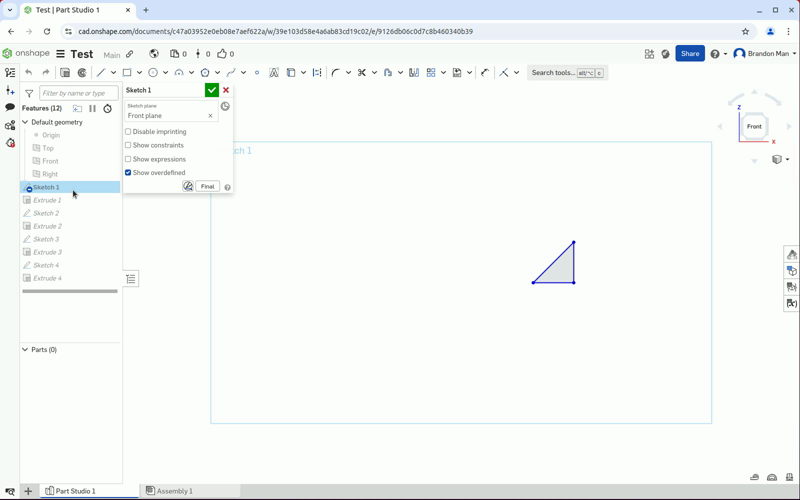
mouse_move(229, 92)
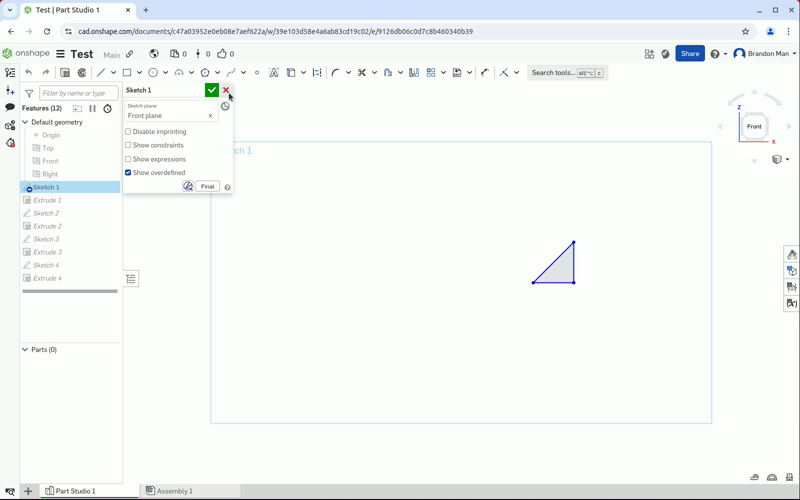
click(229, 92)
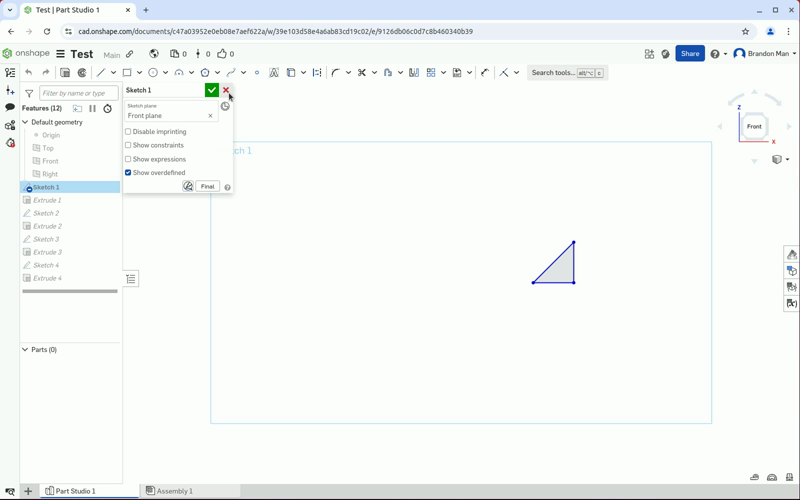
key(shift+s)
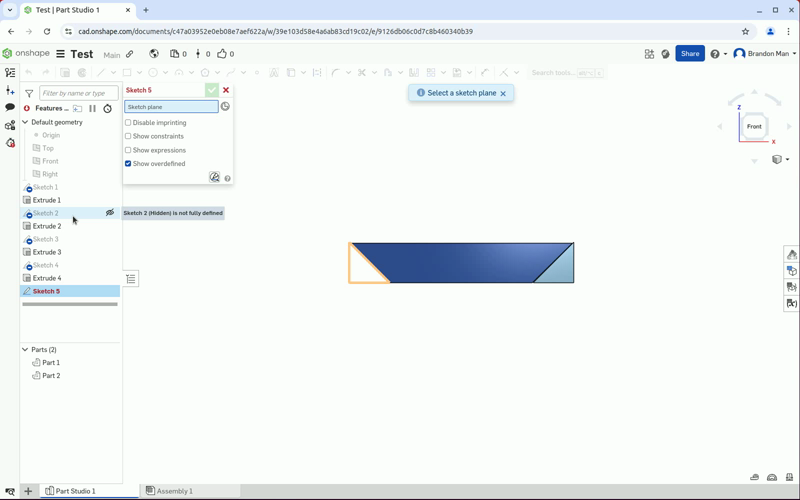
scroll(3)
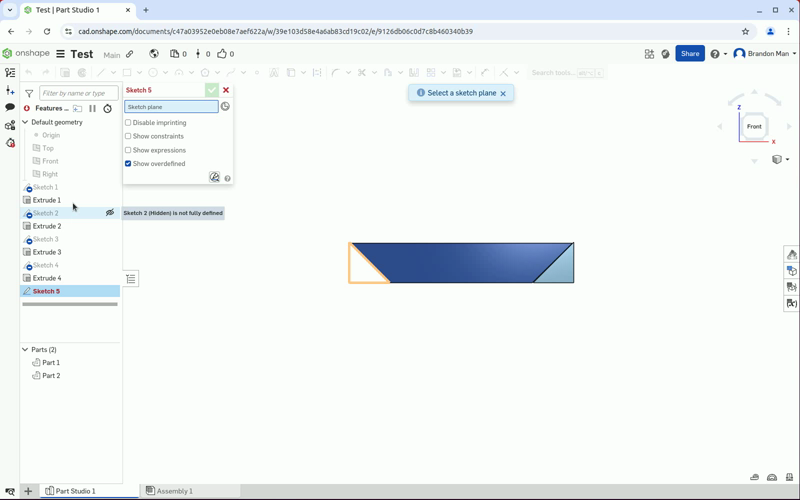
mouse_move(73, 163)
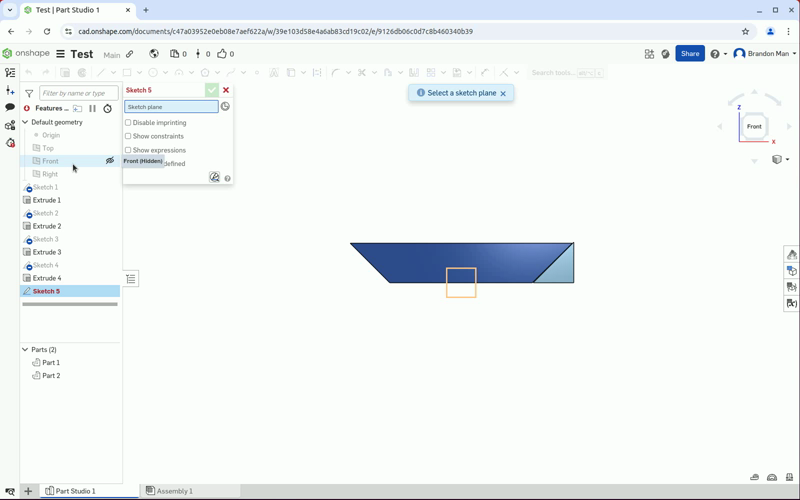
click(73, 163)
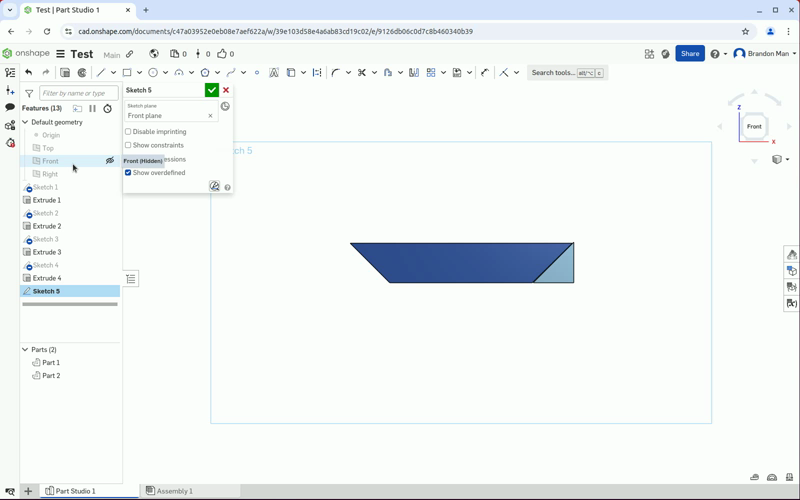
mouse_move(73, 352)
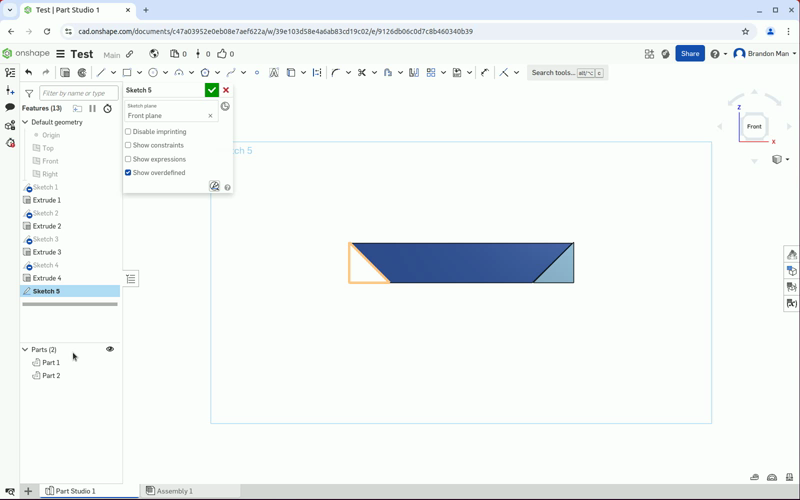
key(y)
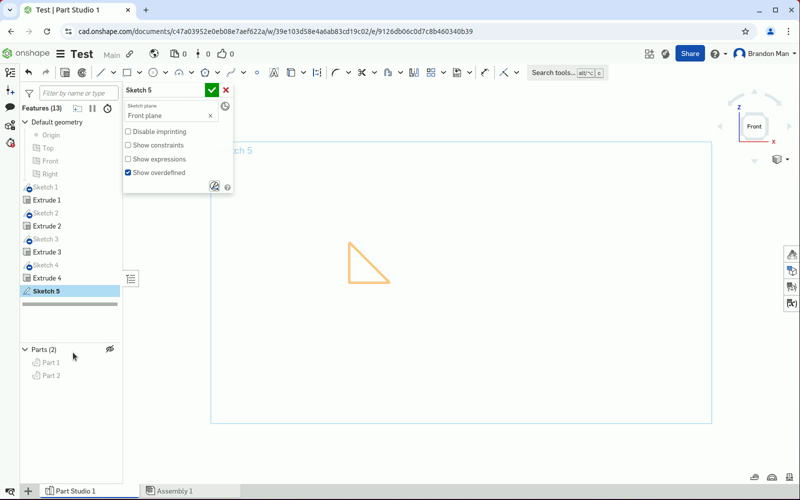
key(l)
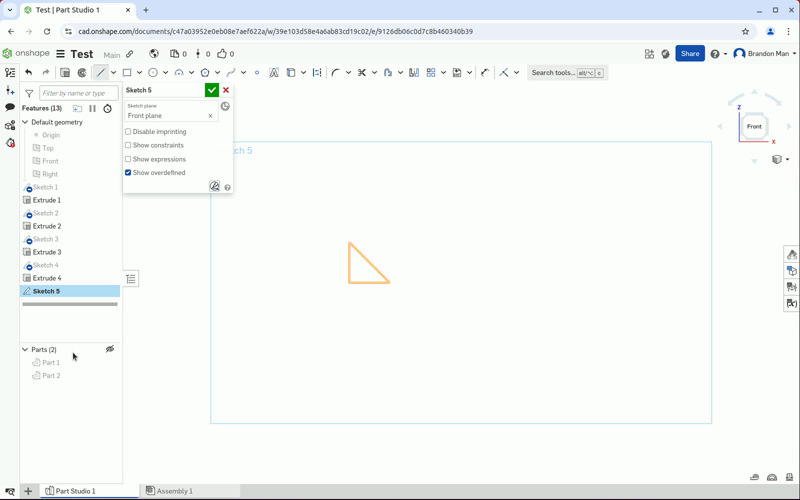
key_down(shift)
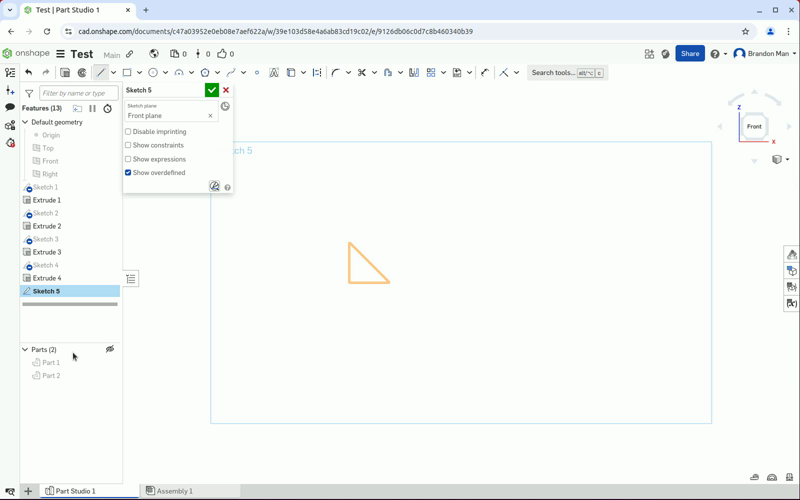
mouse_move(533, 282)
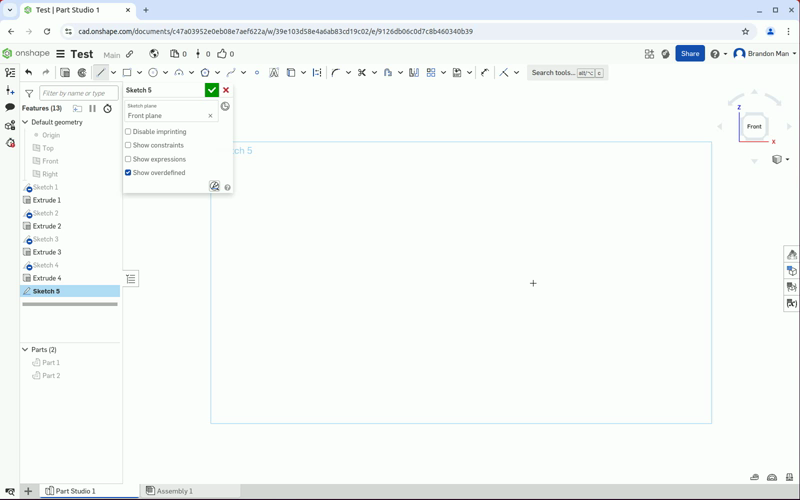
click(533, 282)
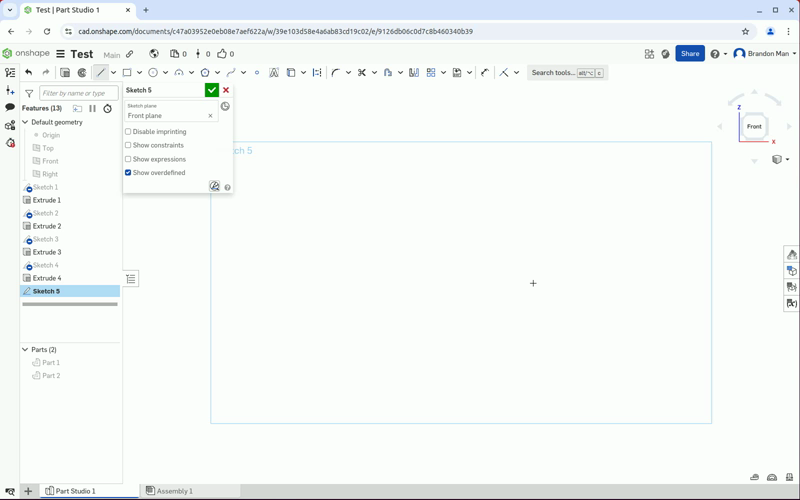
key_up(shift)
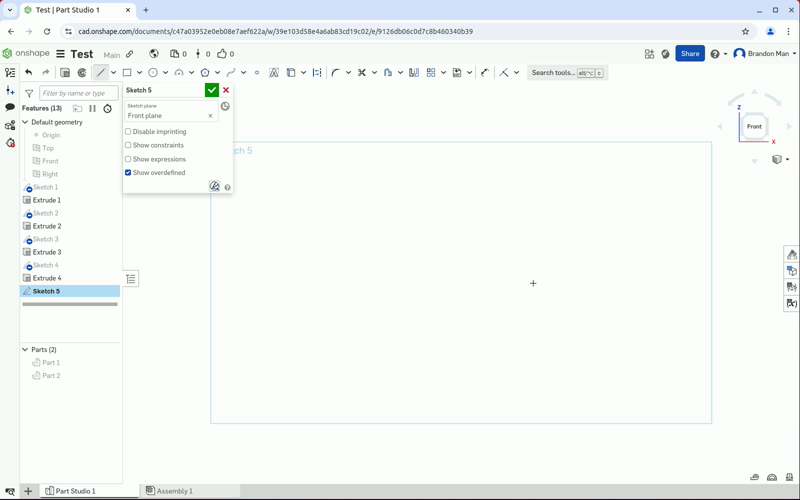
key_down(shift)
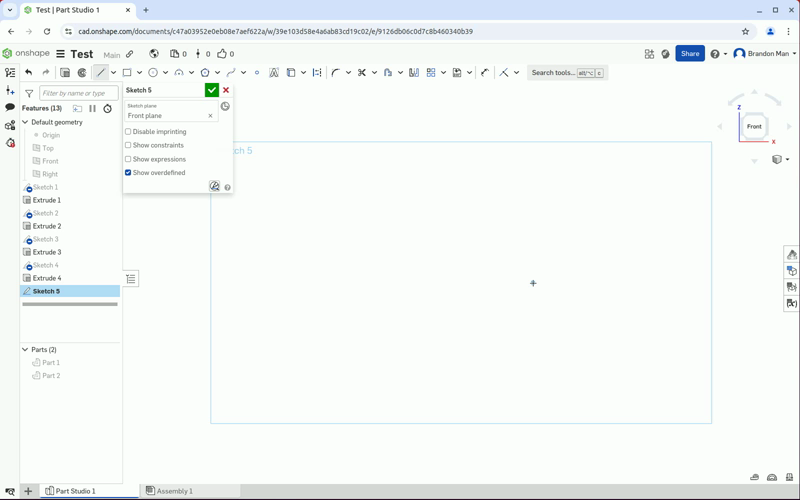
mouse_move(563, 282)
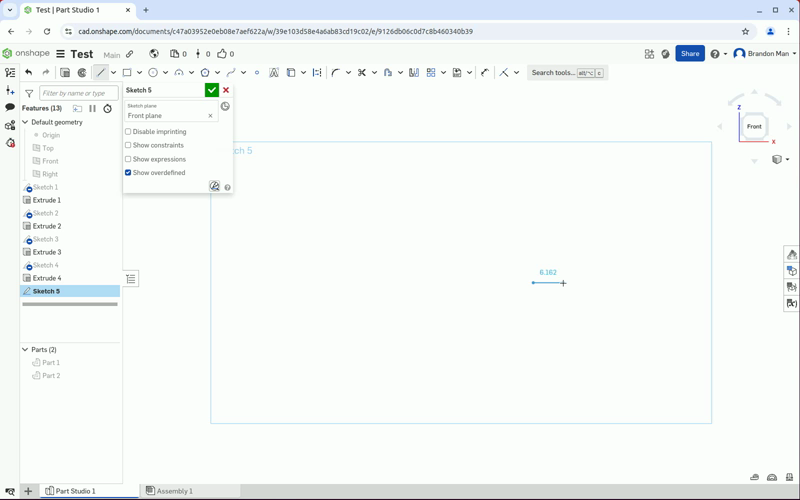
mouse_move(573, 282)
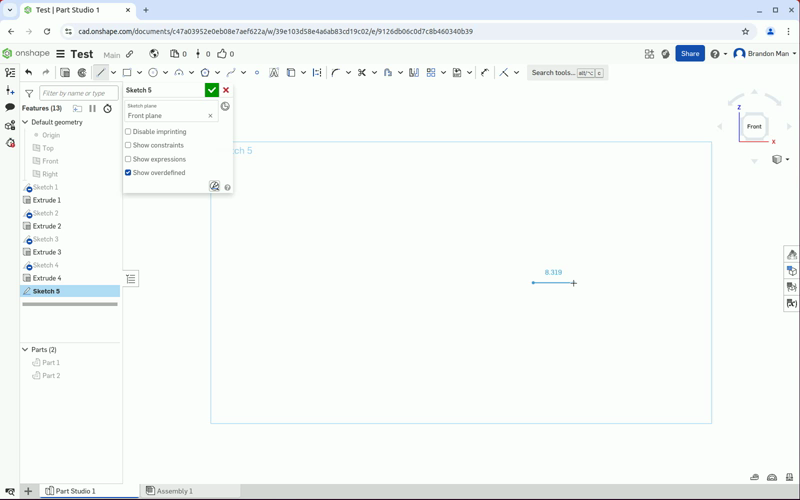
click(573, 282)
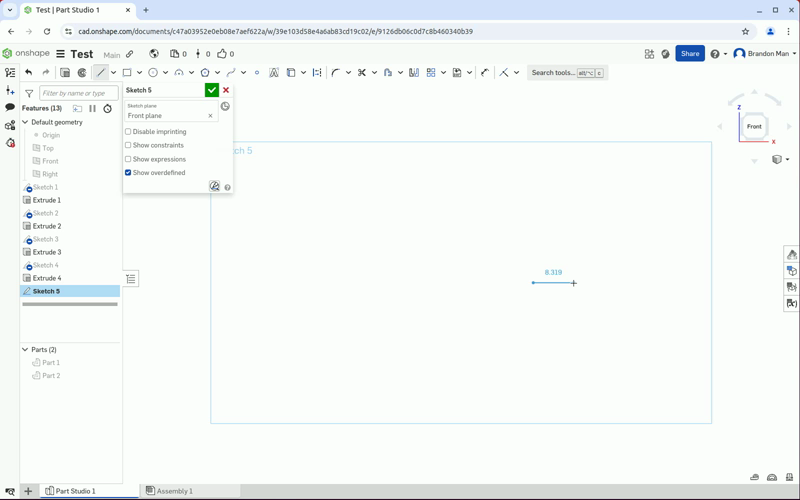
key_up(shift)
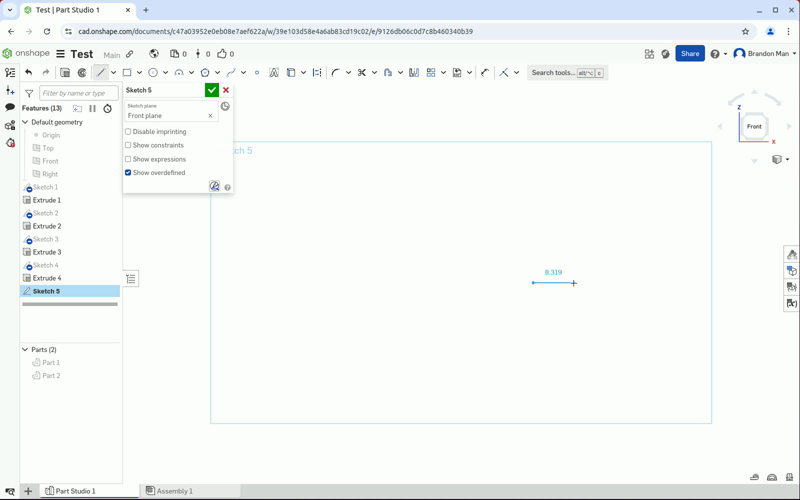
key_down(shift)
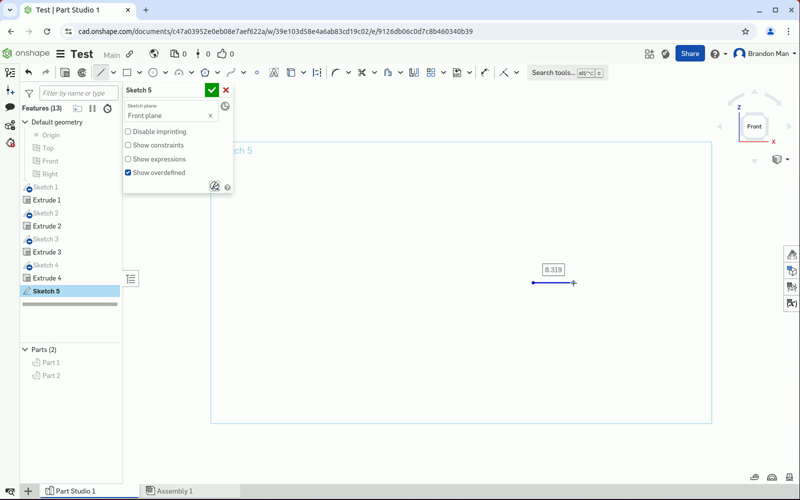
mouse_move(589, 282)
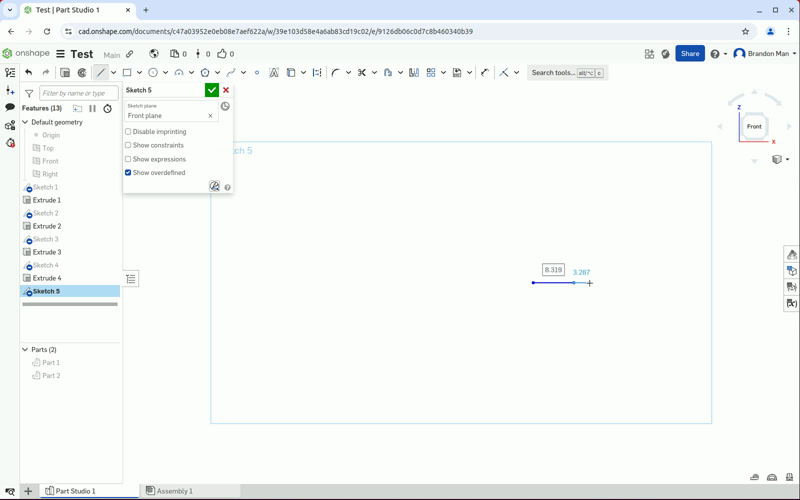
mouse_move(573, 242)
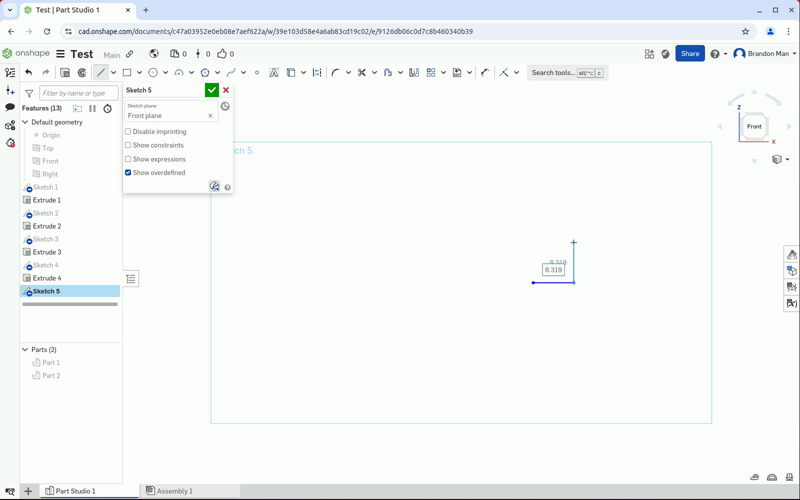
click(573, 242)
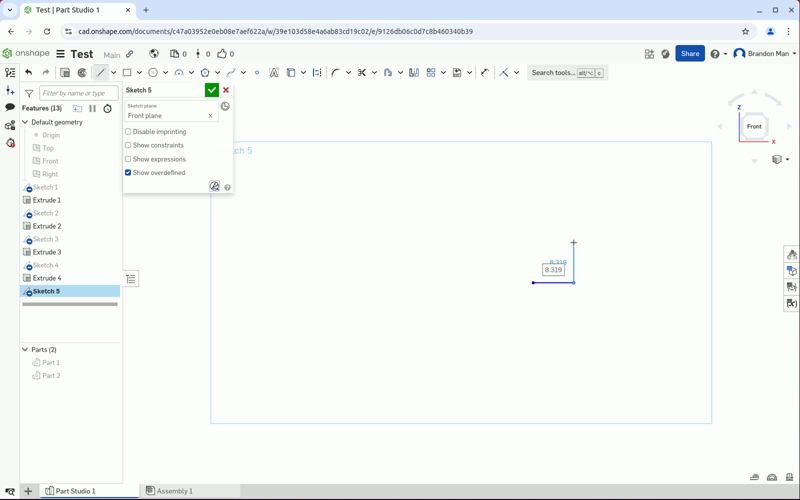
key_up(shift)
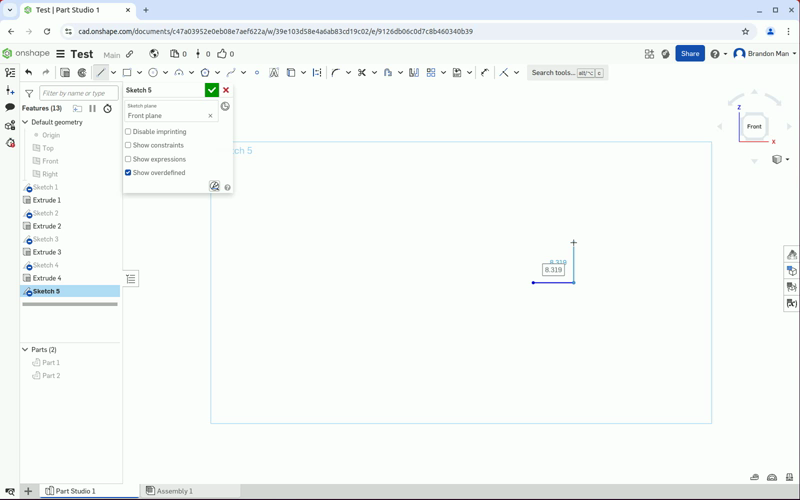
mouse_move(589, 242)
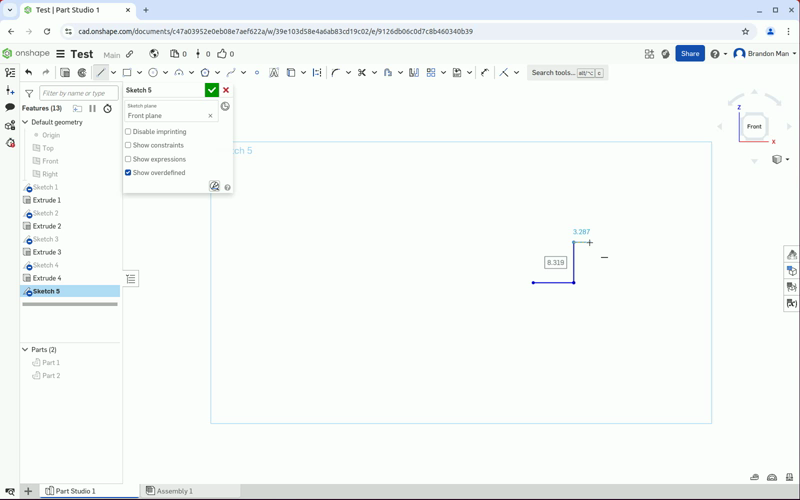
key_down(shift)
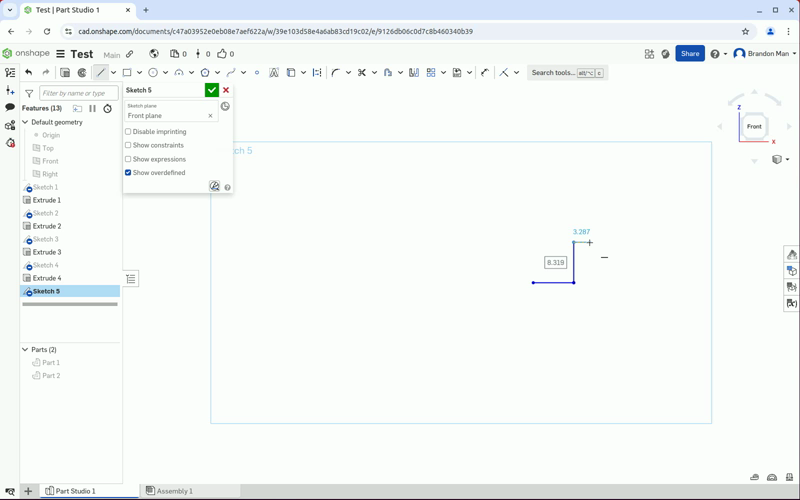
mouse_move(533, 282)
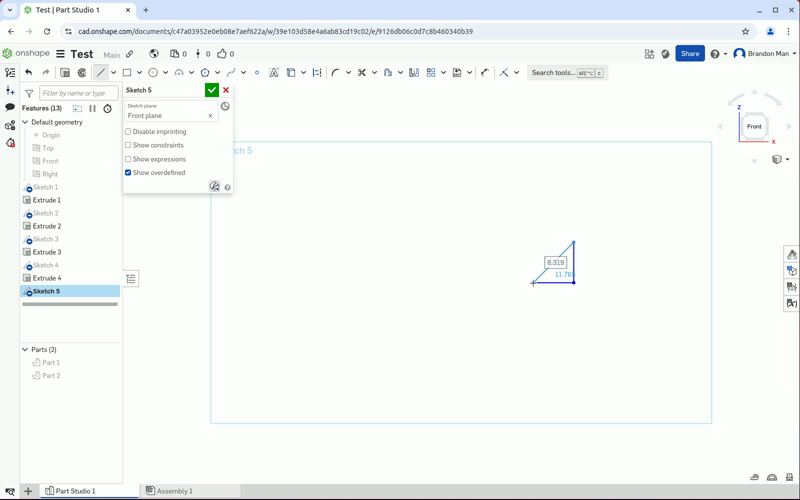
key_up(shift)
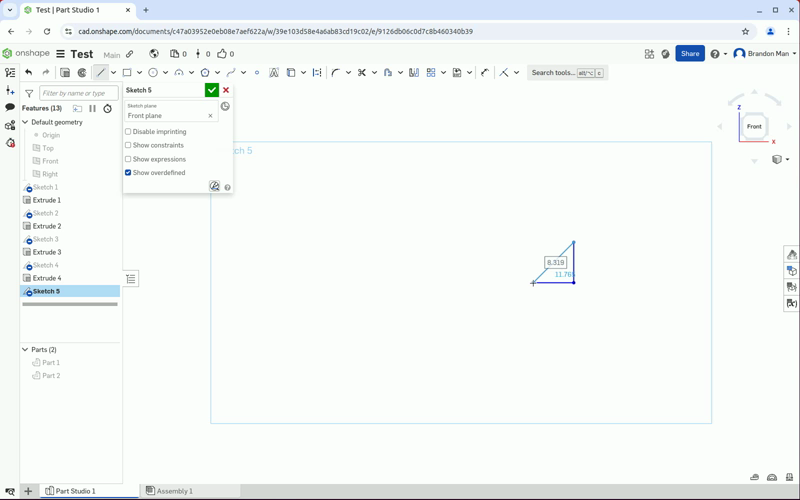
click(533, 282)
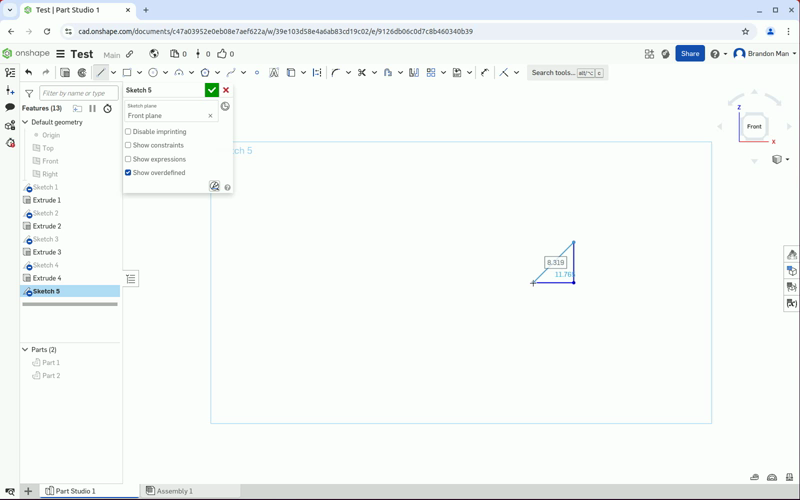
key(esc)
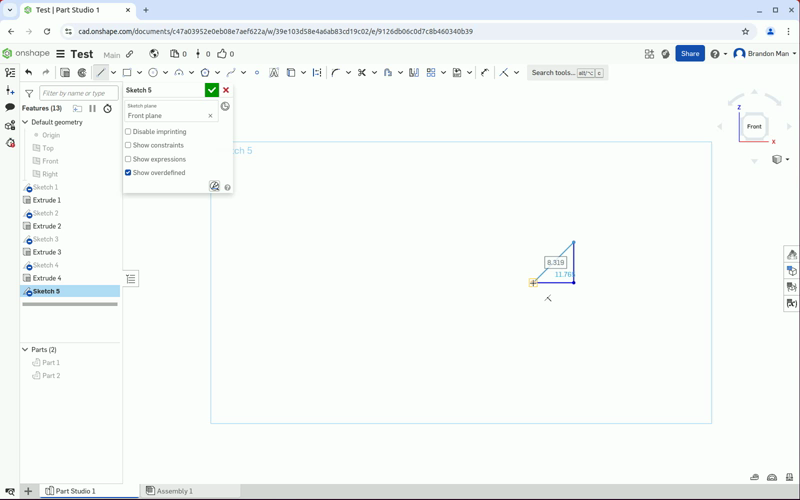
mouse_move(557, 275)
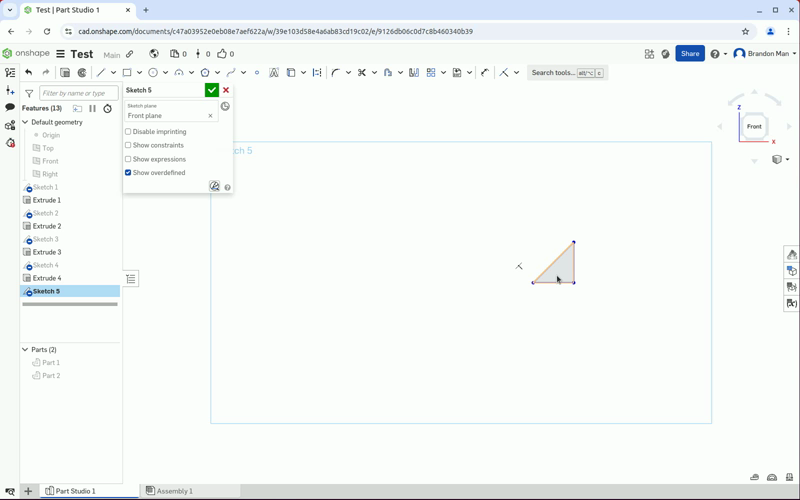
scroll(6)
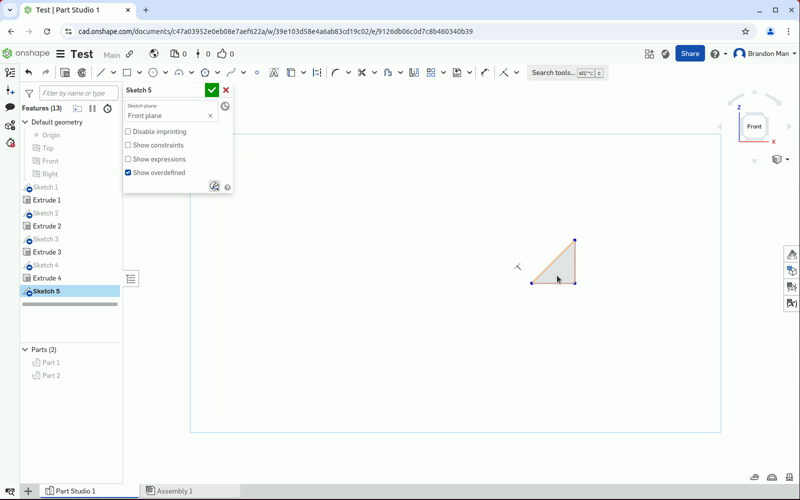
scroll(6)
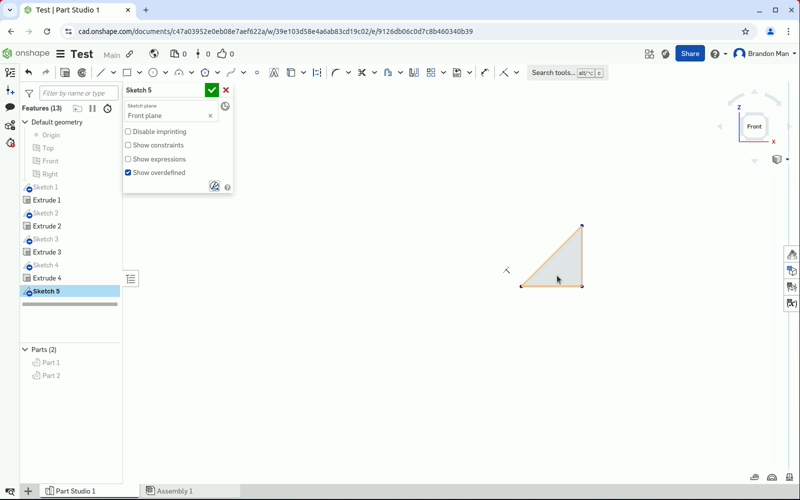
scroll(6)
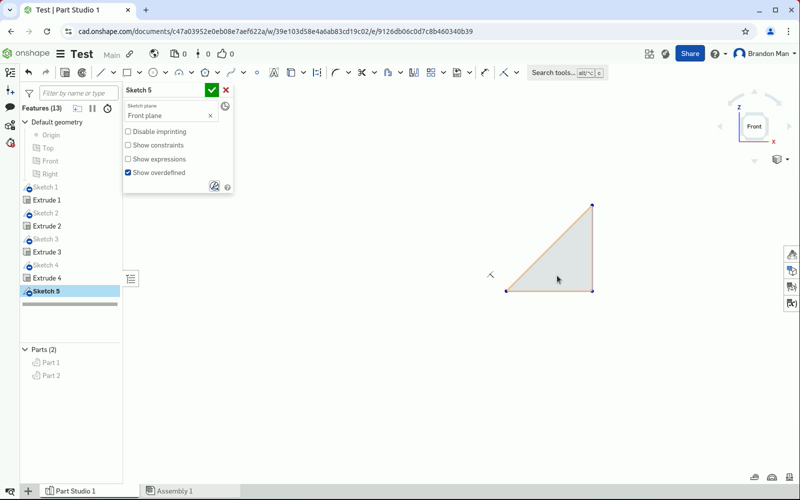
scroll(6)
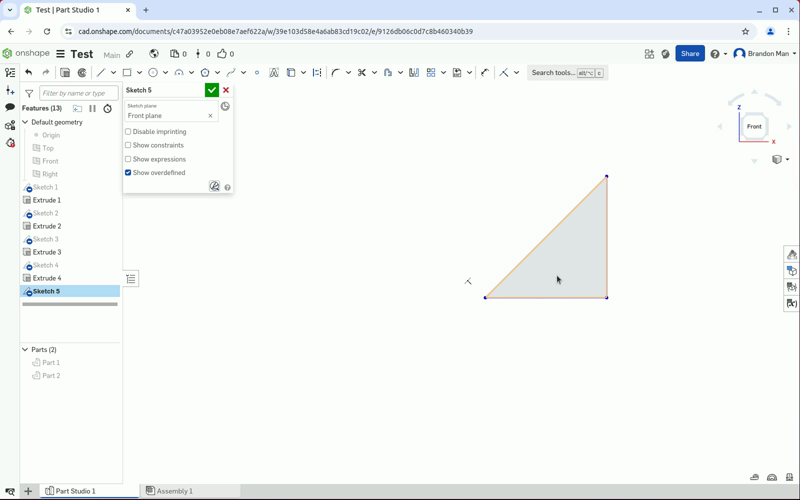
scroll(6)
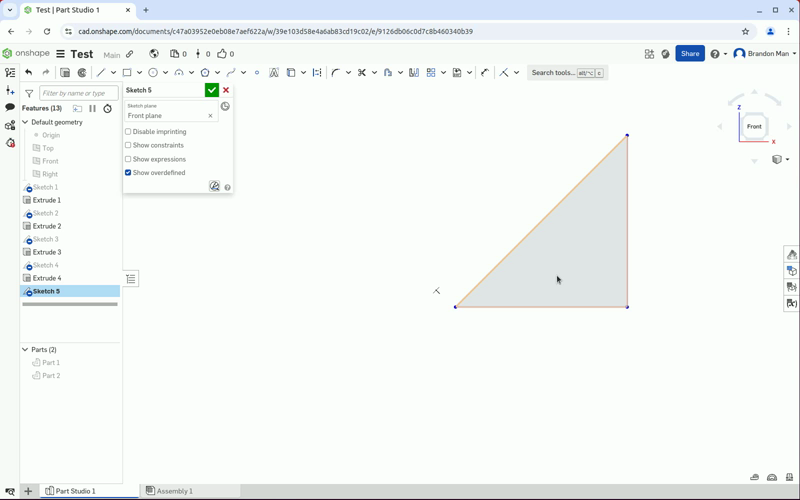
scroll(6)
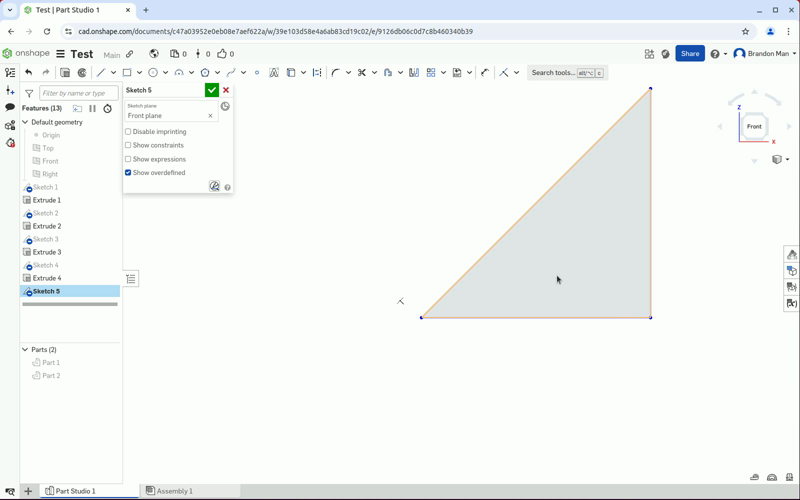
scroll(6)
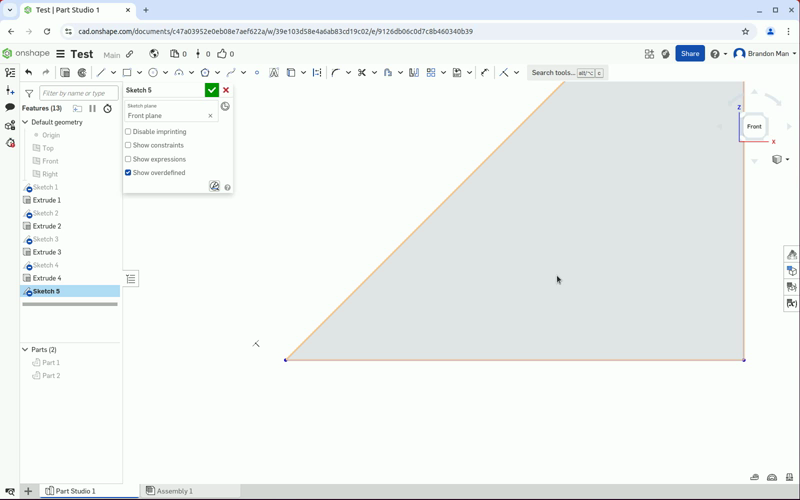
click(557, 275)
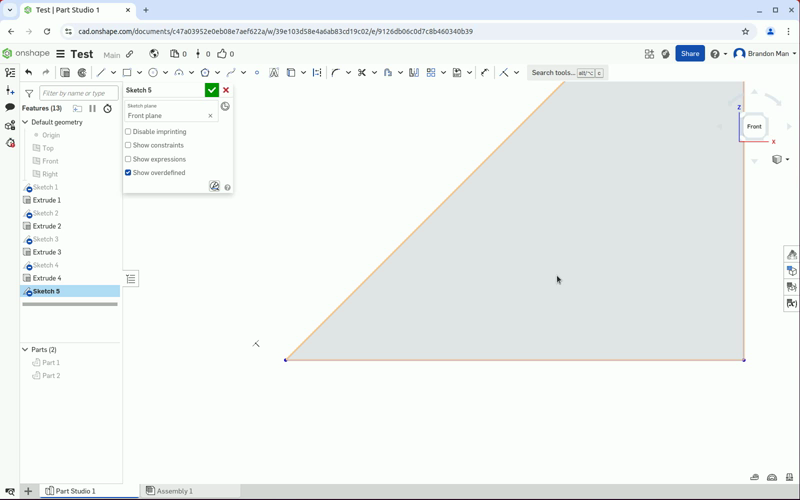
scroll(-6)
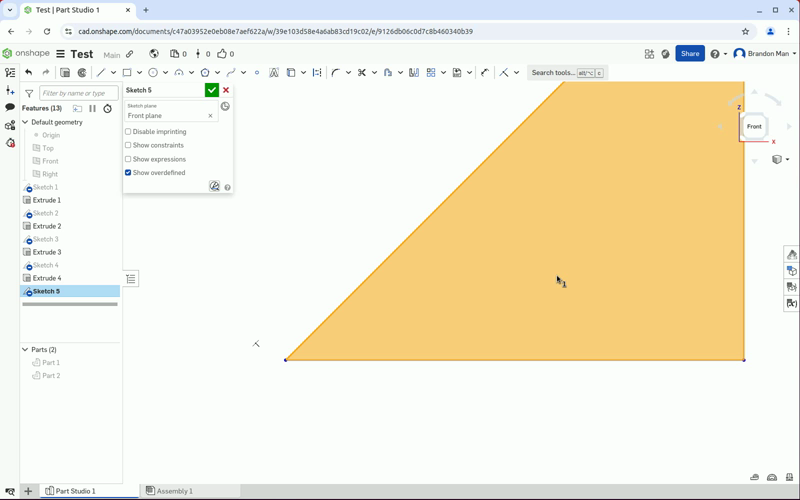
scroll(-6)
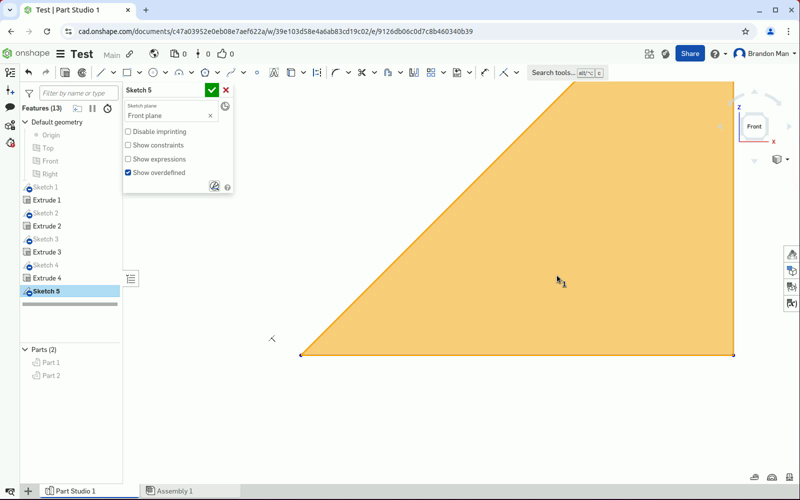
scroll(-6)
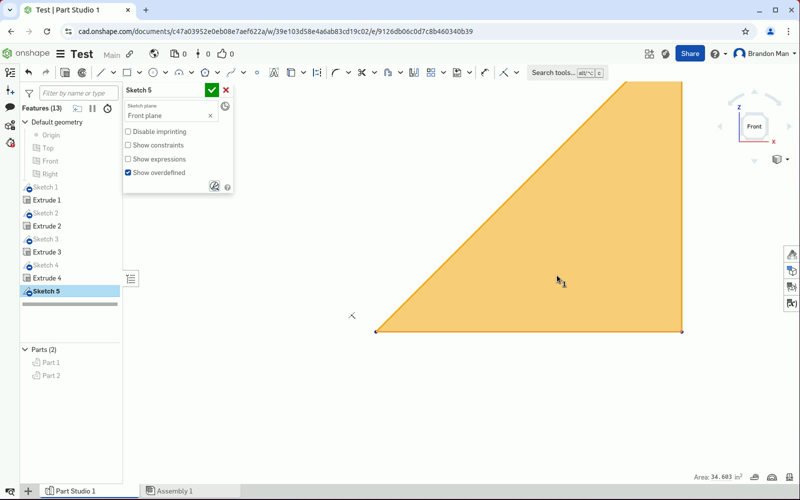
scroll(-6)
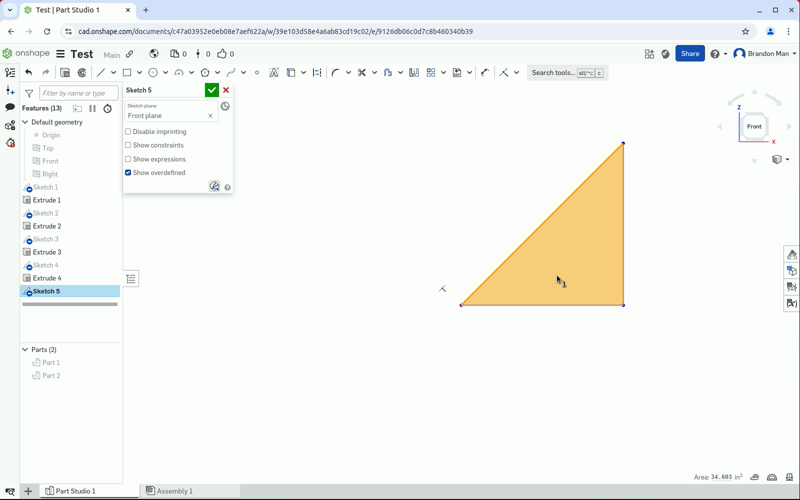
scroll(-6)
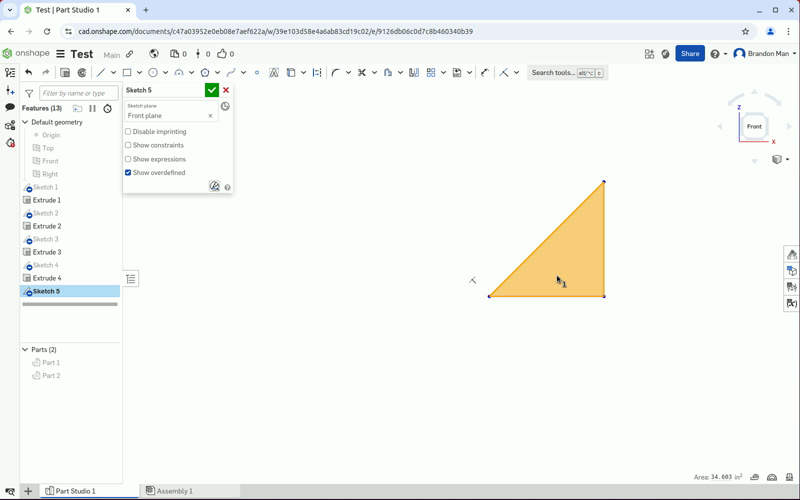
scroll(-6)
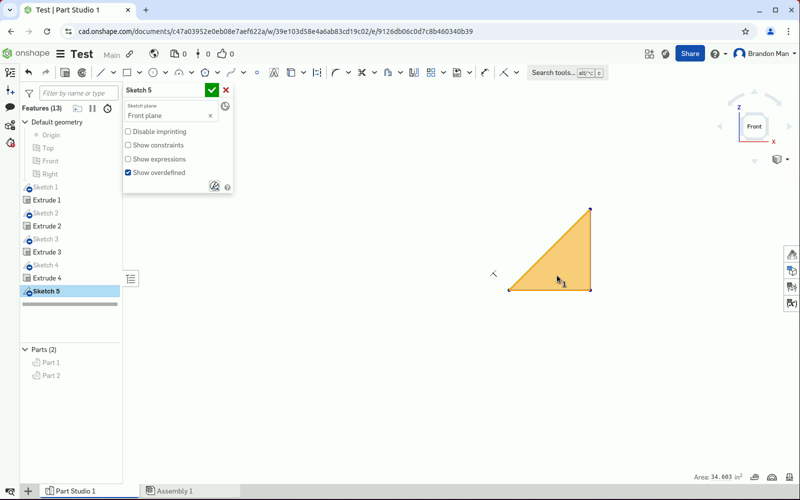
scroll(-6)
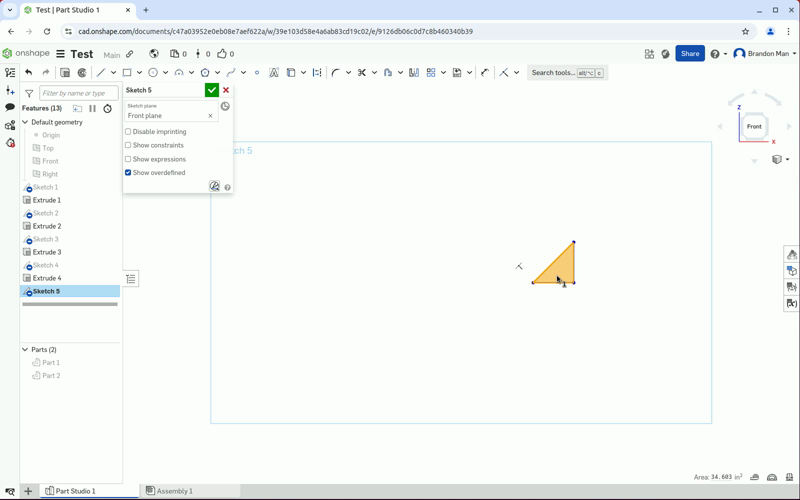
mouse_move(73, 352)
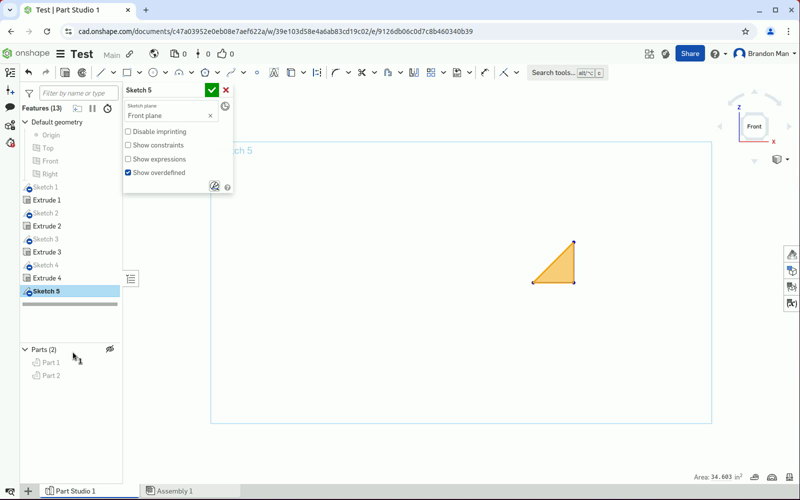
key(shift+y)
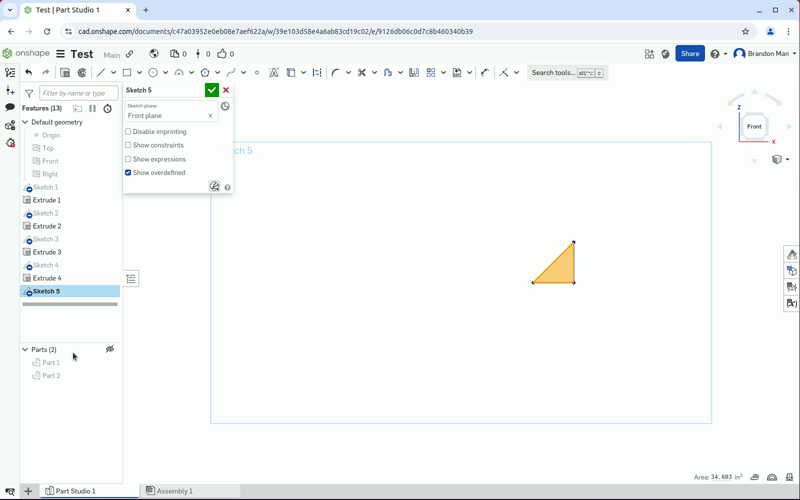
key(shift+e)
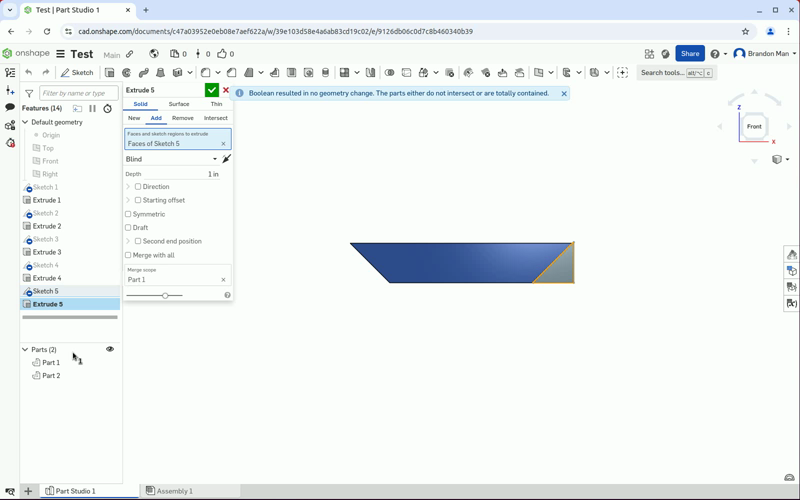
mouse_move(143, 106)
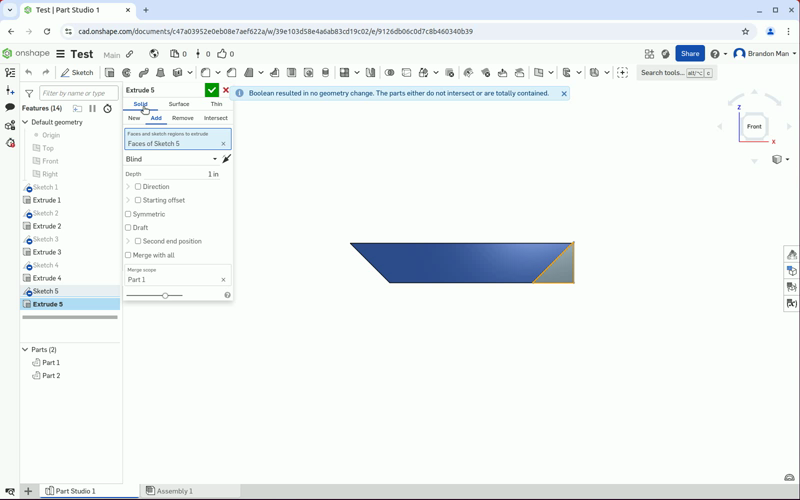
click(143, 106)
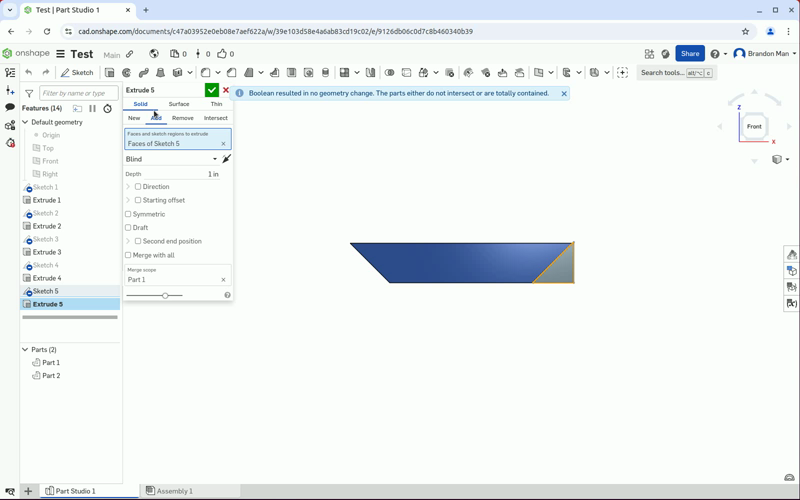
mouse_move(186, 120)
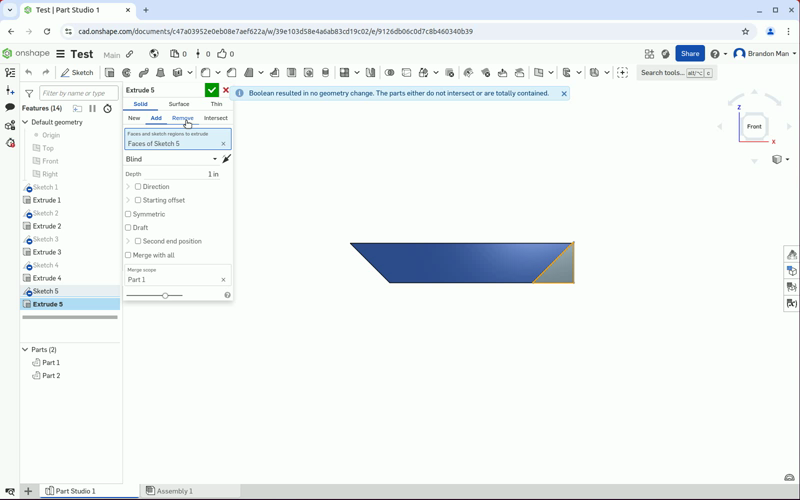
click(186, 120)
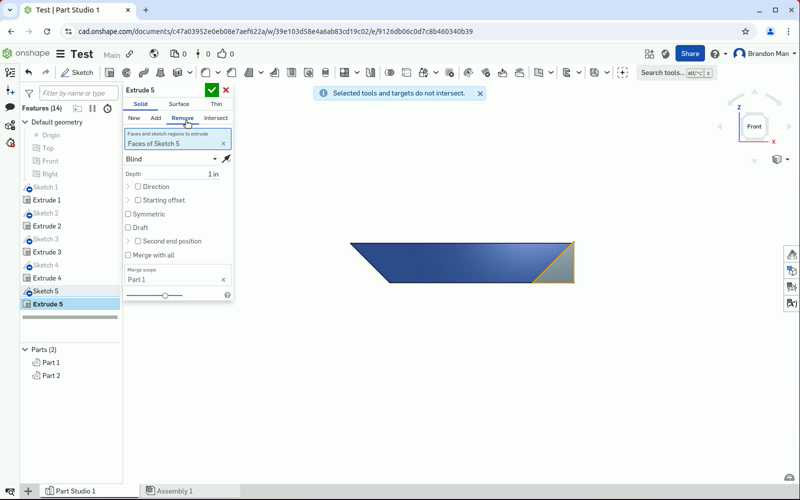
key(tab, 4)
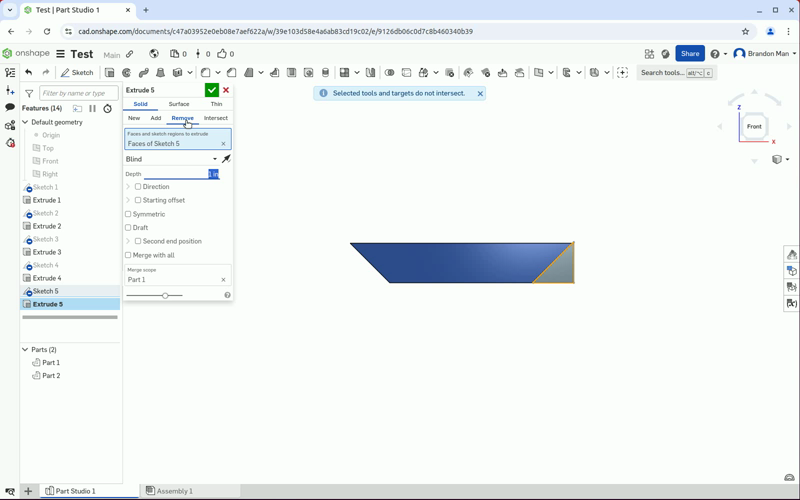
text(-3.611)
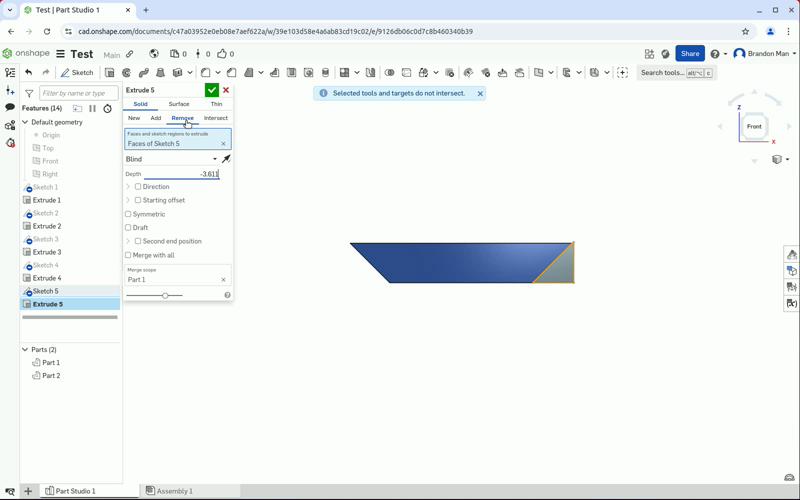
key(tab, 6)
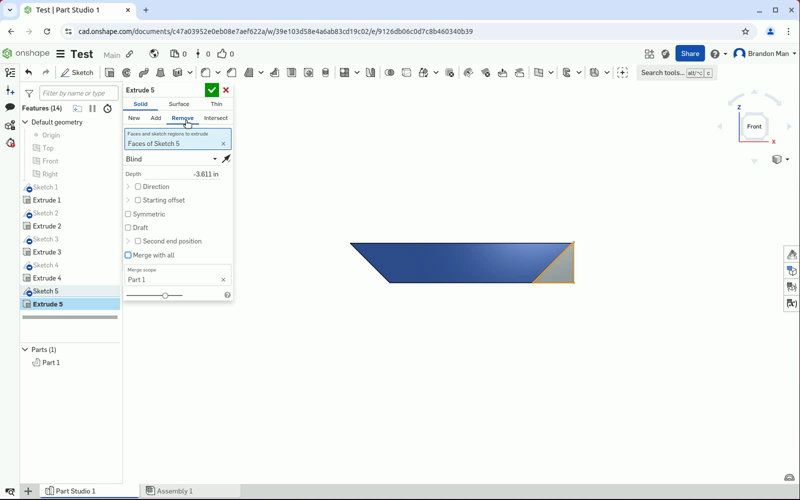
key(space)
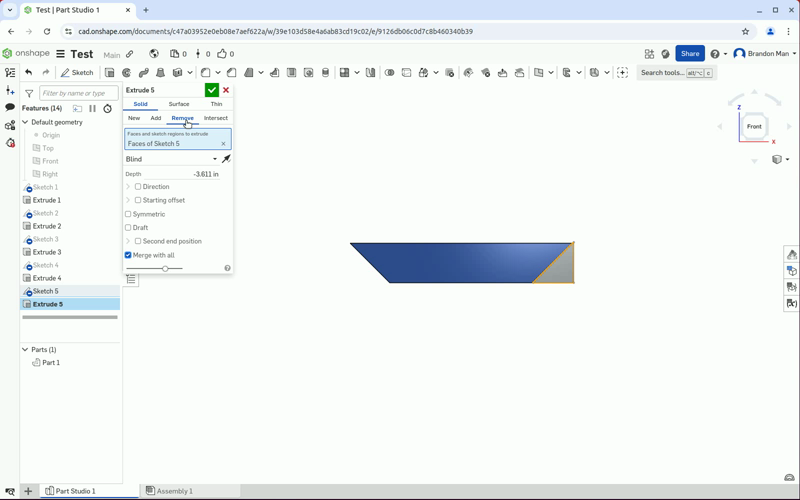
key(enter)
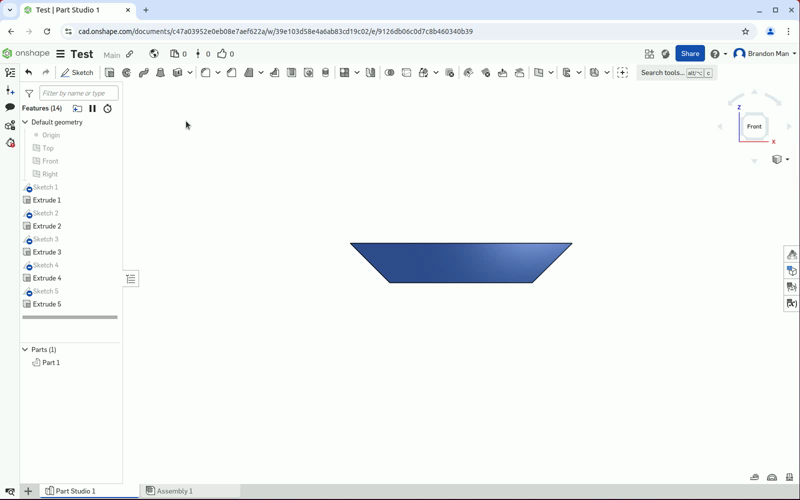
key(shift+h)
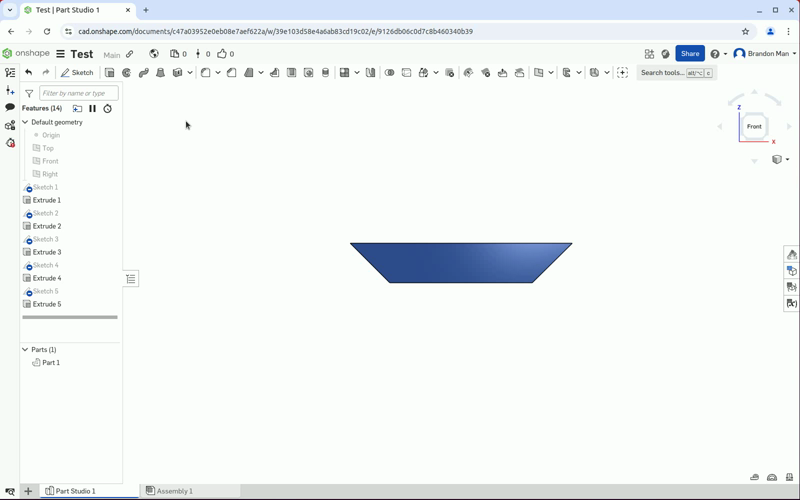
key(shift+h)
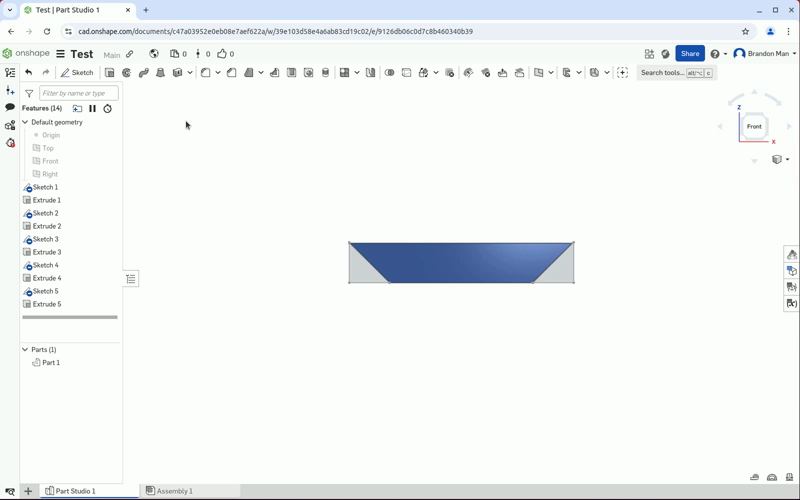
key(shift+7)
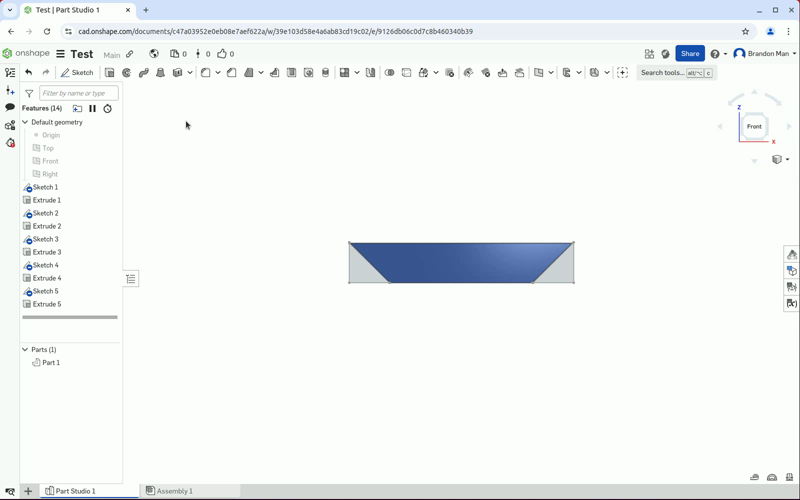
key(left, 2)
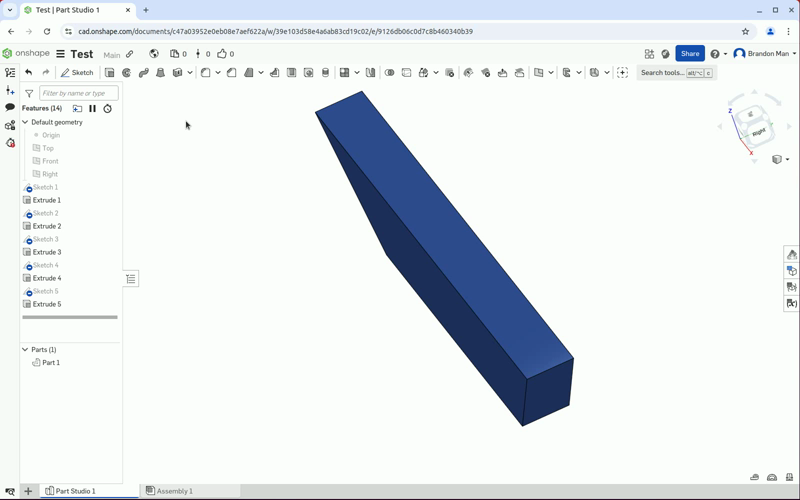
key(down, 2)
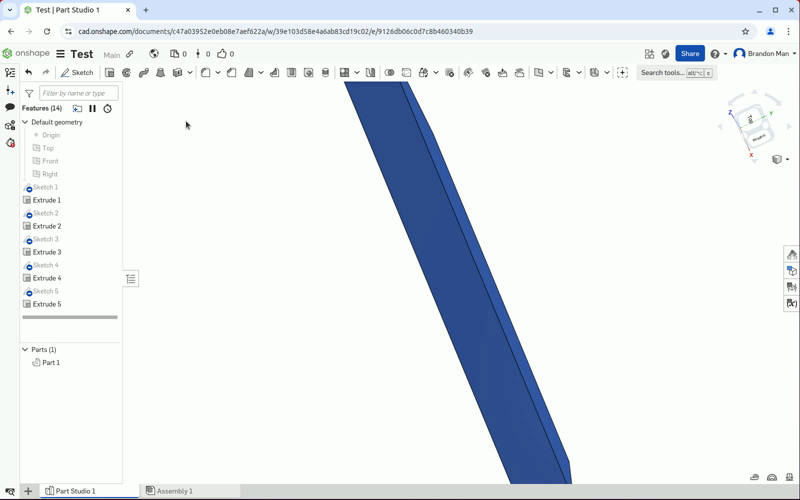
key(up, 2)
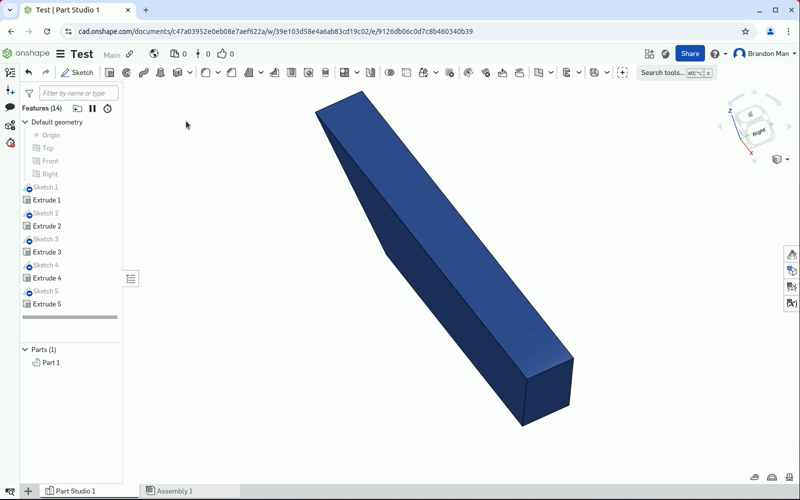
key(right, 2)
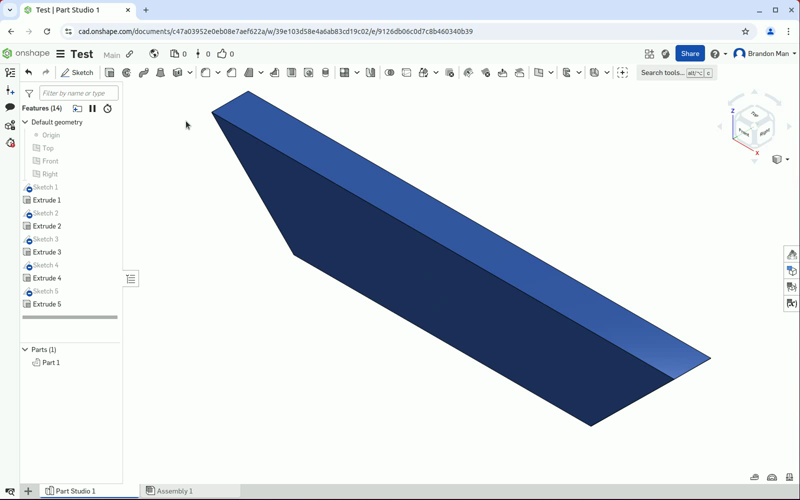
mouse_move(73, 189)
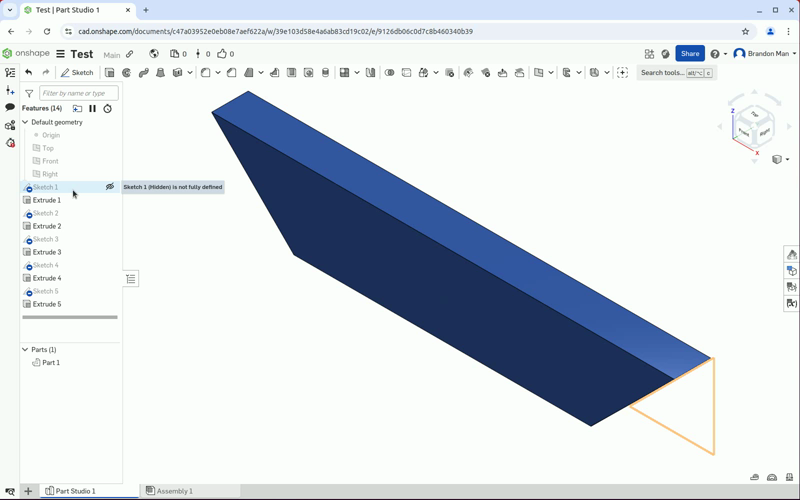
click(73, 189)